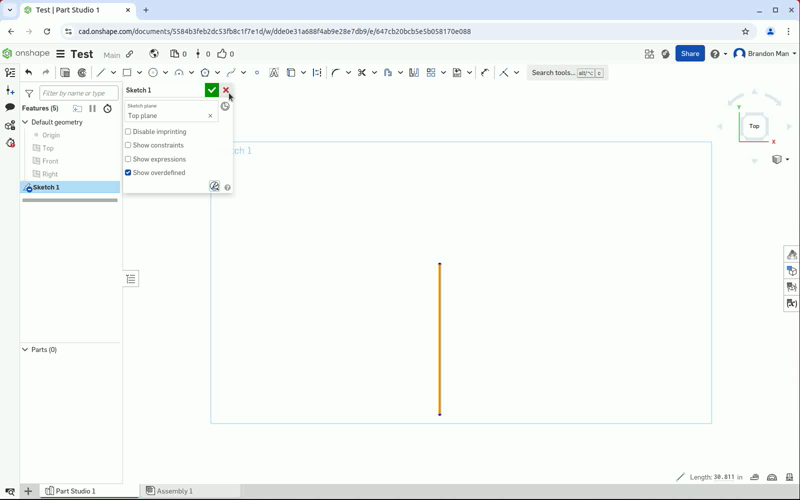
key(shift+h)
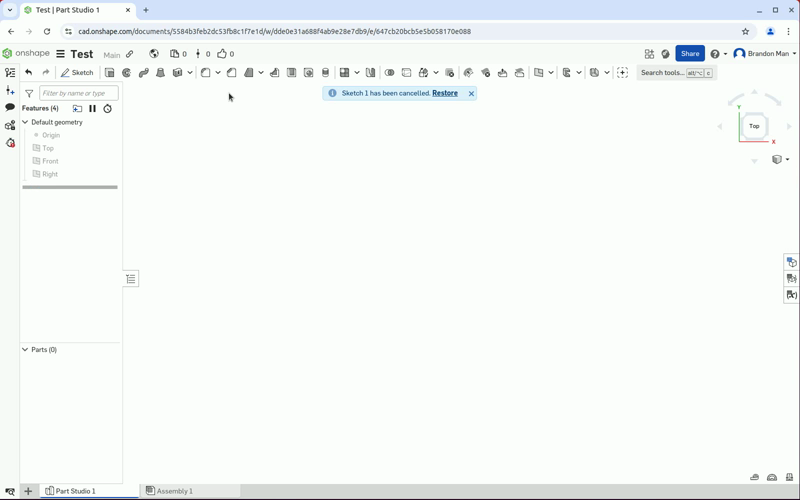
mouse_move(73, 352)
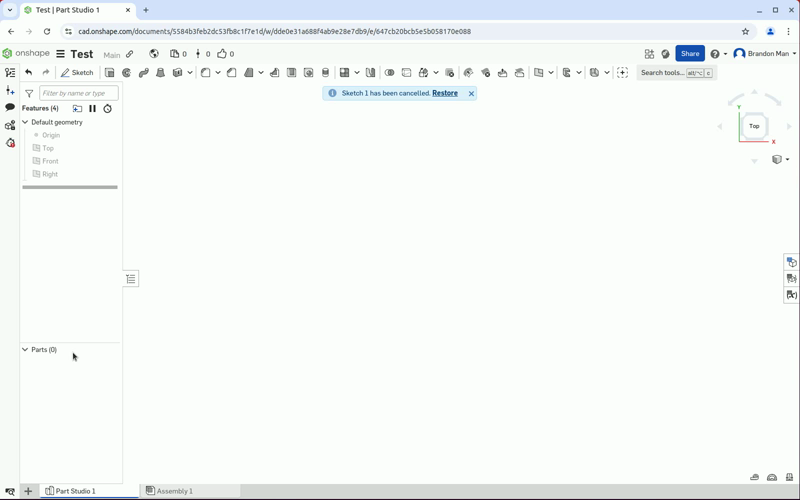
key(y)
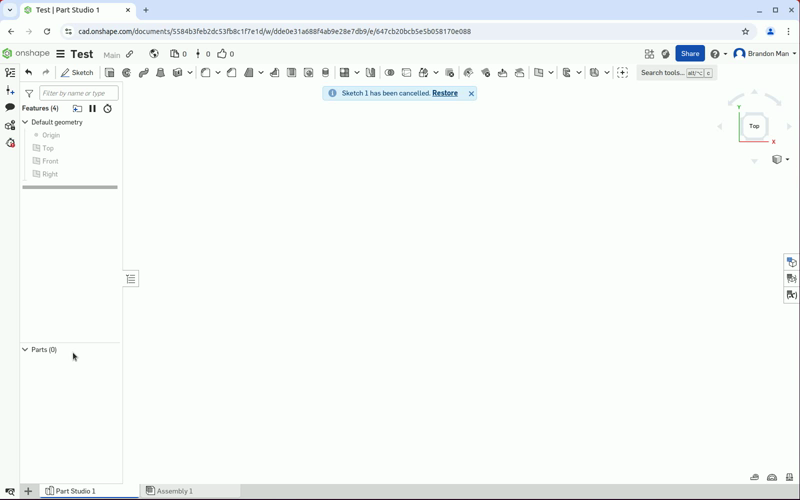
key(shift+p)
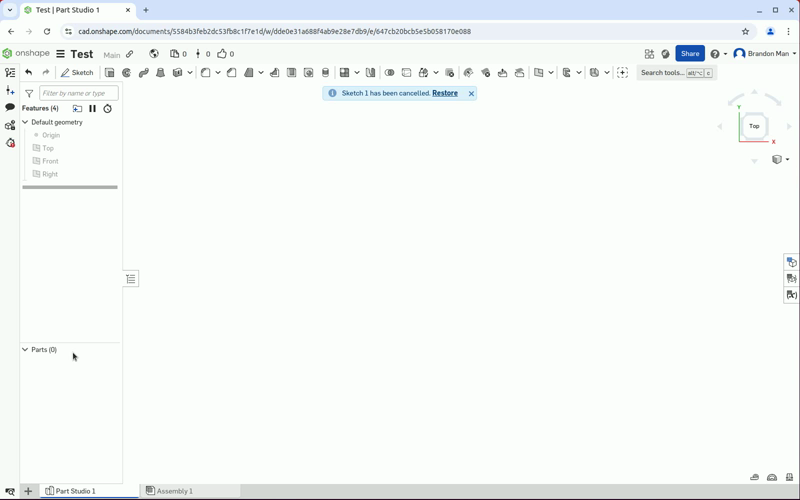
key(space)
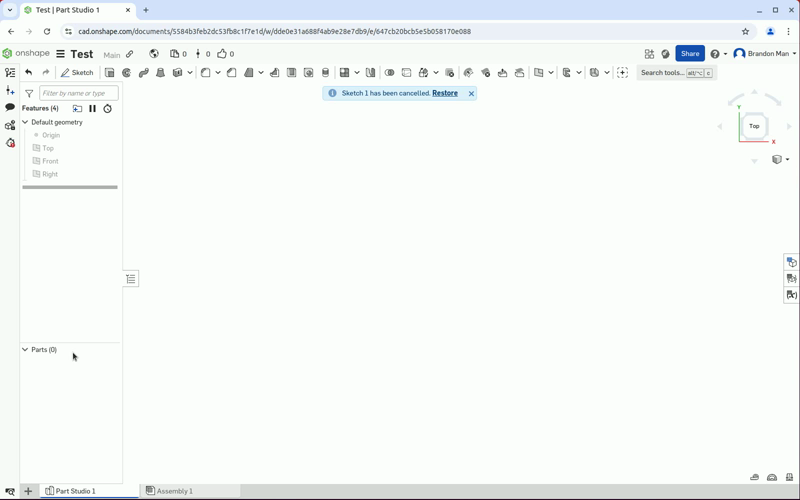
key_down(shift)
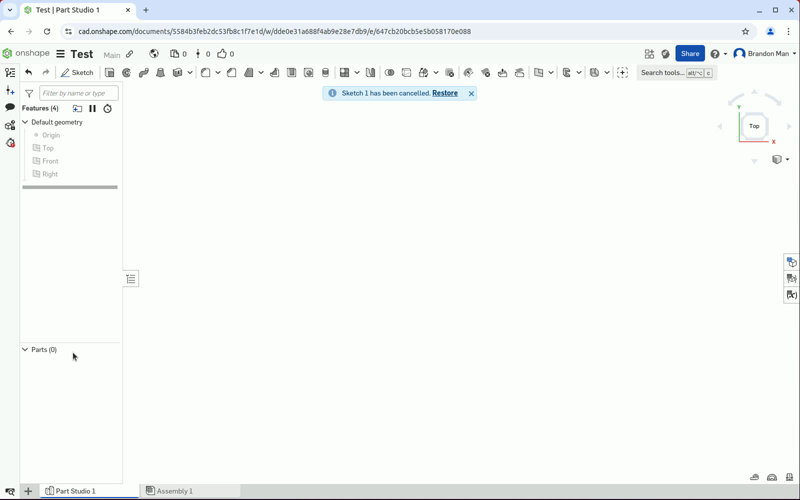
key(up)
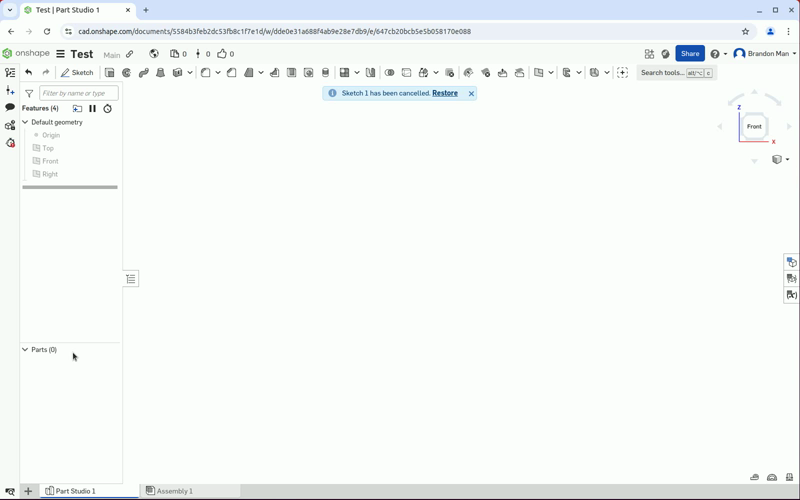
key_up(shift)
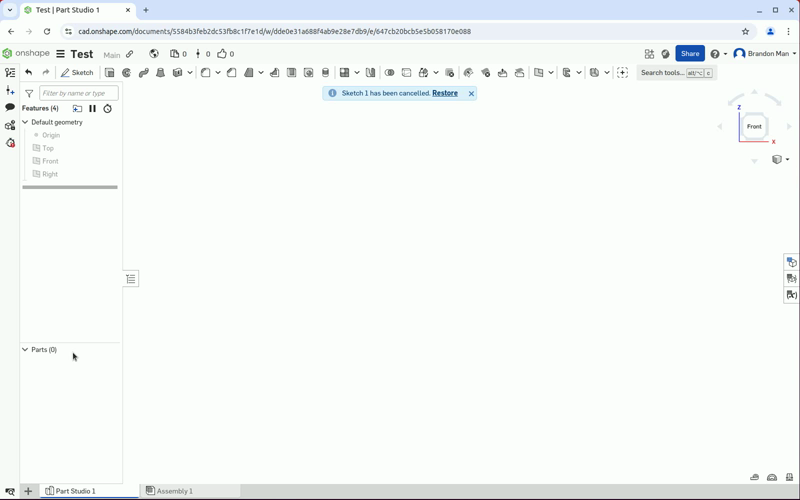
key(space)
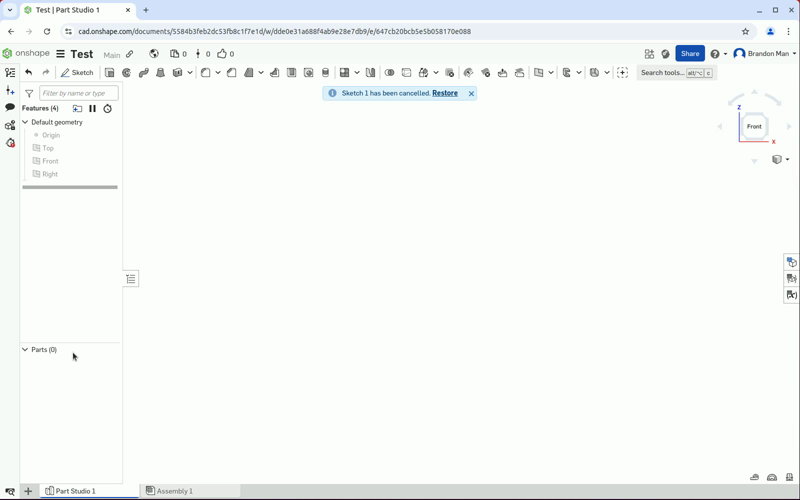
key_down(shift)
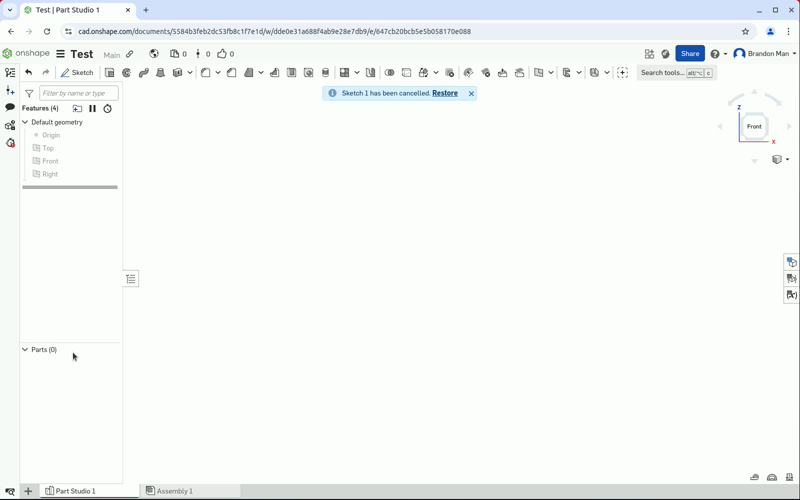
key(left)
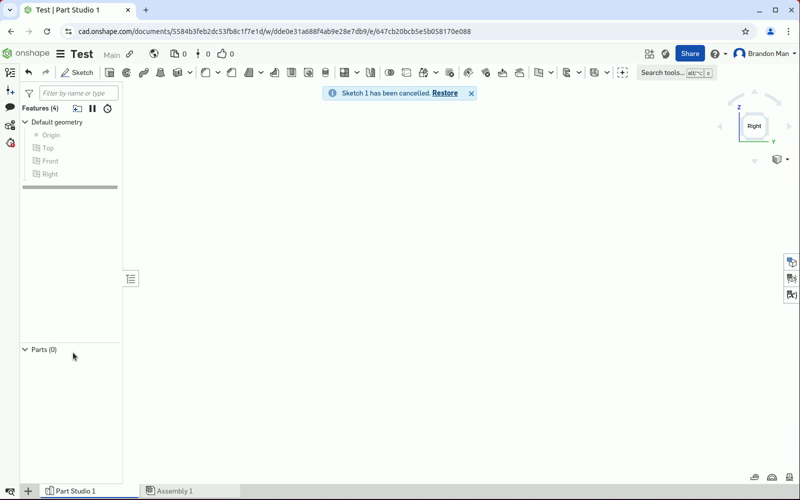
key_up(shift)
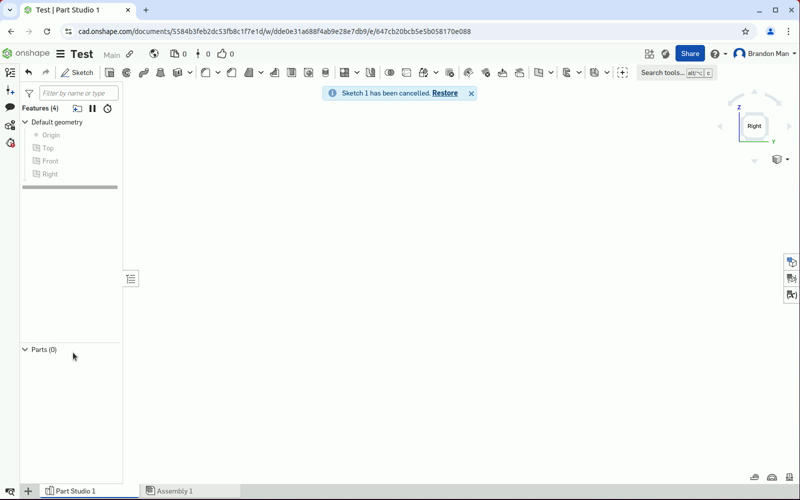
mouse_move(73, 352)
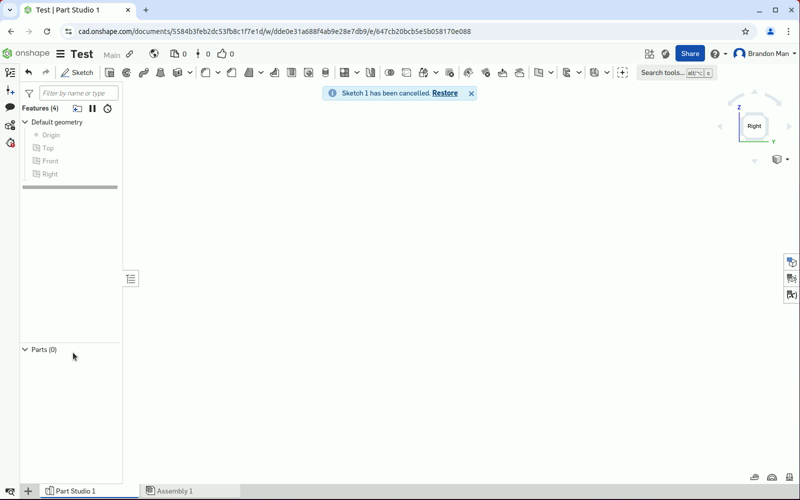
key(shift+y)
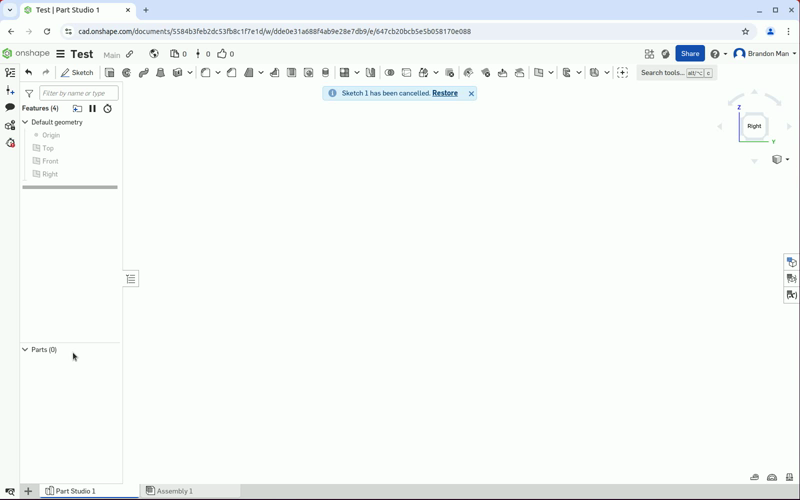
key(shift+s)
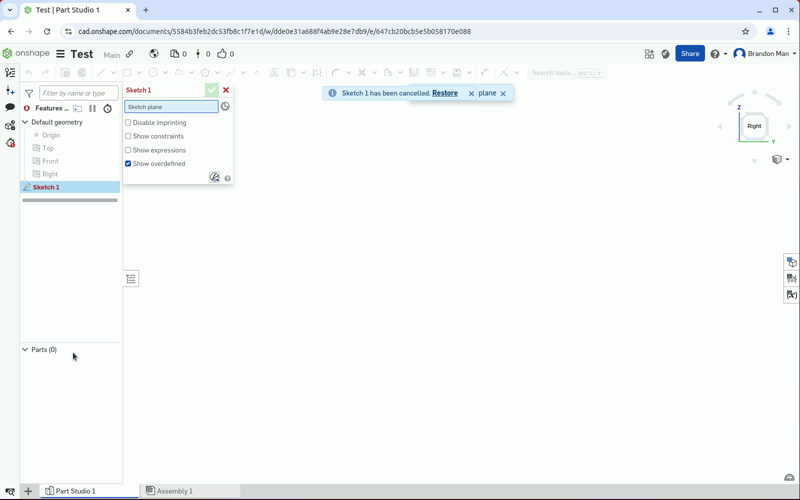
mouse_move(73, 176)
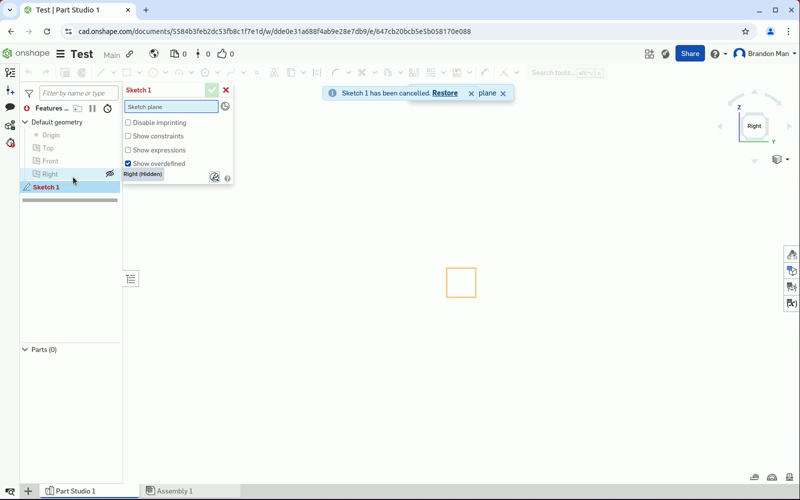
click(73, 176)
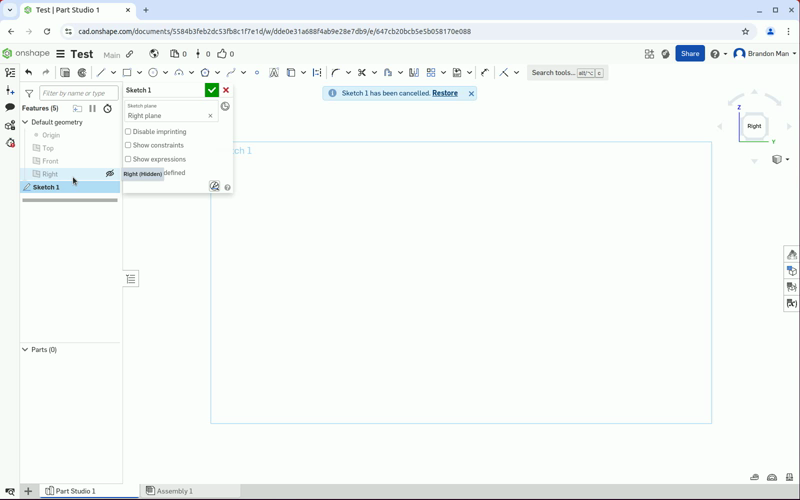
mouse_move(73, 352)
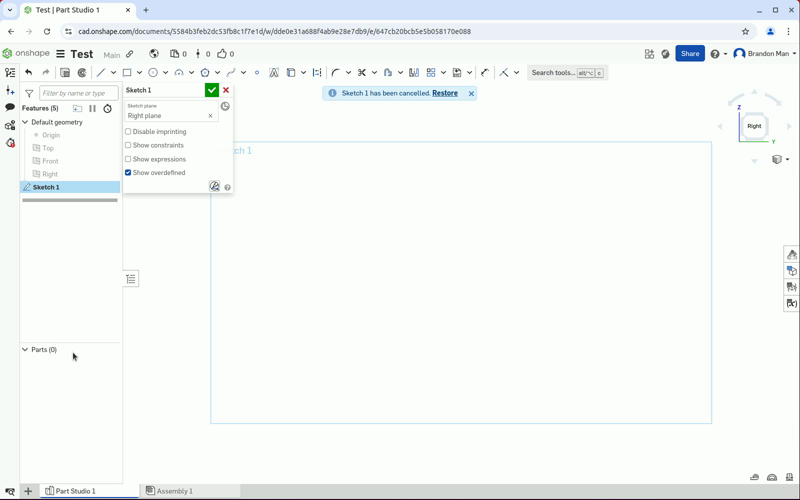
key(y)
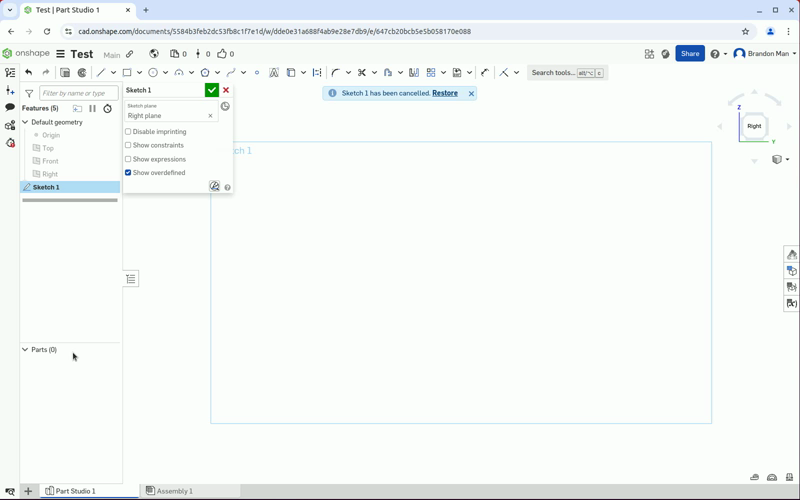
key(l)
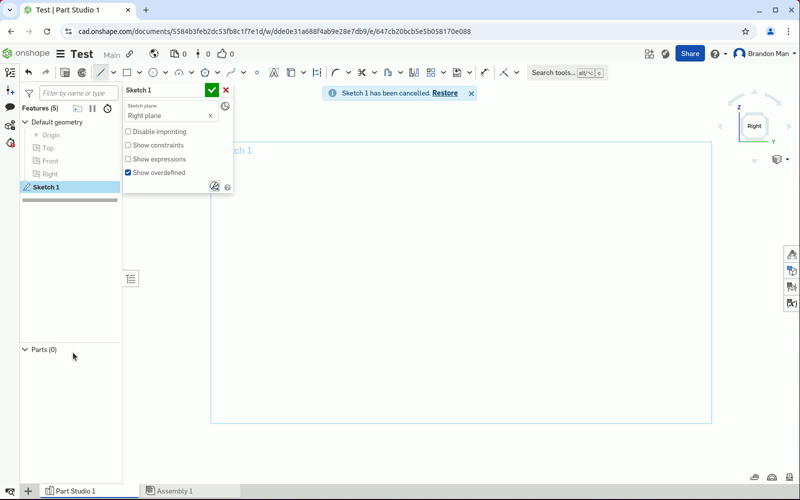
key_down(shift)
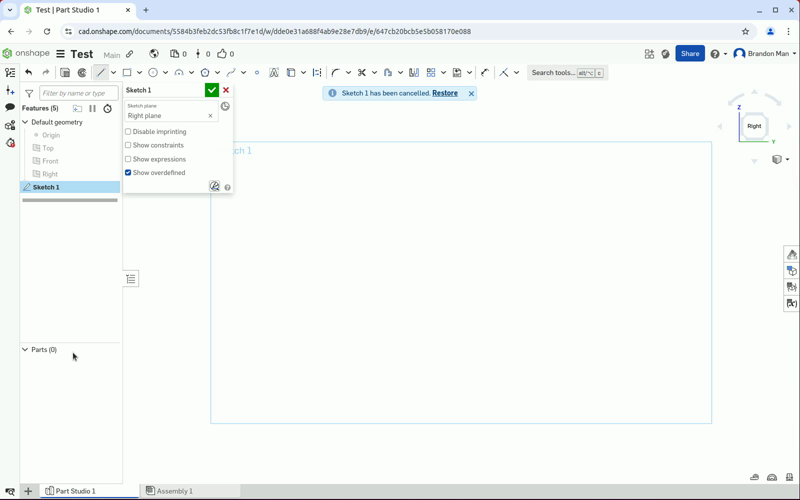
mouse_move(348, 363)
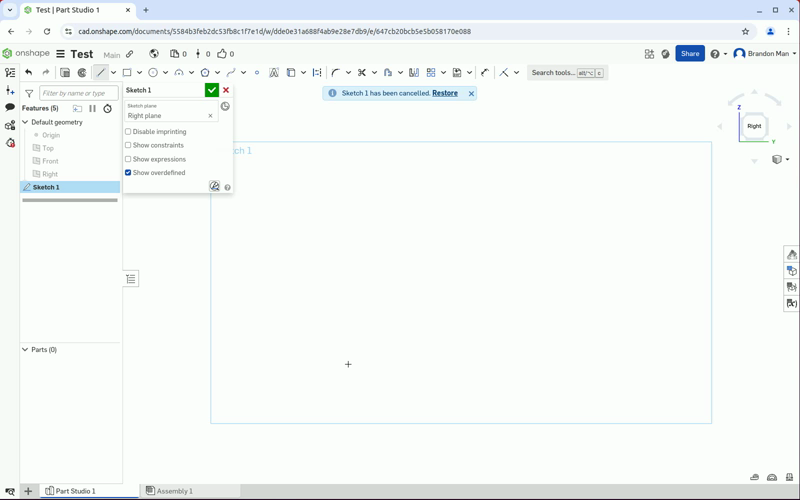
click(348, 363)
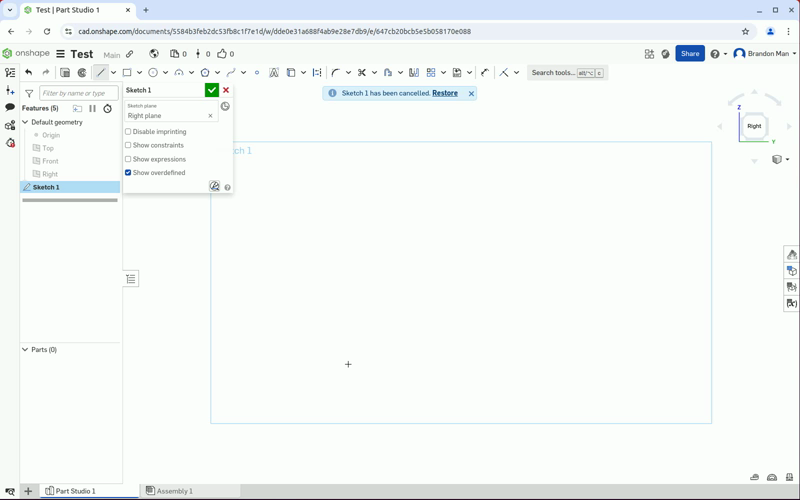
key_up(shift)
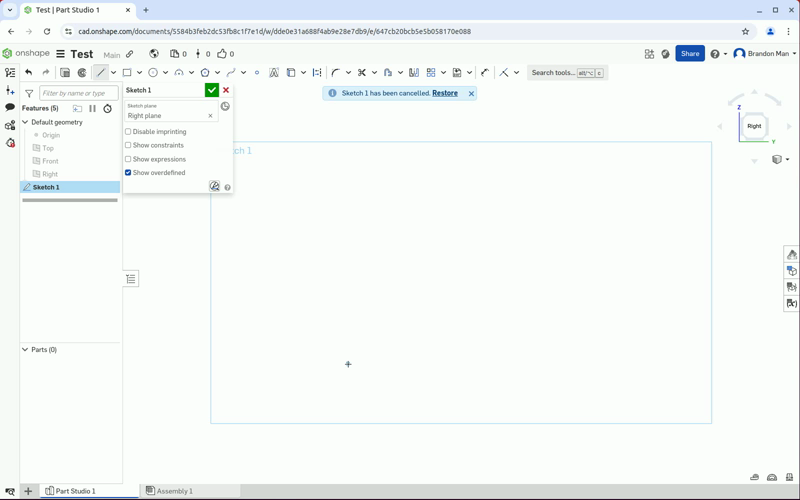
key_down(shift)
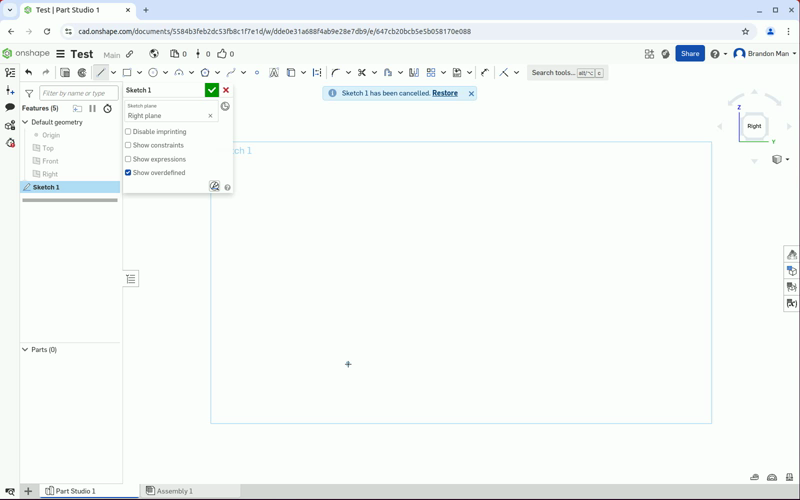
mouse_move(572, 363)
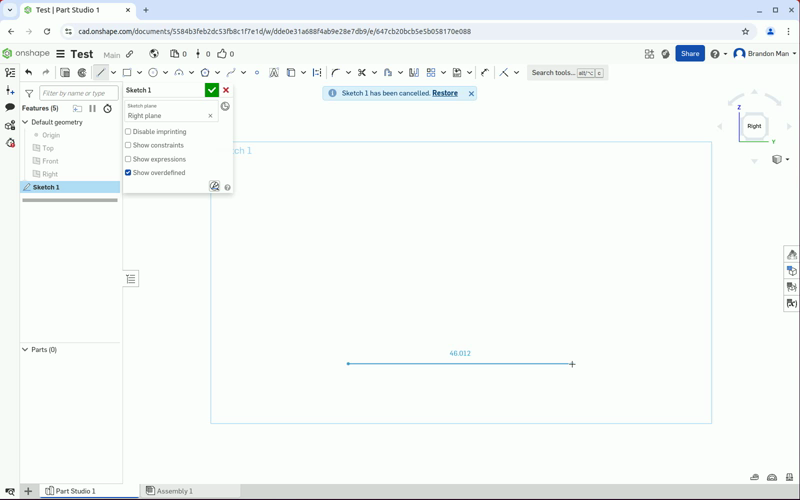
click(572, 363)
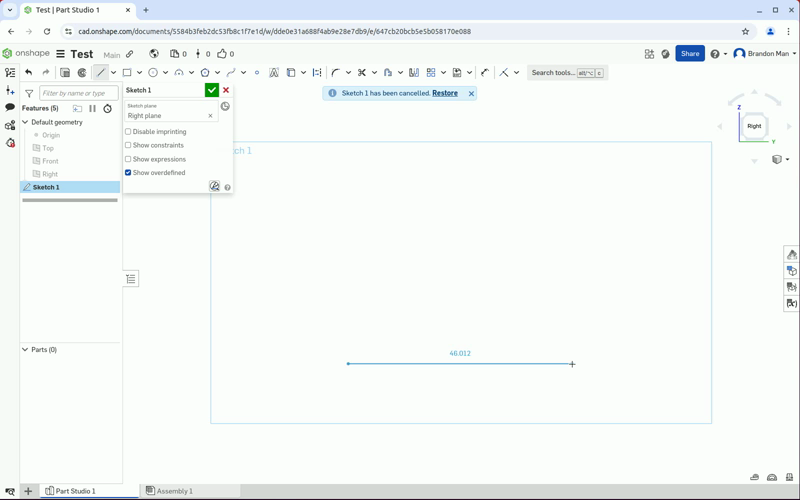
key_up(shift)
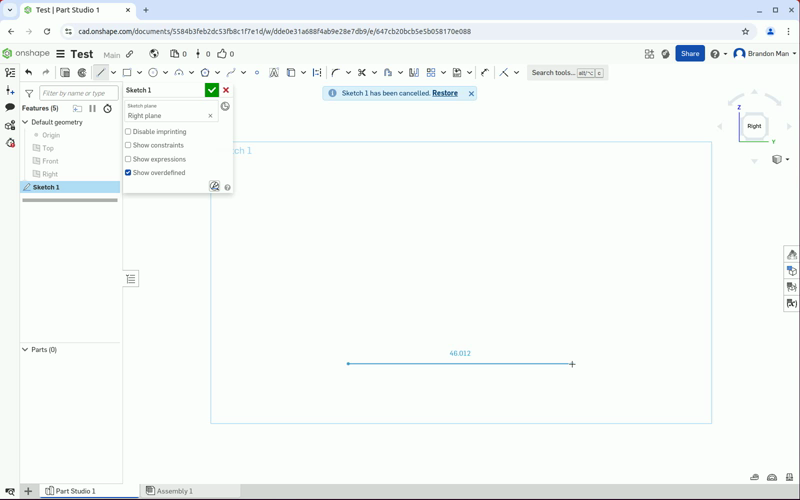
key_down(shift)
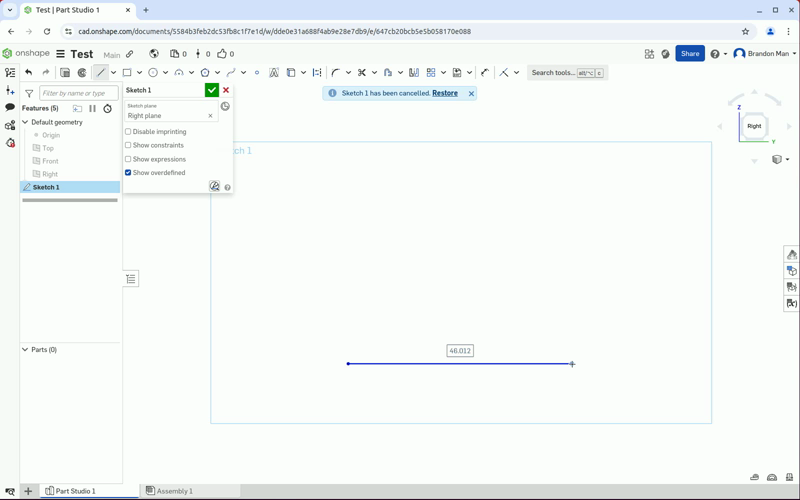
mouse_move(572, 203)
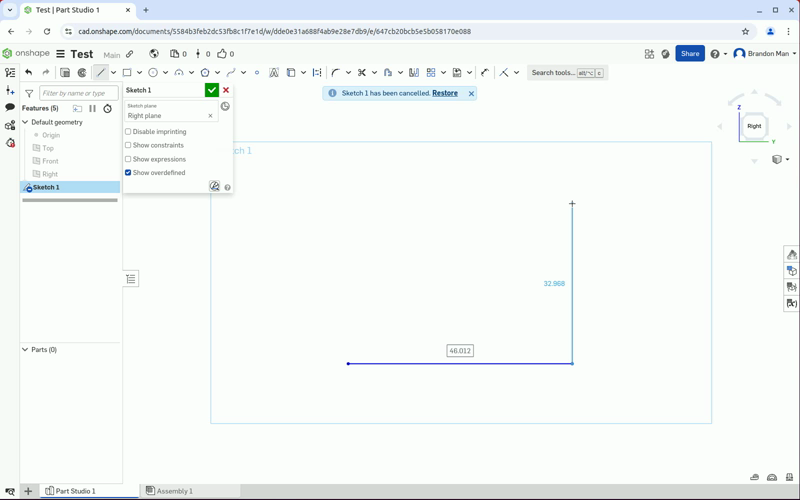
click(572, 203)
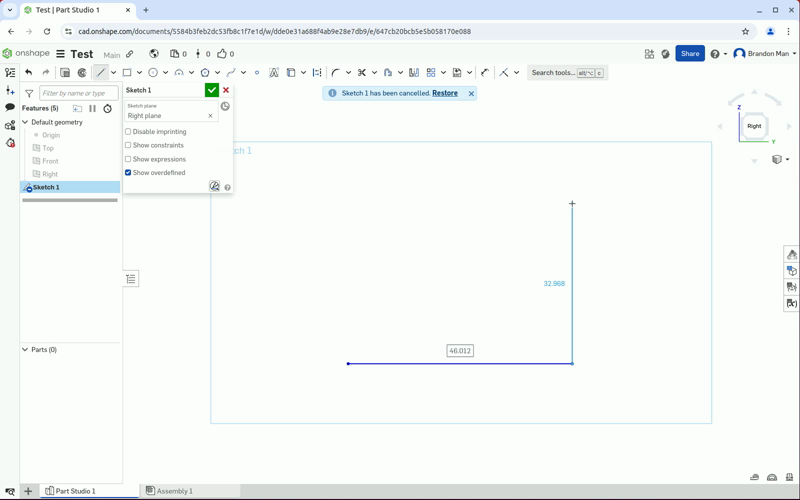
key_up(shift)
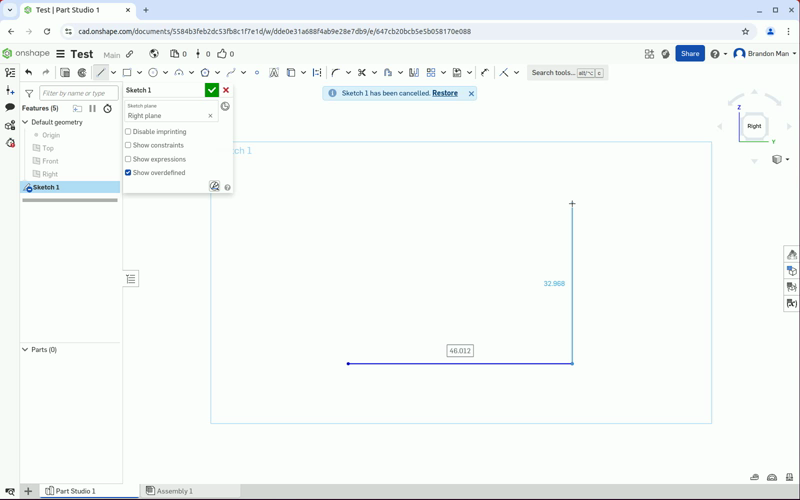
key_down(shift)
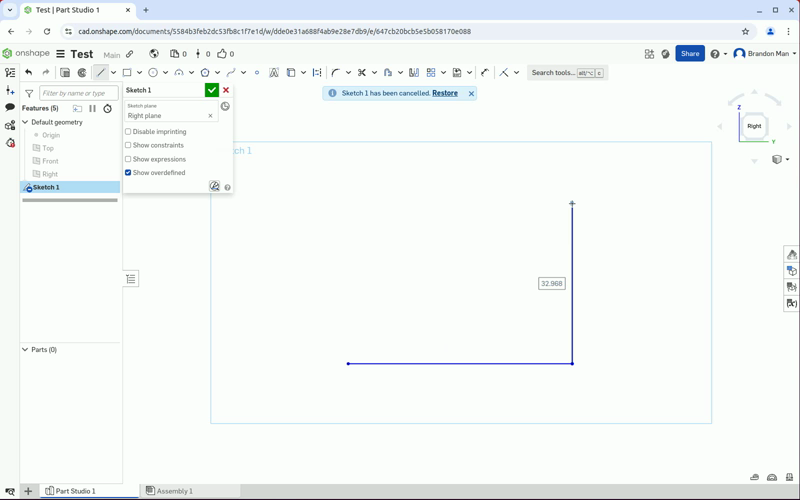
mouse_move(348, 203)
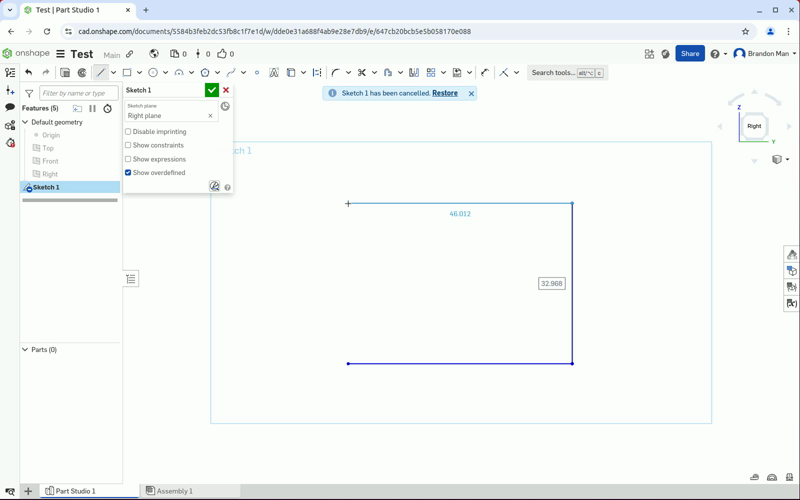
click(348, 203)
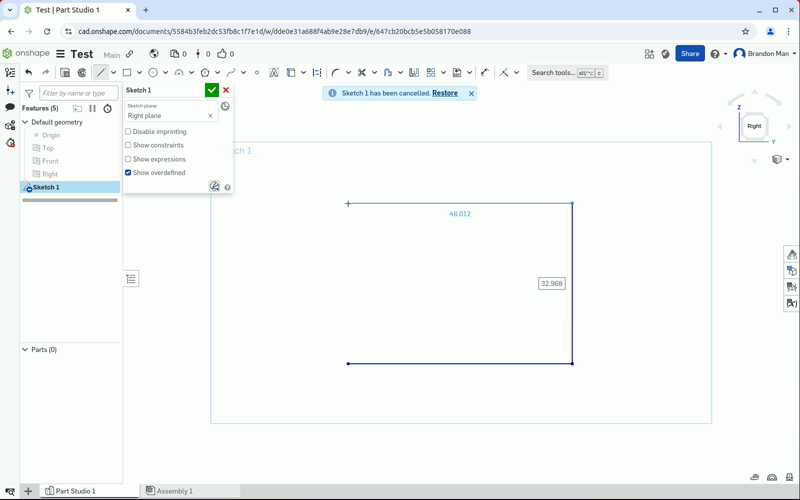
key_up(shift)
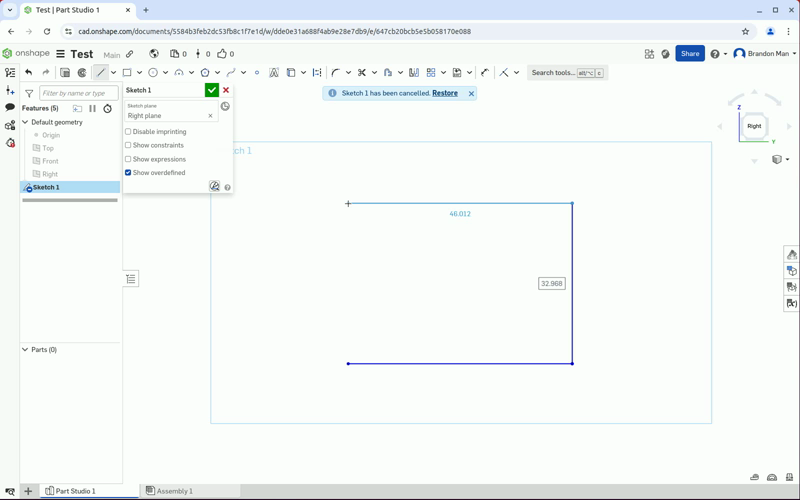
key_down(shift)
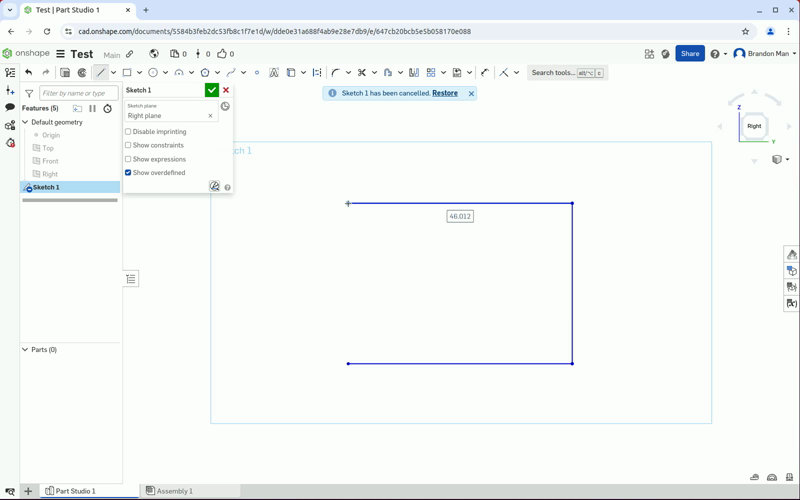
mouse_move(348, 363)
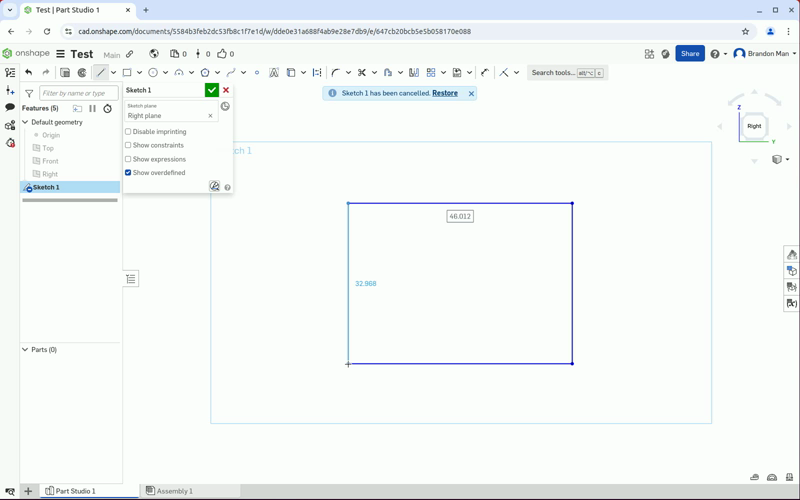
key_up(shift)
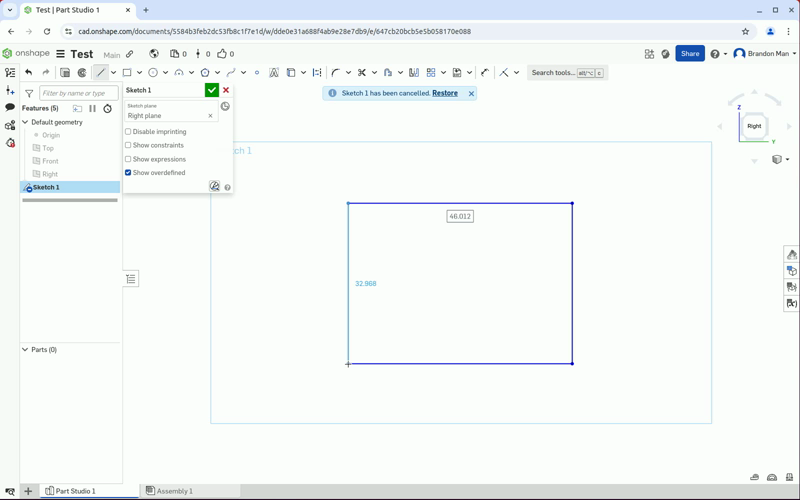
click(348, 363)
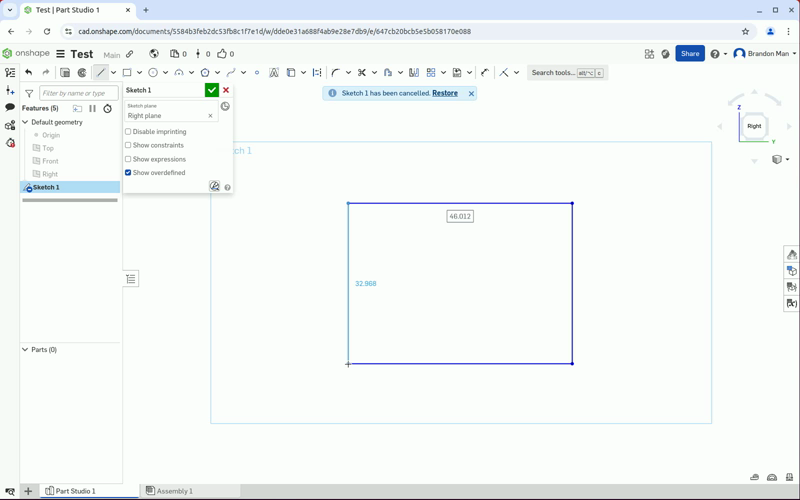
key(esc)
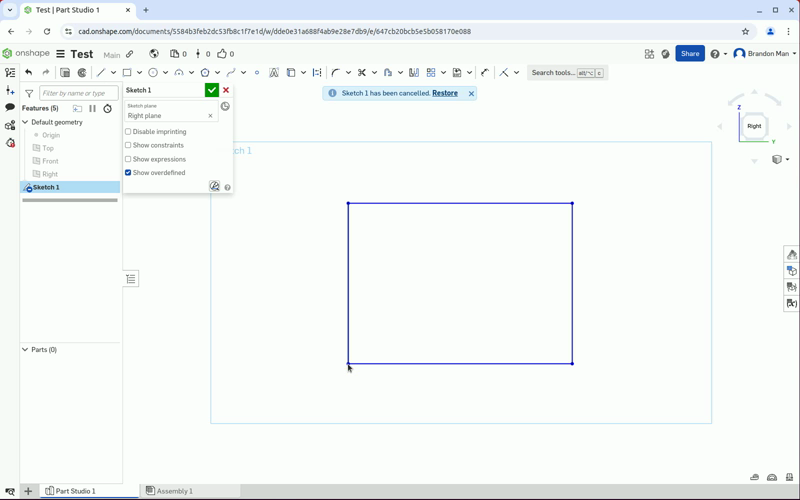
key(l)
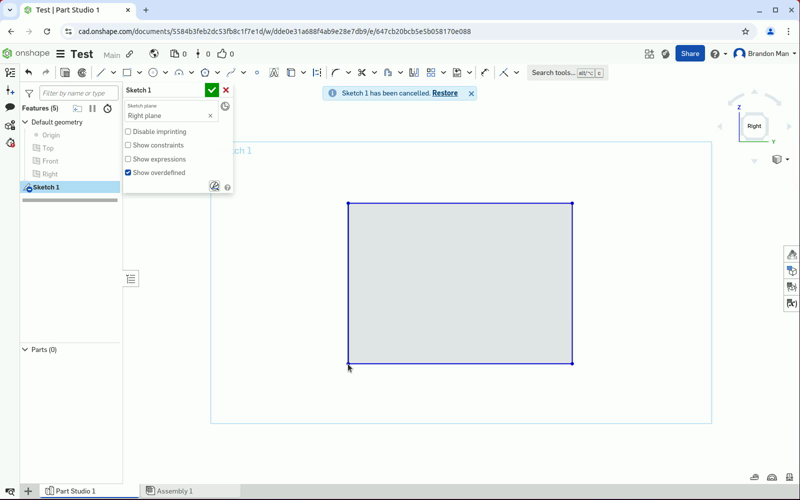
key_down(shift)
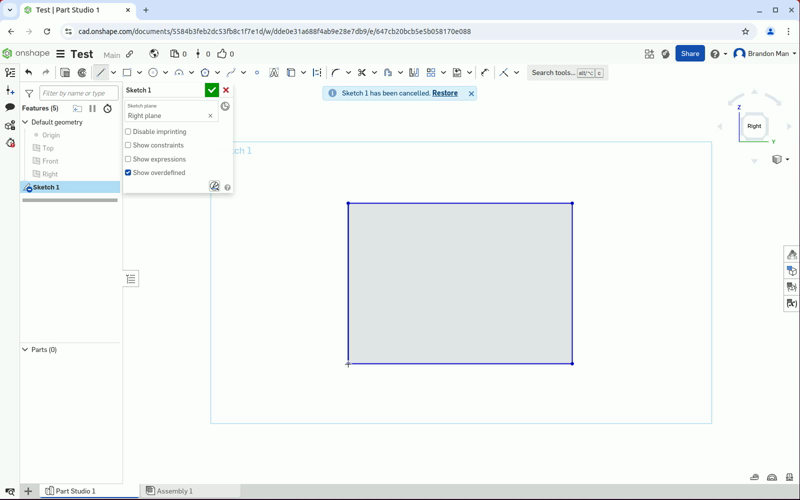
mouse_move(388, 330)
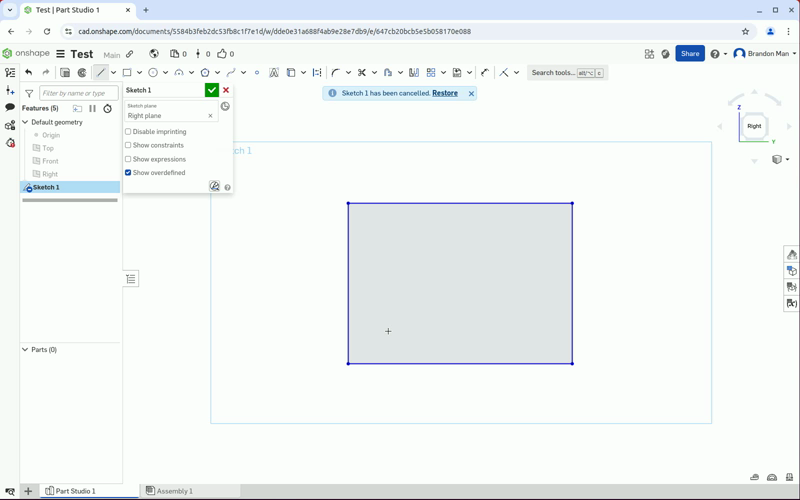
click(388, 330)
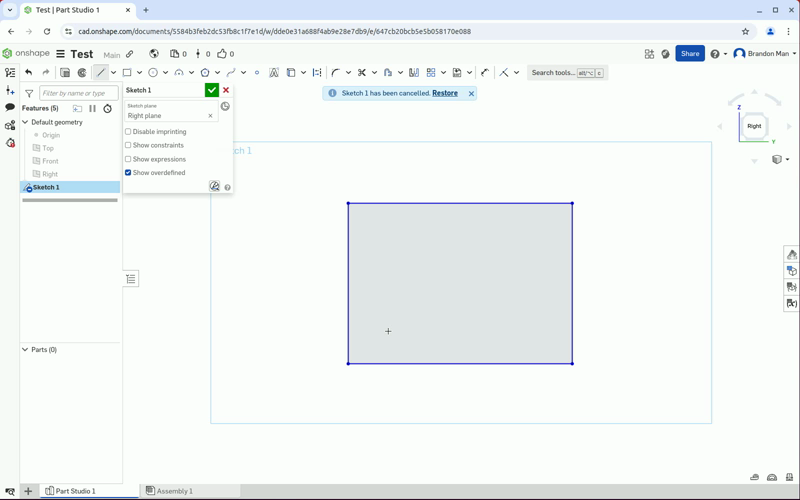
key_up(shift)
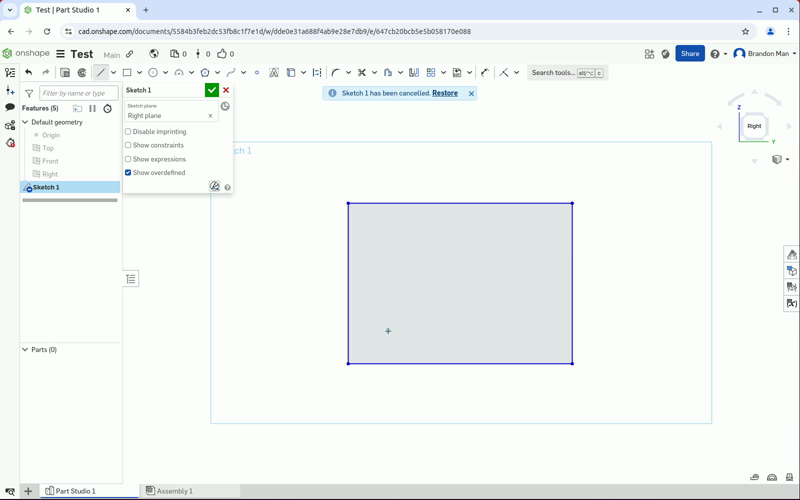
key_down(shift)
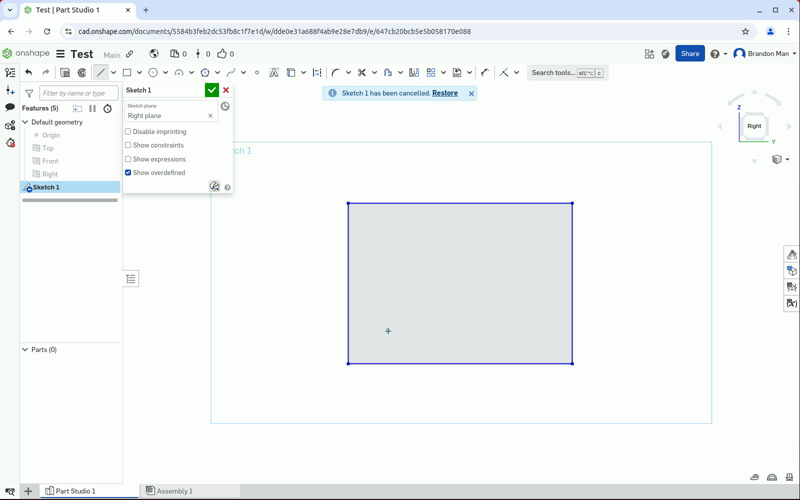
mouse_move(532, 330)
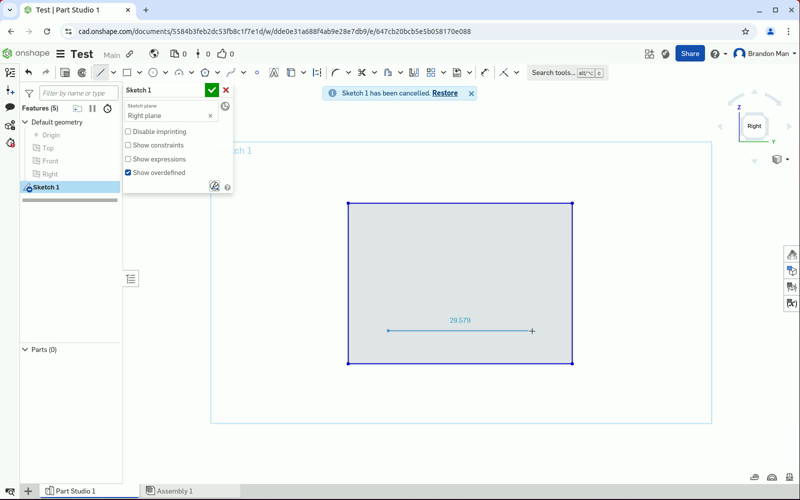
click(532, 330)
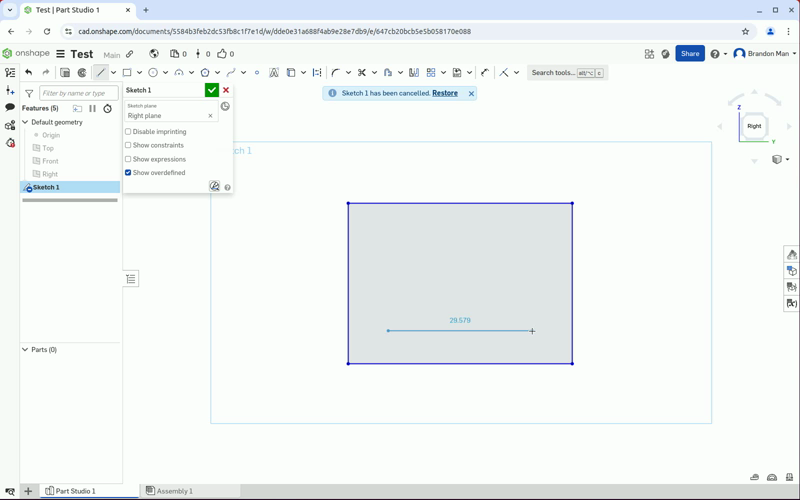
key_up(shift)
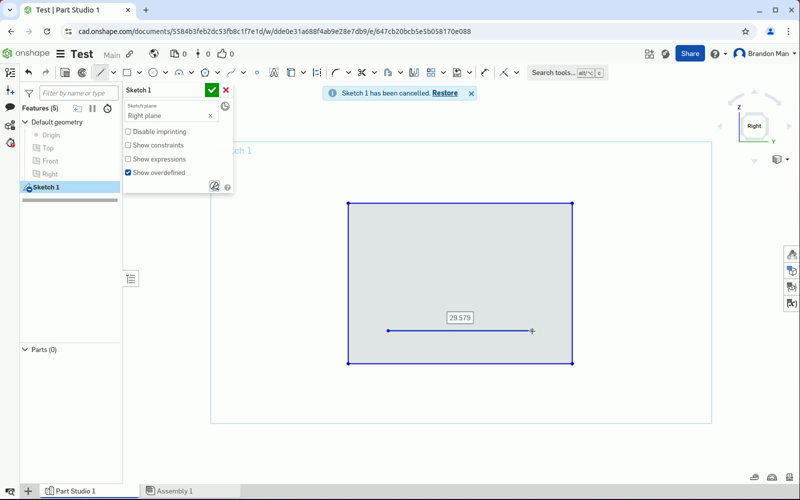
key_down(shift)
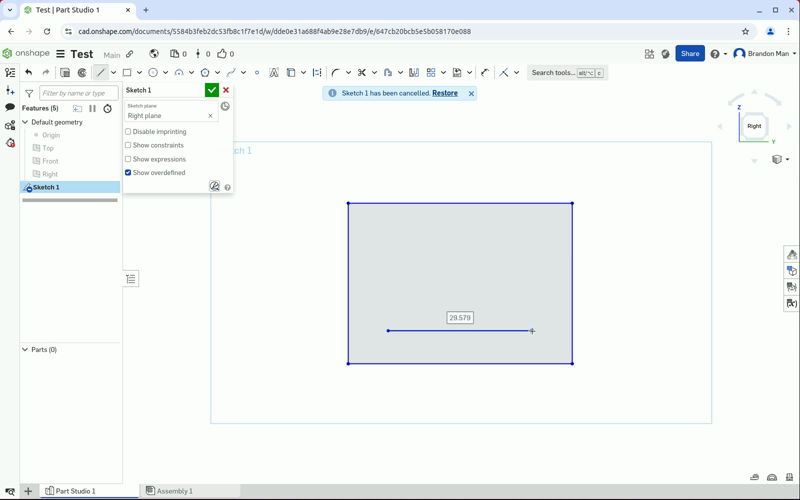
mouse_move(532, 236)
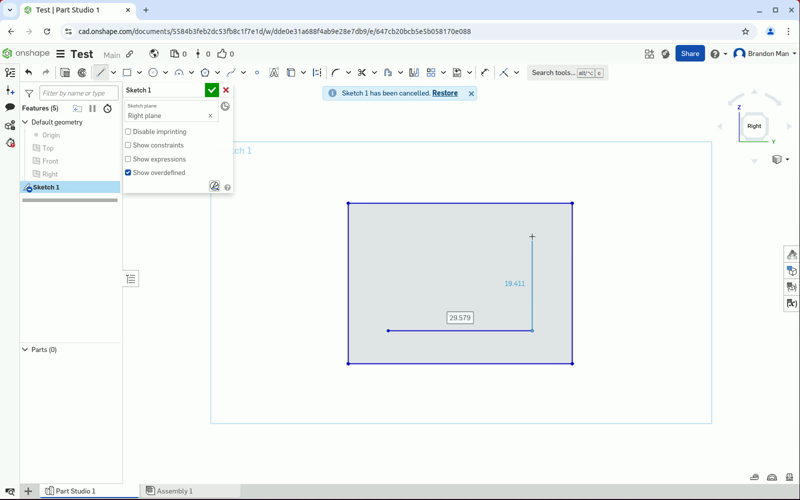
click(532, 236)
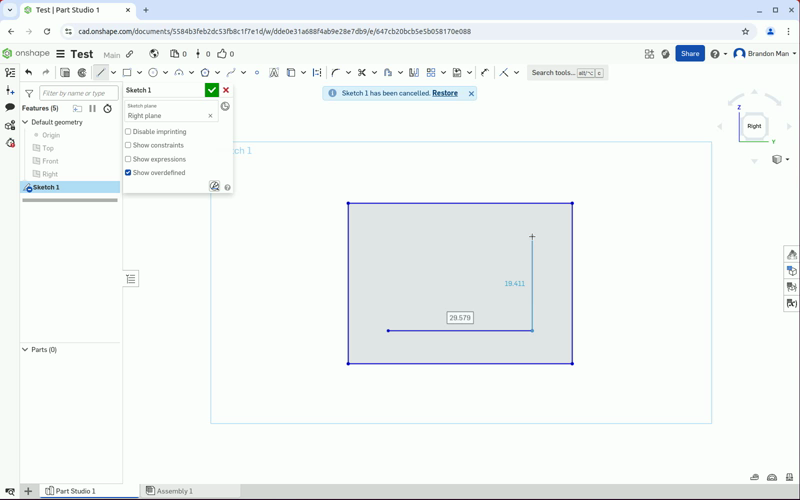
key_up(shift)
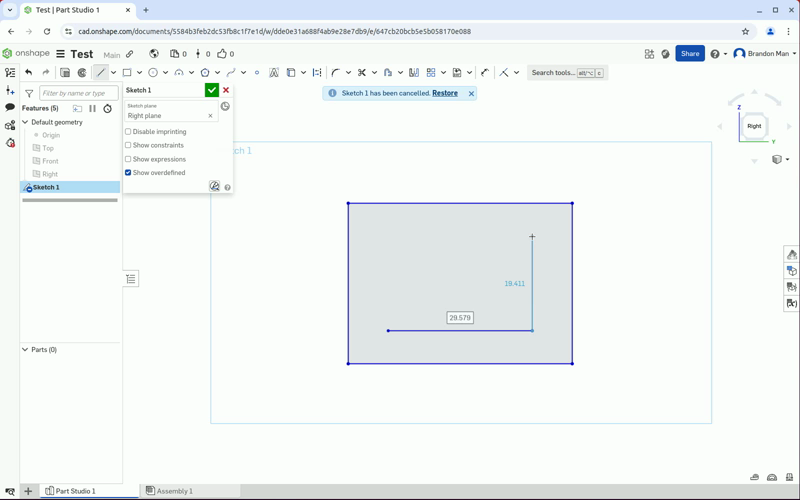
key_down(shift)
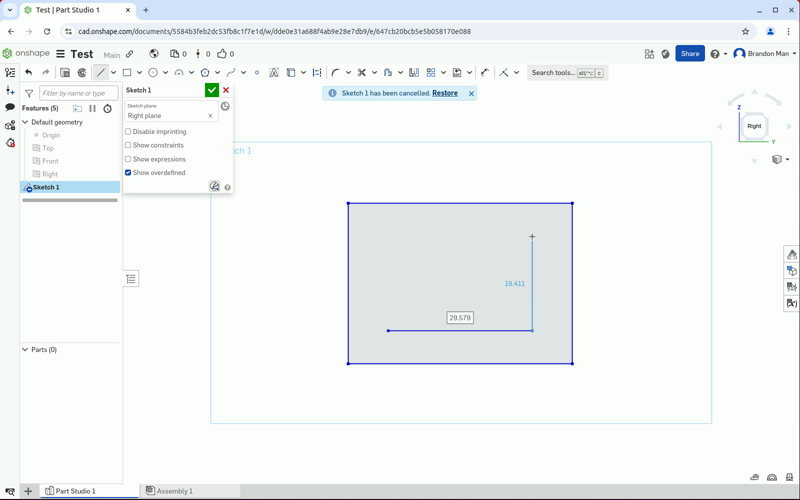
mouse_move(388, 236)
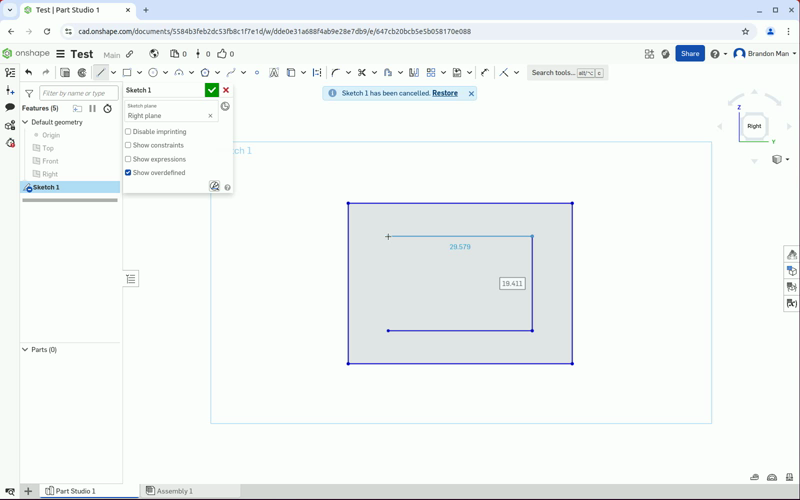
click(388, 236)
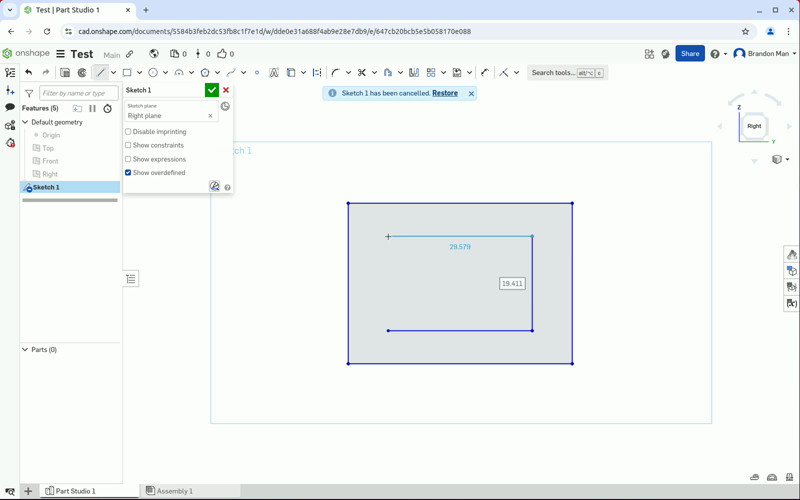
key_up(shift)
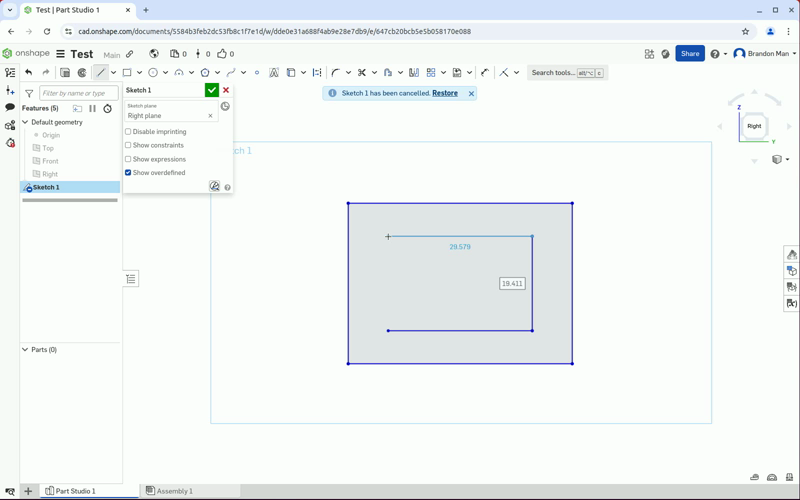
key_down(shift)
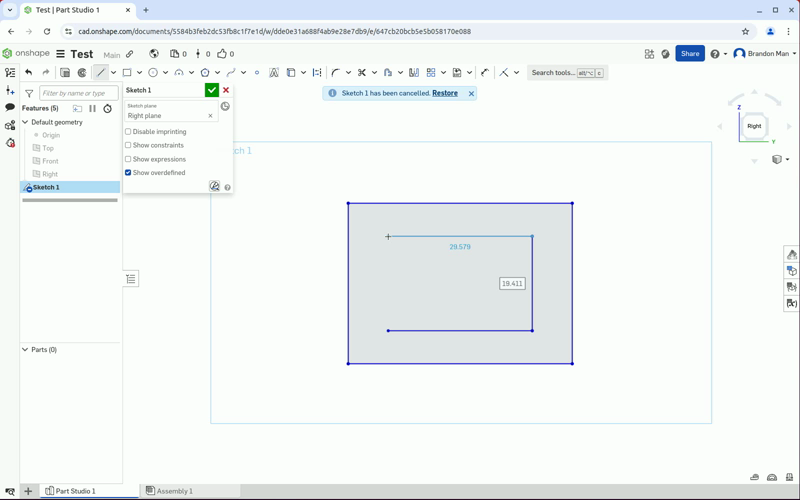
mouse_move(388, 330)
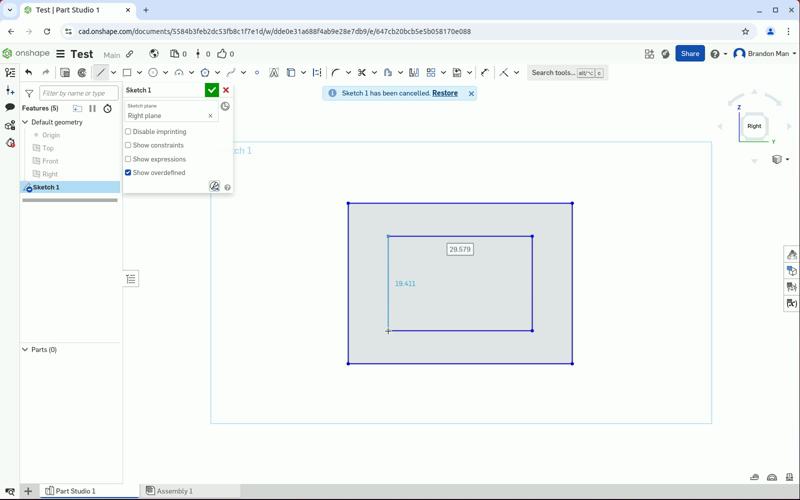
key_up(shift)
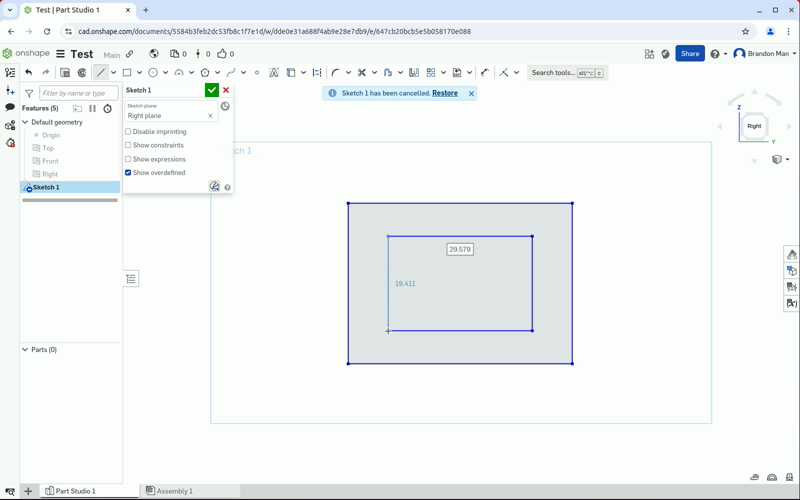
click(388, 330)
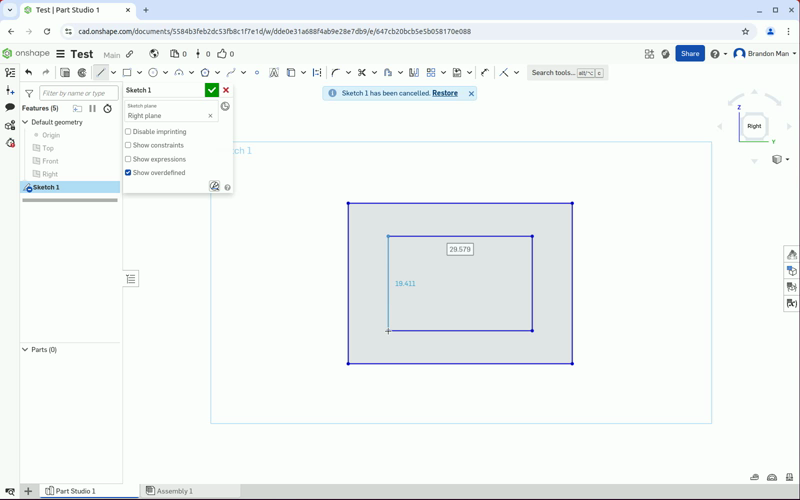
key(esc)
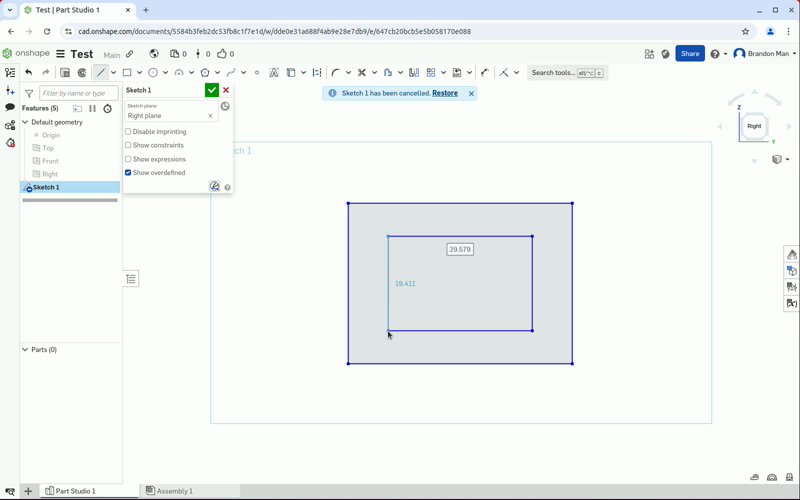
mouse_move(552, 242)
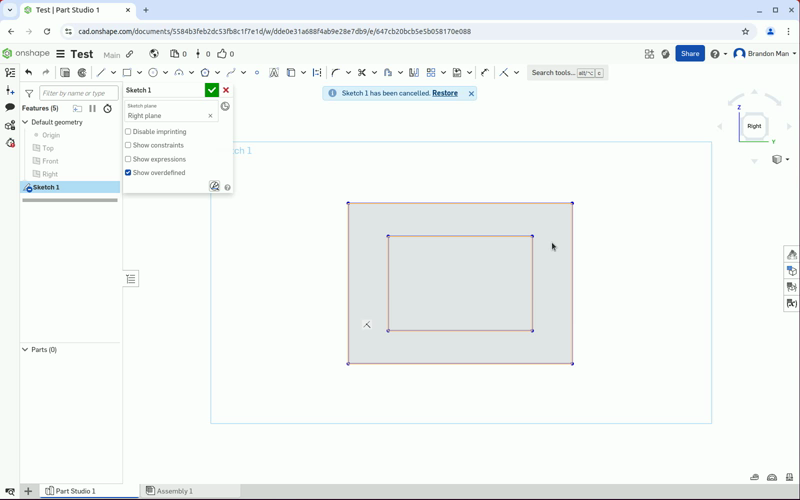
click(552, 242)
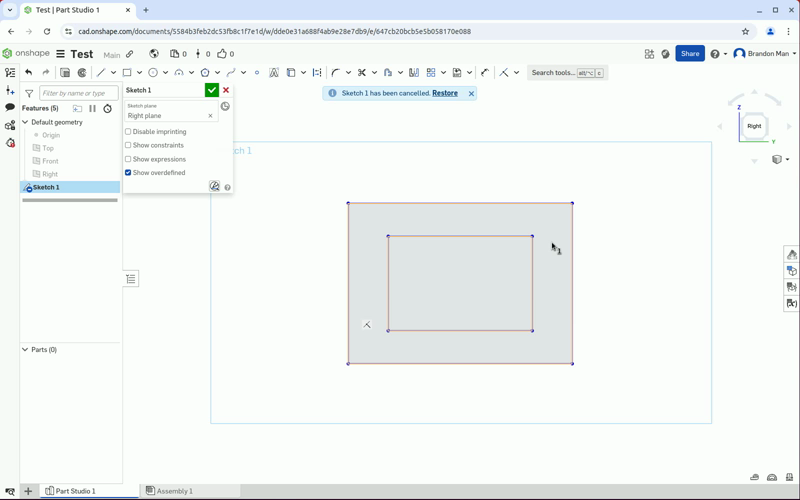
mouse_move(73, 352)
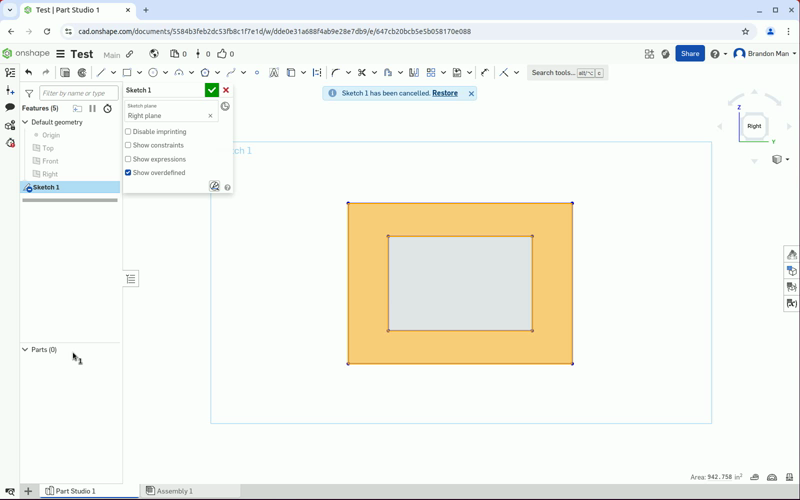
key(shift+y)
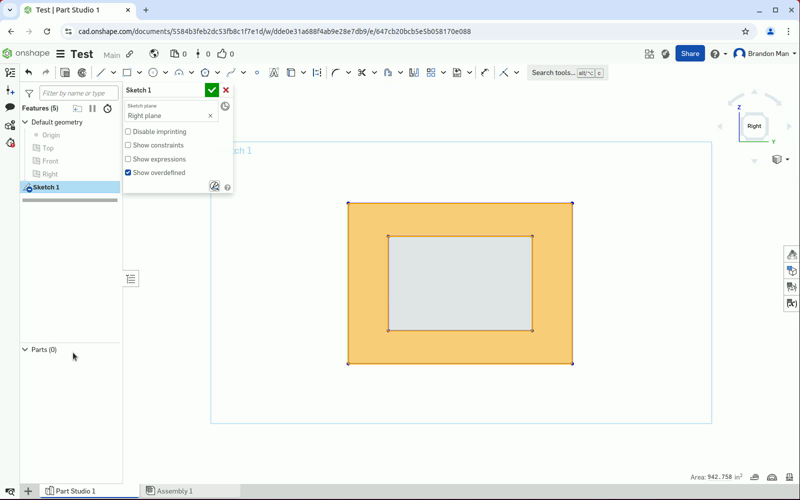
key(shift+e)
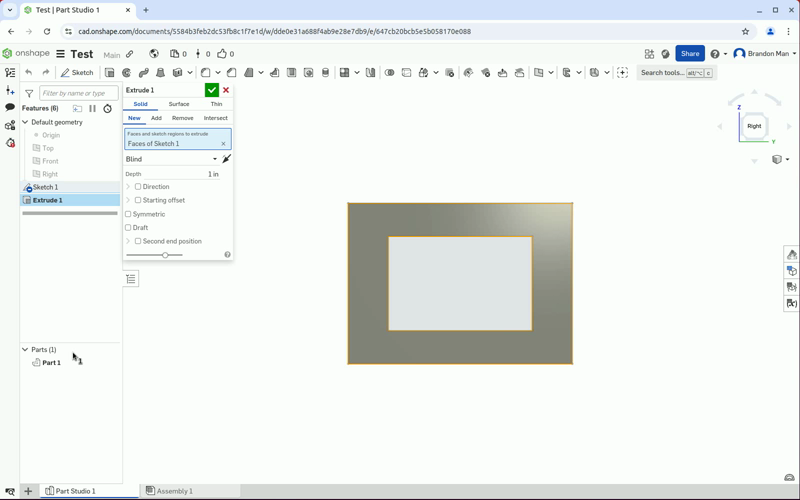
mouse_move(143, 106)
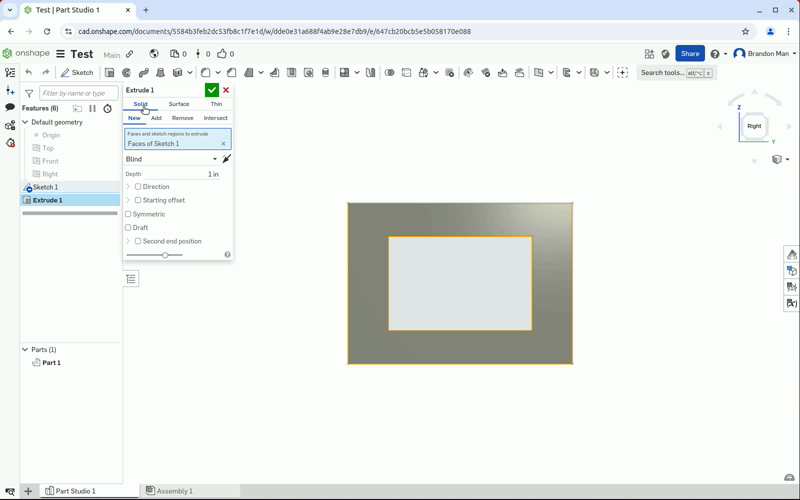
click(143, 106)
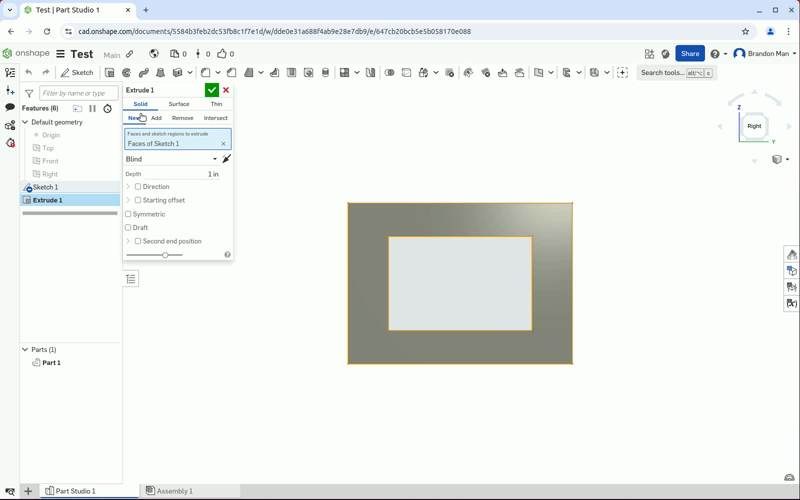
mouse_move(137, 120)
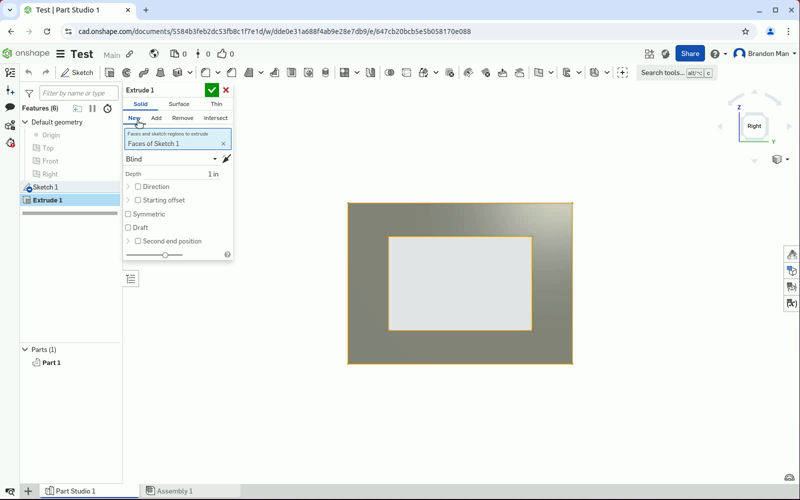
click(137, 120)
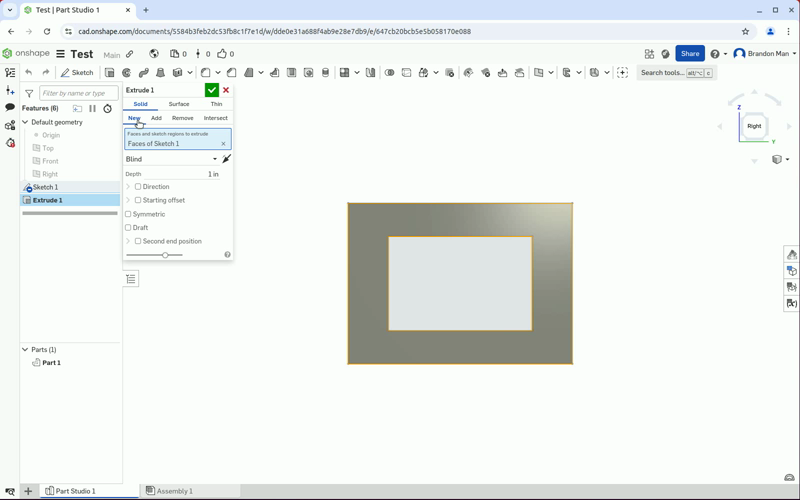
key(tab, 4)
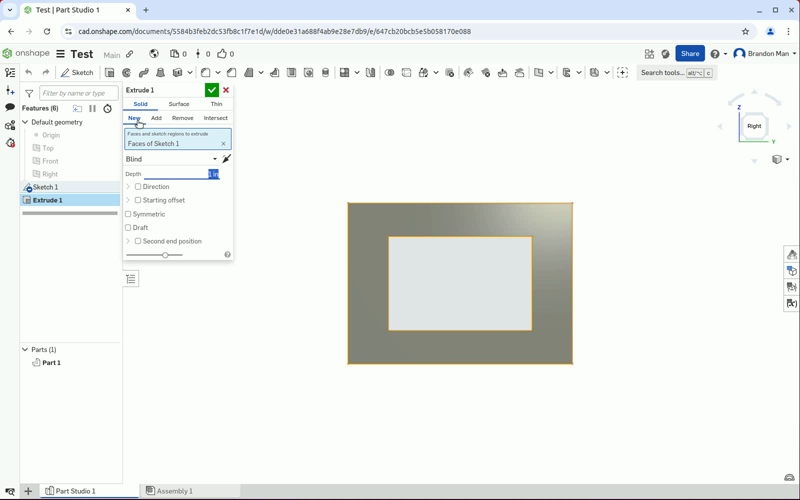
text(0.241)
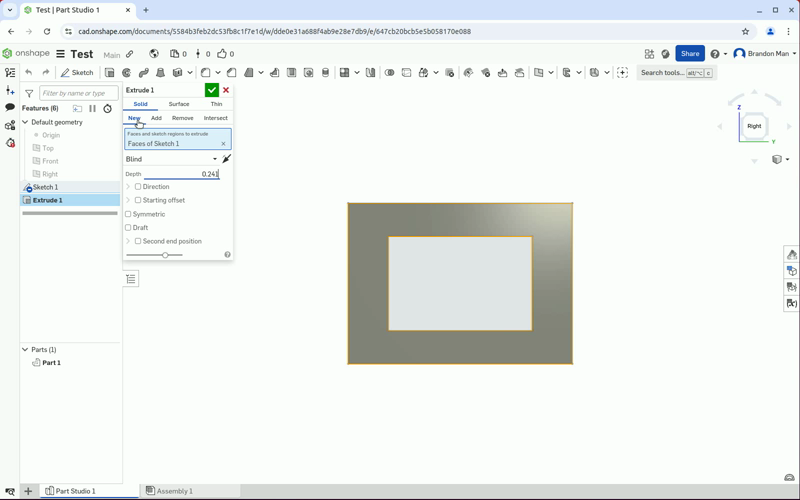
key(tab, 3)
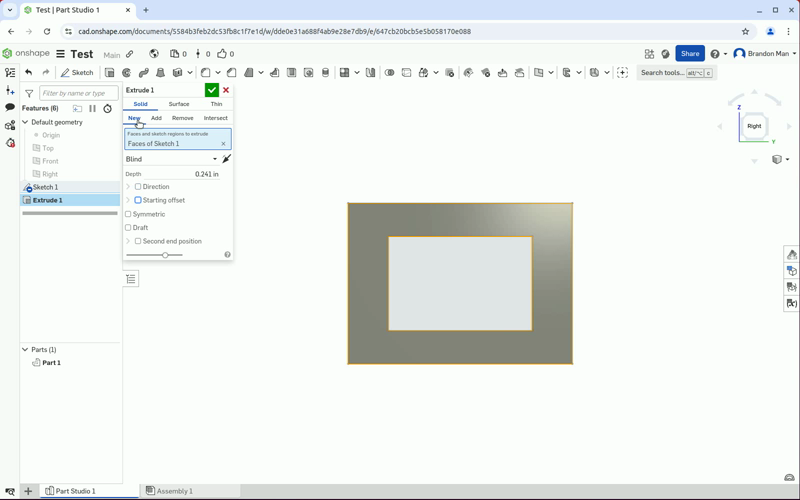
key(tab, 2)
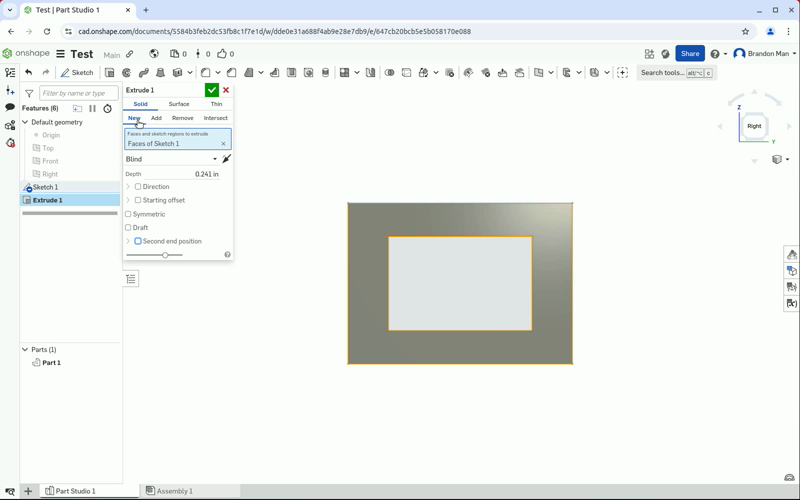
key(space)
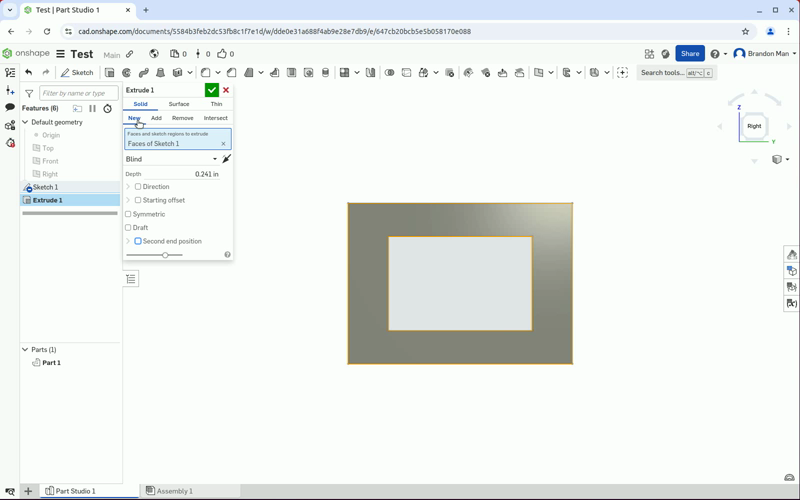
key(tab, 3)
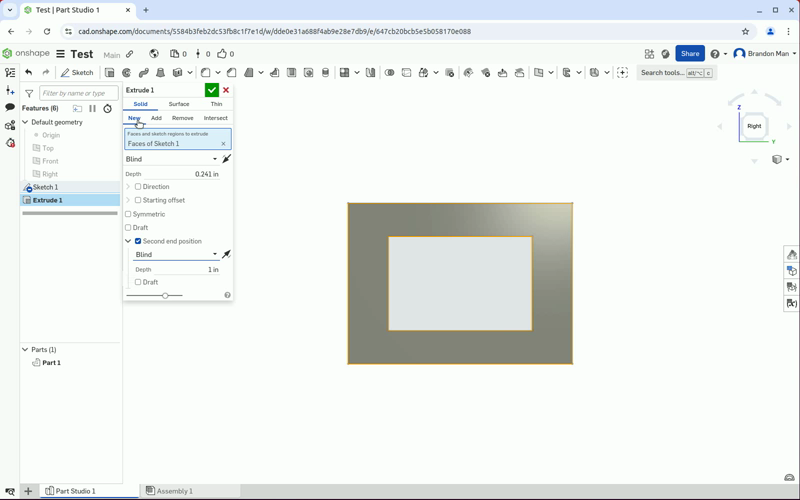
text(0.241)
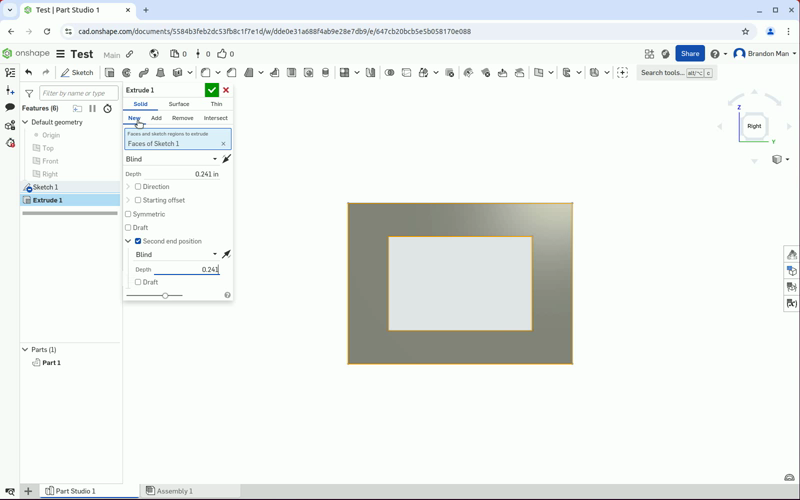
key(enter)
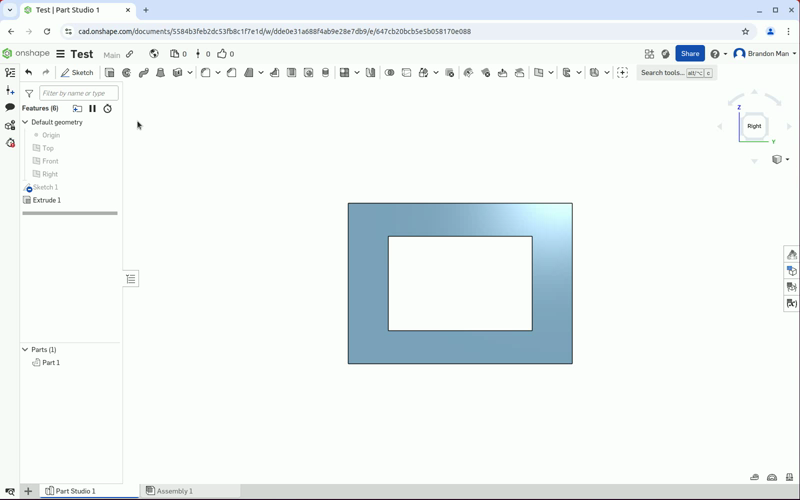
key(shift+h)
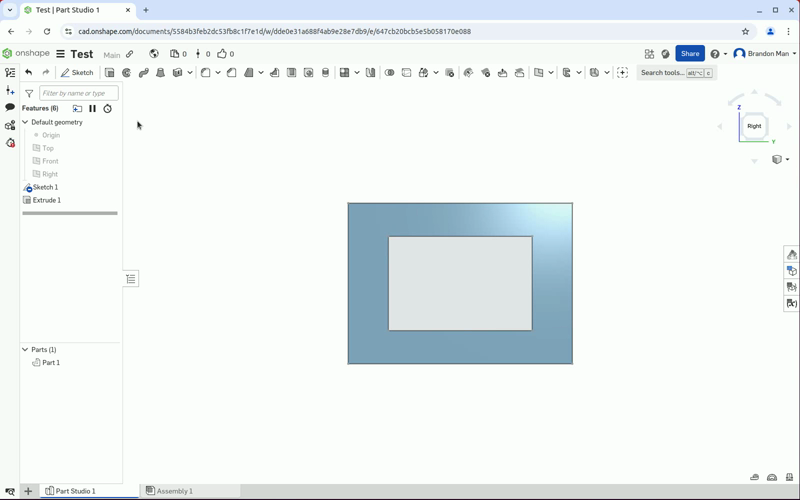
key(shift+h)
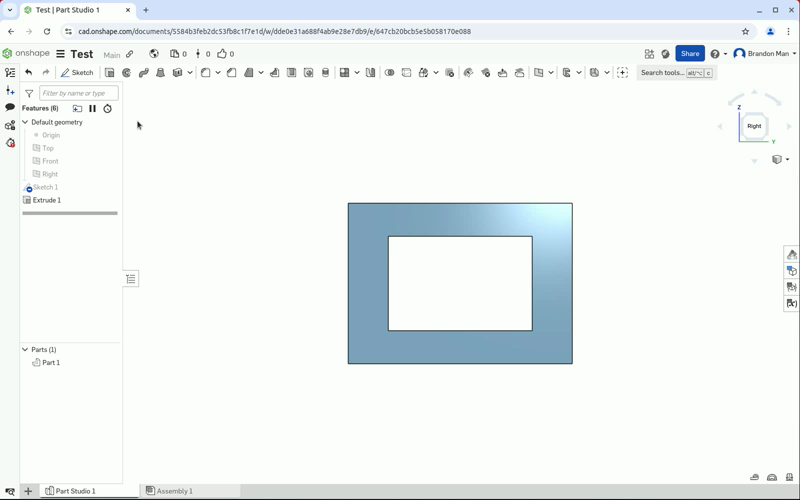
mouse_move(73, 189)
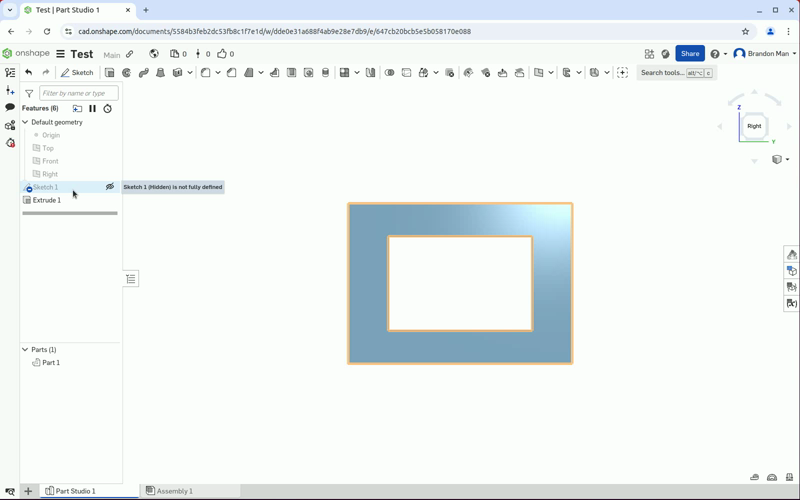
click(73, 189)
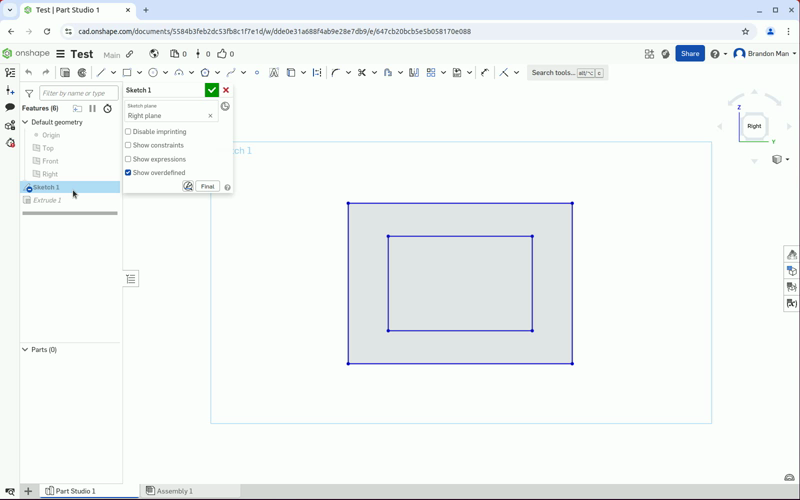
mouse_move(229, 92)
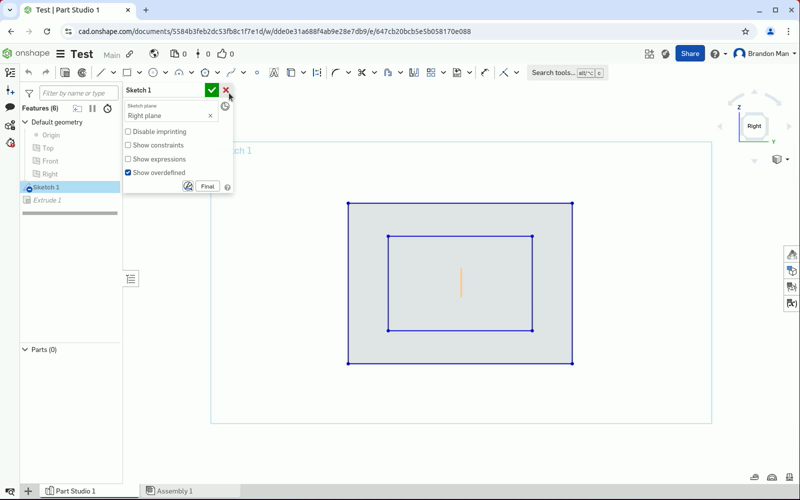
click(229, 92)
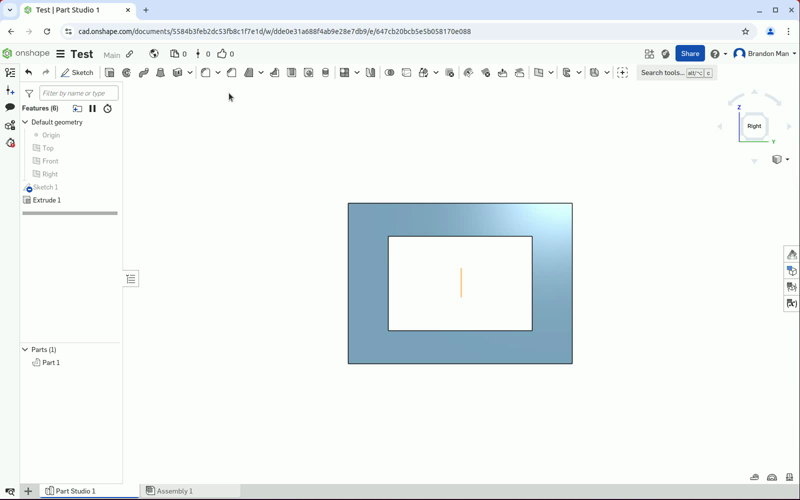
mouse_move(541, 75)
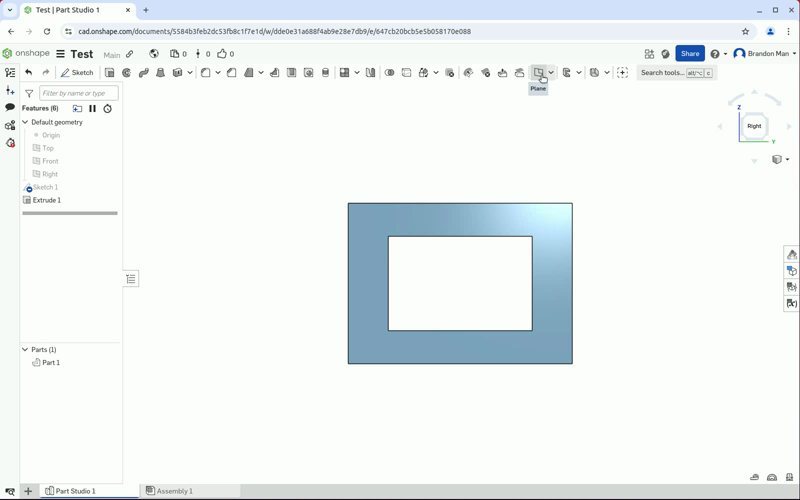
click(541, 75)
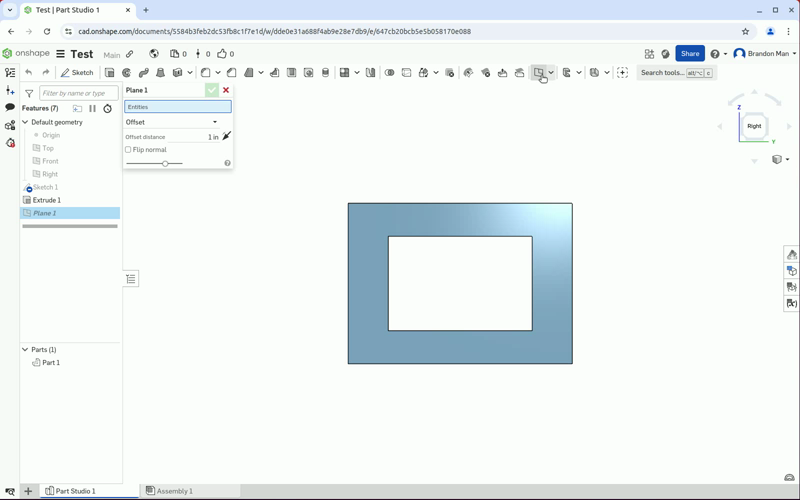
mouse_move(73, 176)
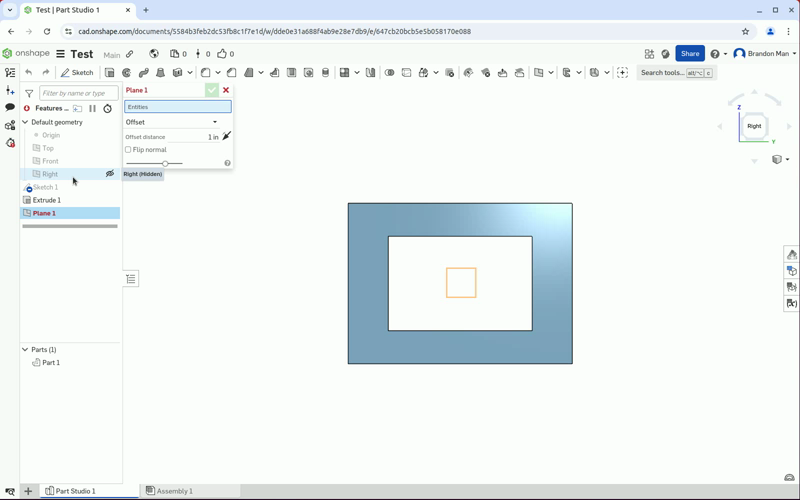
click(73, 176)
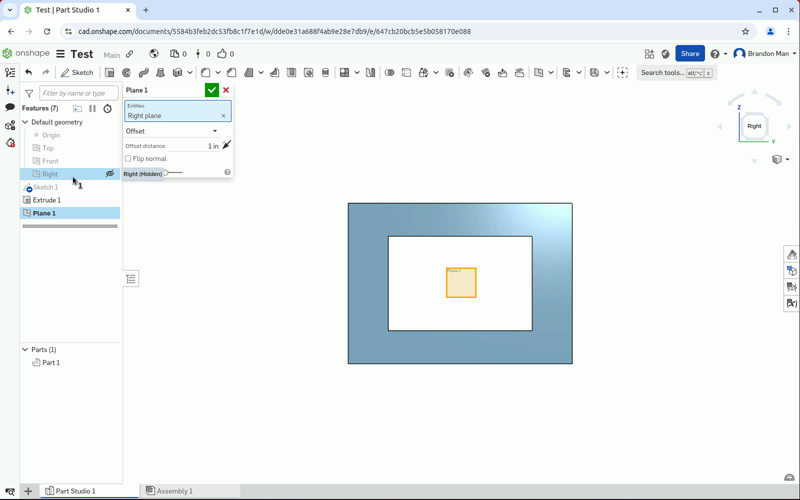
key(tab, 2)
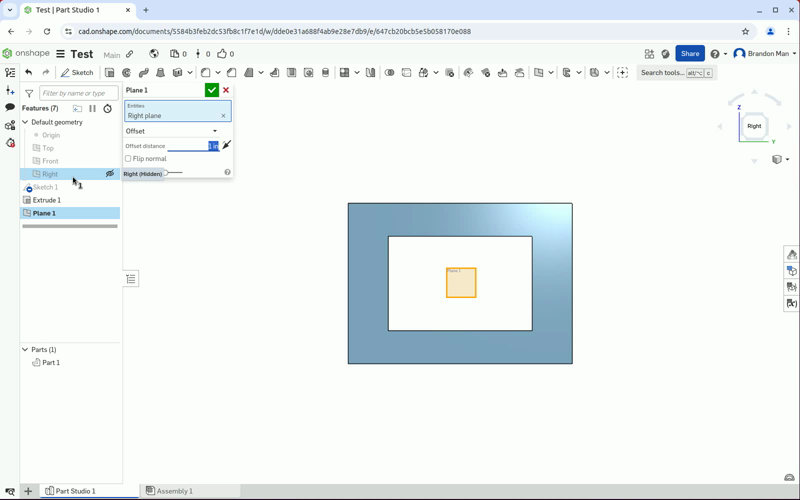
text(0.246)
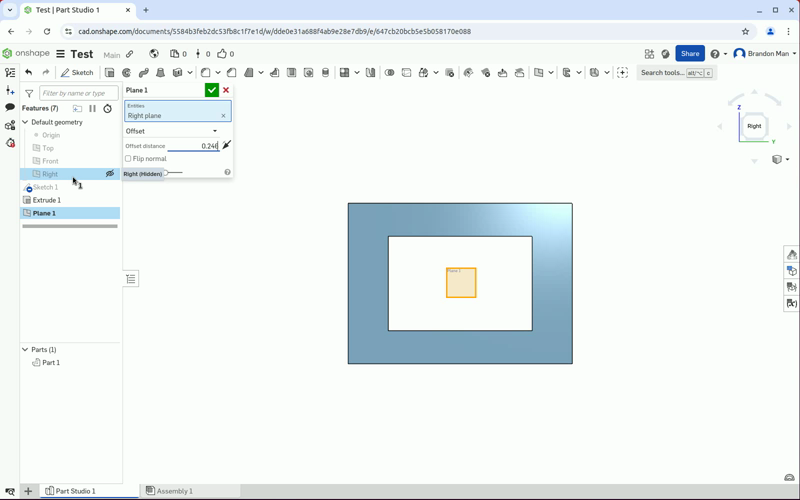
key(enter, 2)
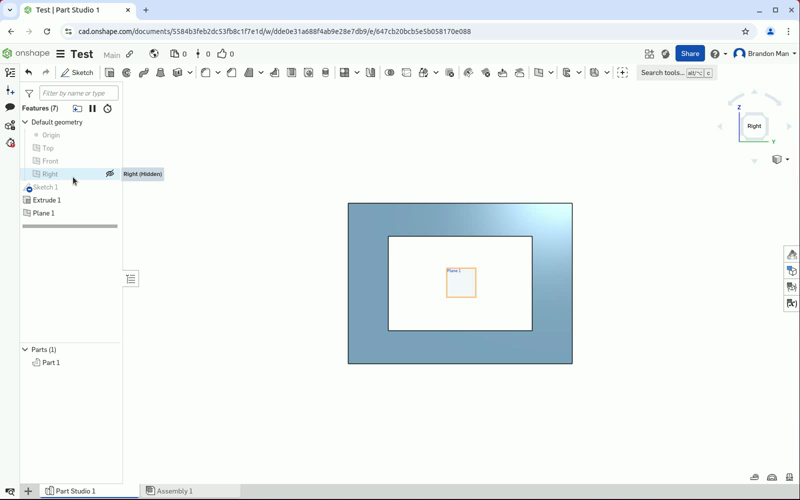
key(shift+s)
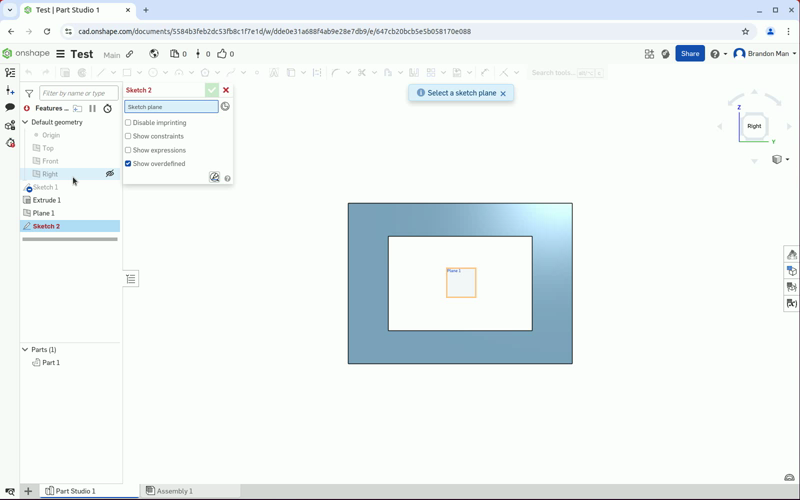
mouse_move(73, 215)
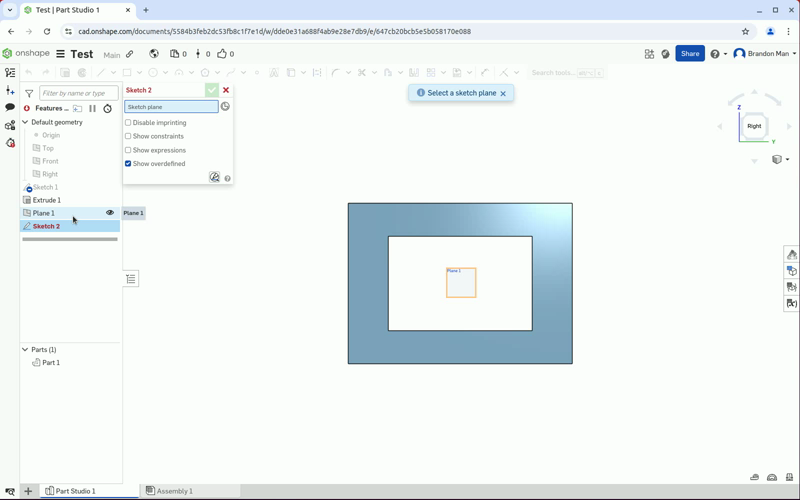
click(73, 215)
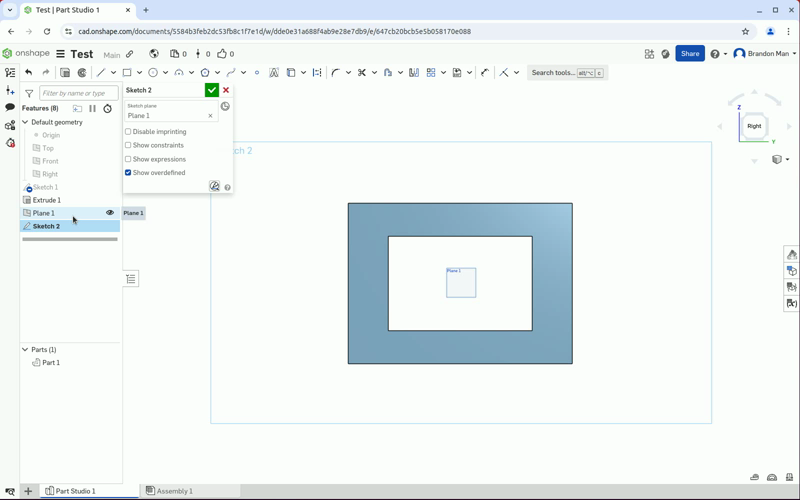
mouse_move(73, 352)
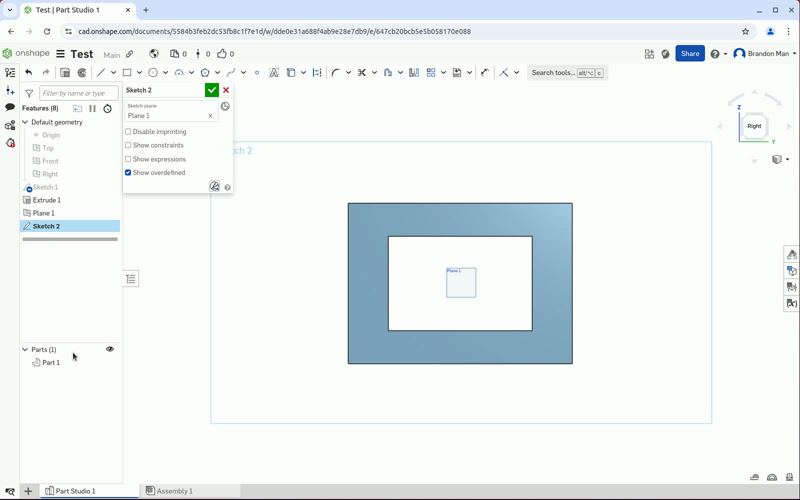
key(y)
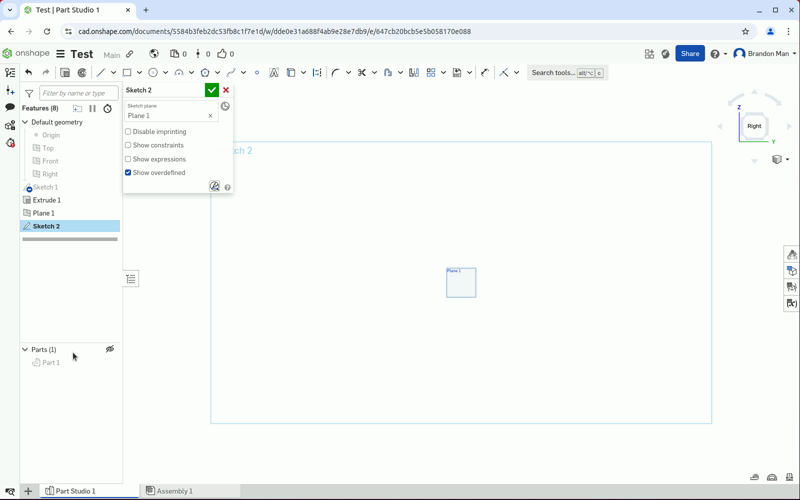
key(c)
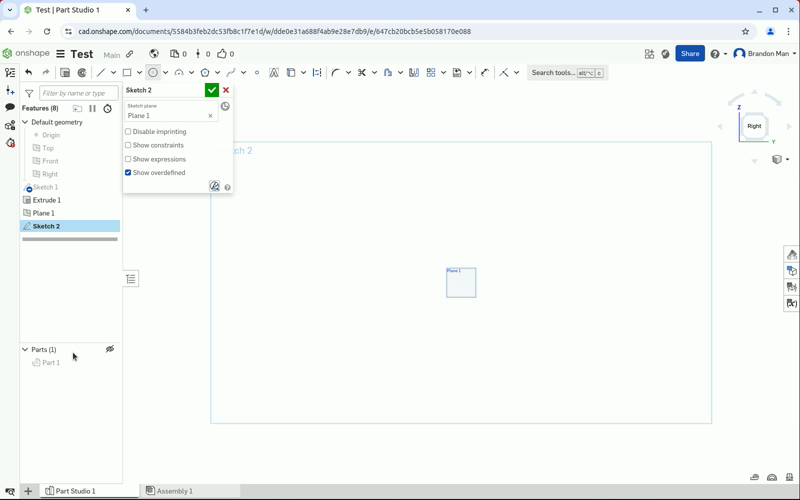
key_down(shift)
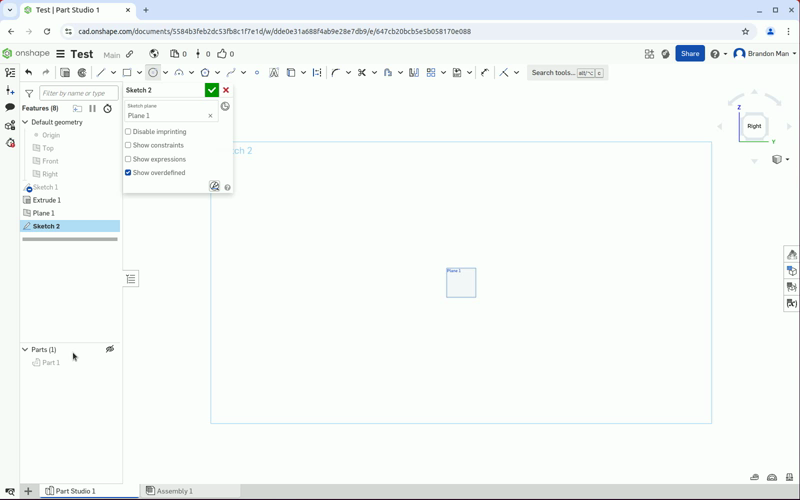
mouse_move(371, 218)
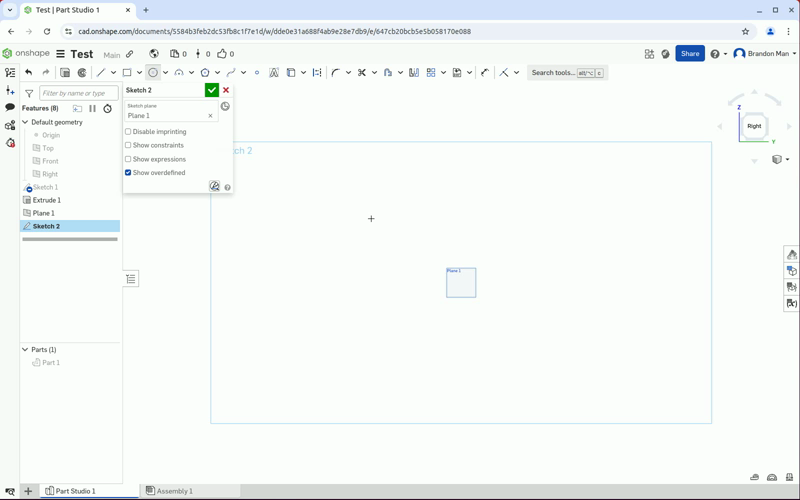
click(371, 218)
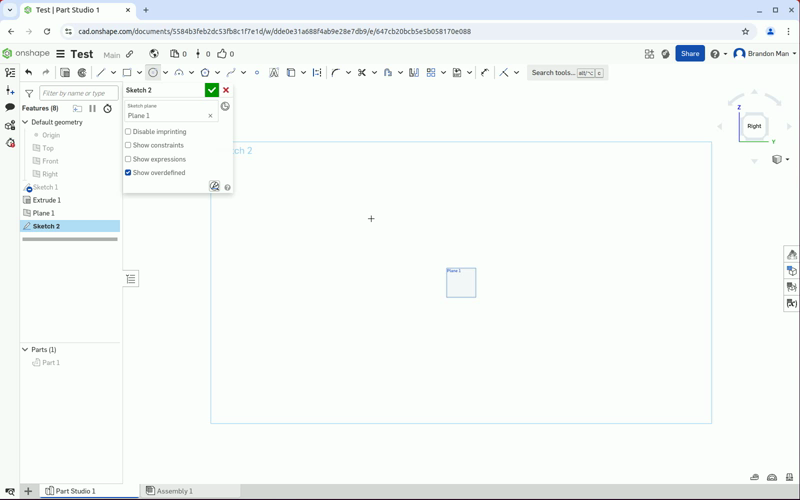
key_up(shift)
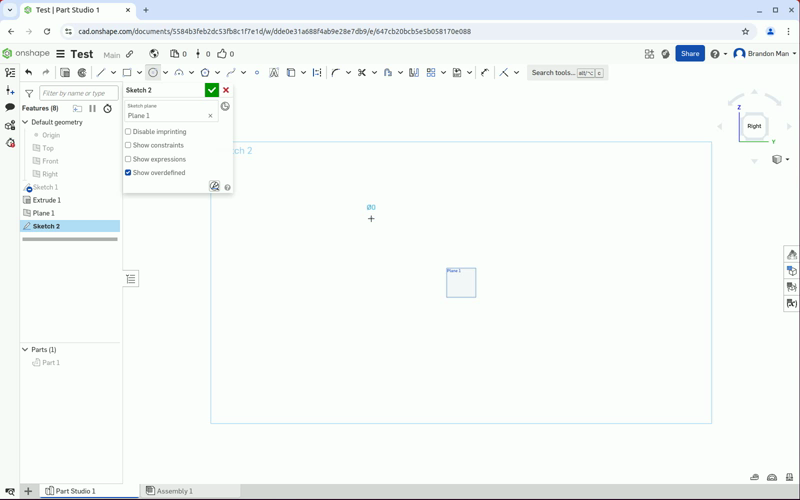
mouse_move(379, 218)
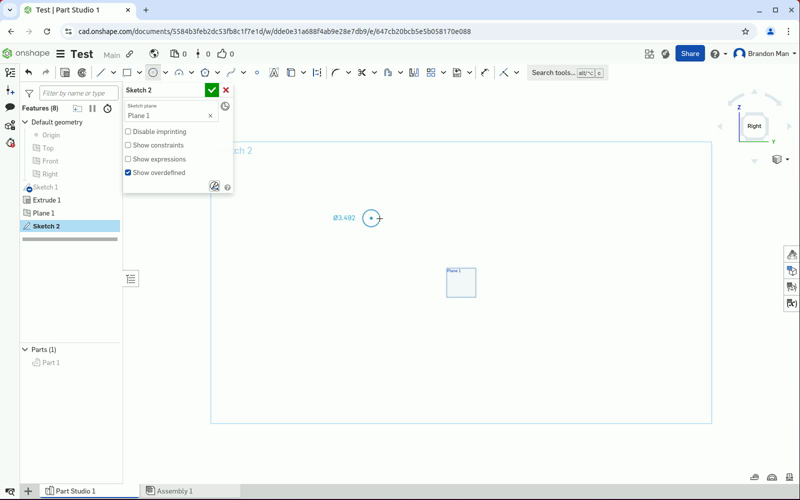
click(379, 218)
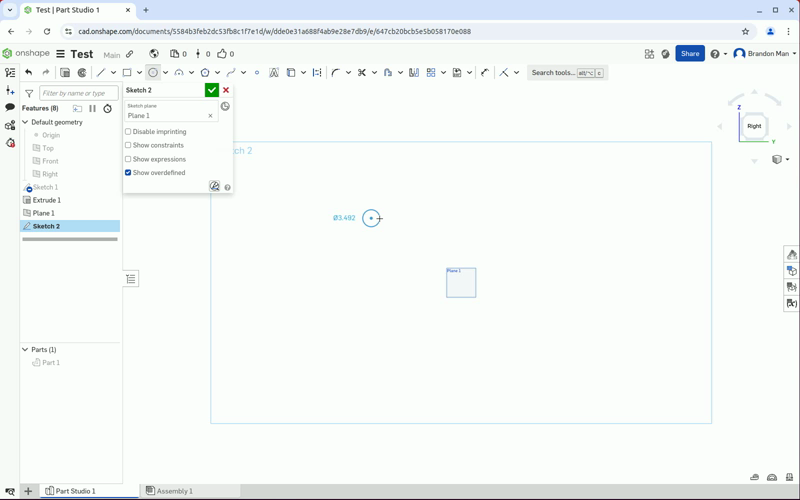
key(esc)
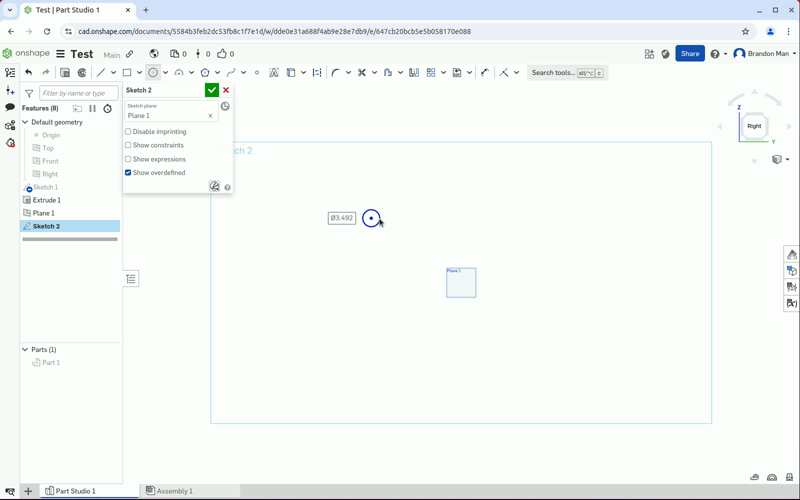
mouse_move(364, 217)
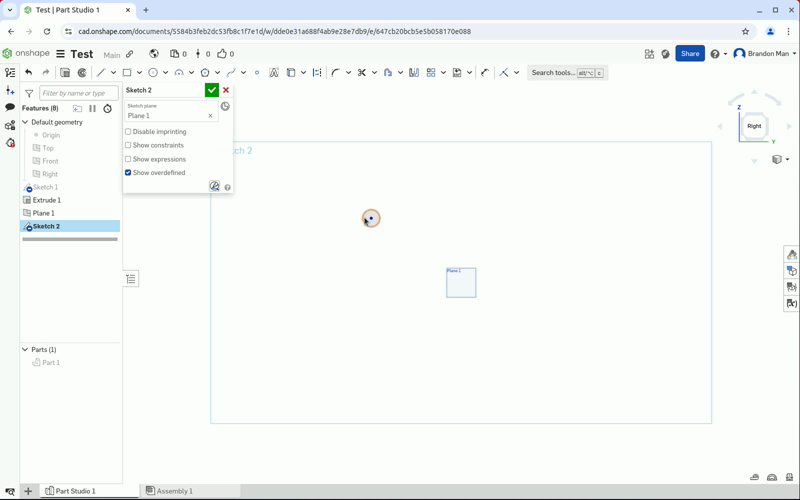
scroll(6)
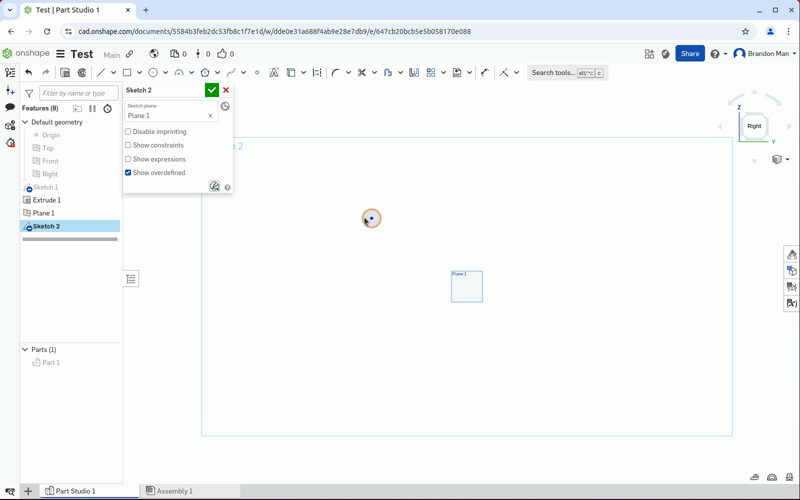
scroll(6)
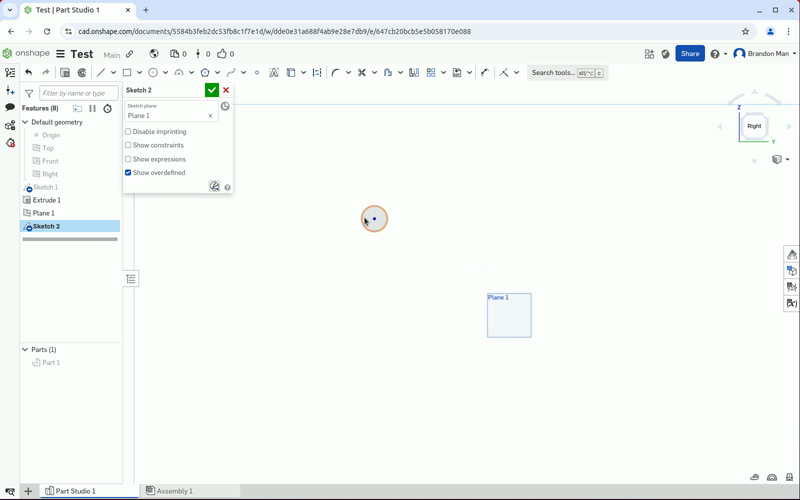
scroll(6)
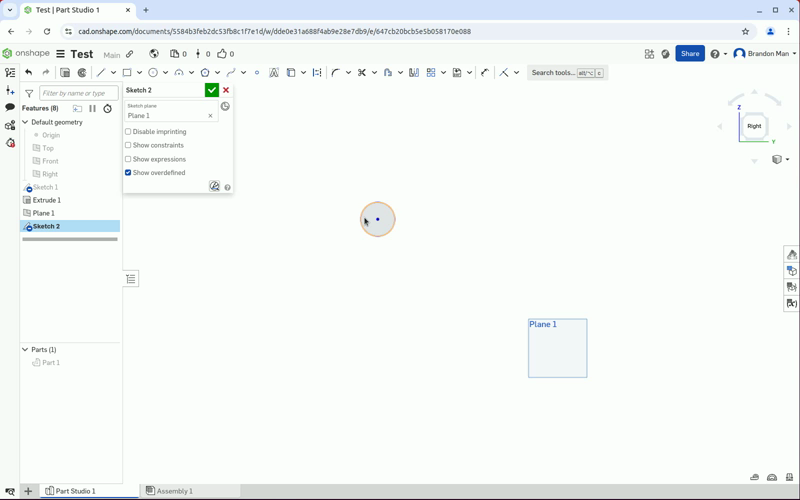
scroll(6)
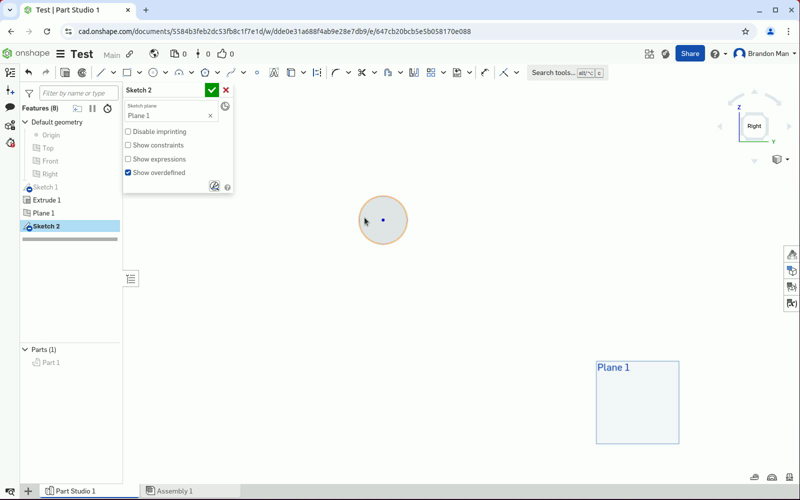
scroll(6)
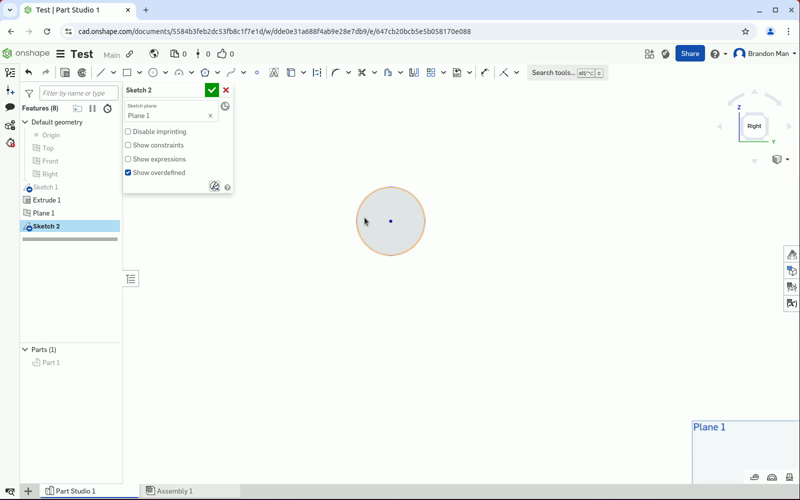
scroll(6)
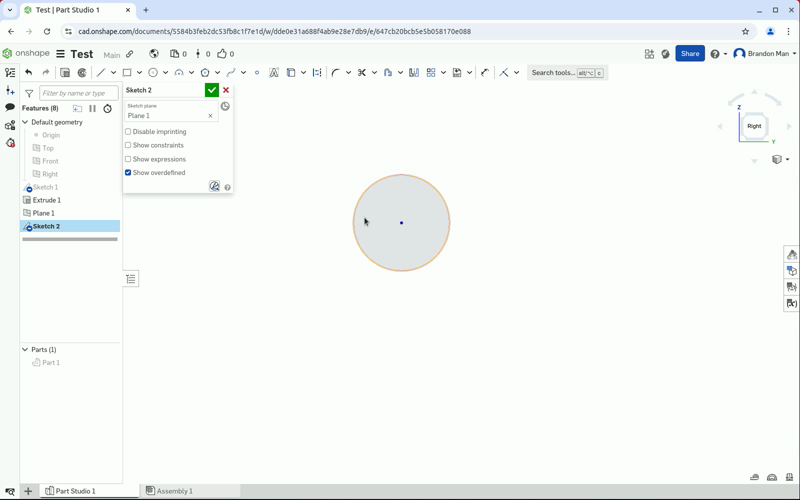
scroll(6)
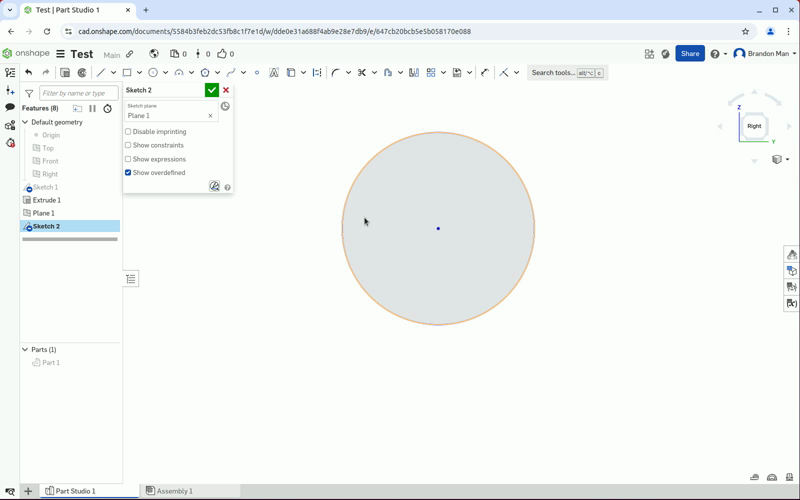
click(364, 217)
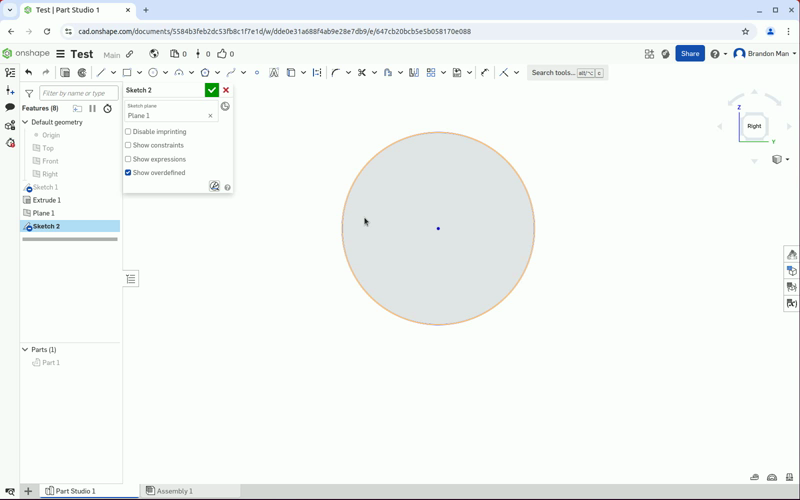
scroll(-6)
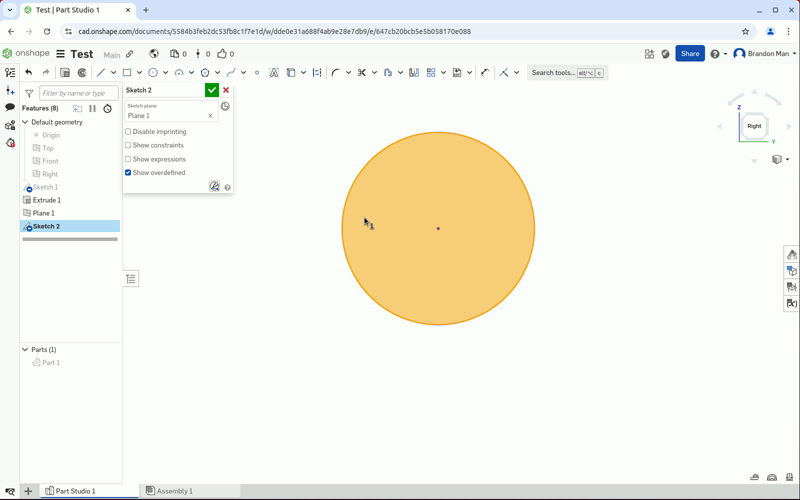
scroll(-6)
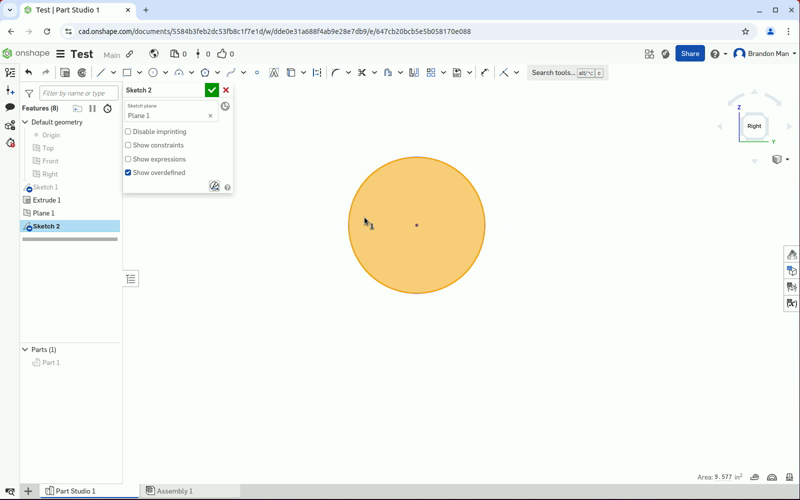
scroll(-6)
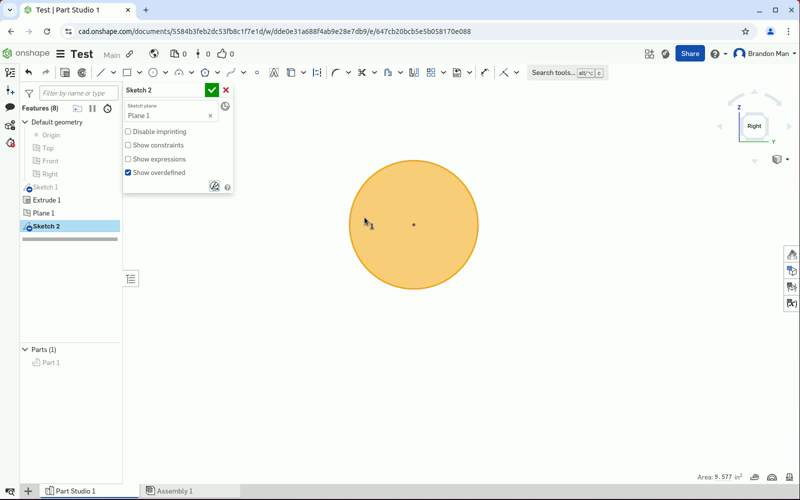
scroll(-6)
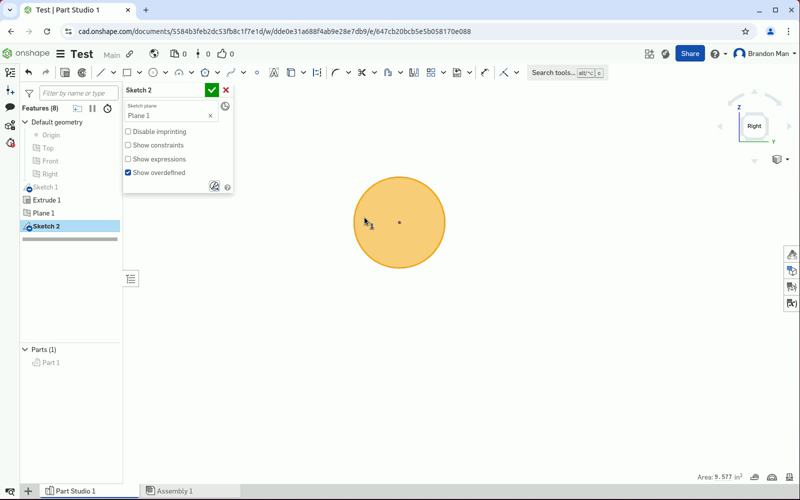
scroll(-6)
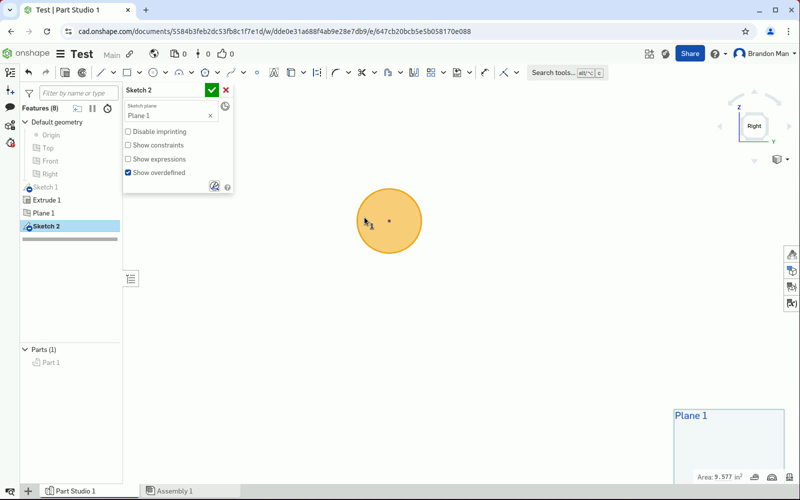
scroll(-6)
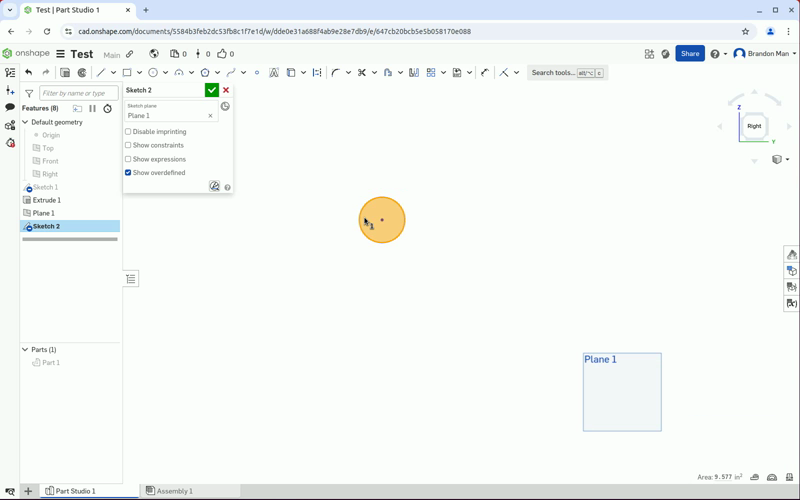
scroll(-6)
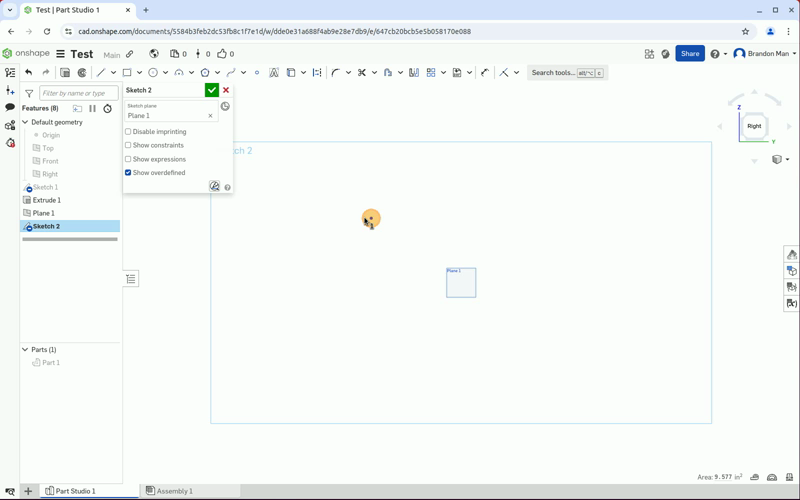
mouse_move(73, 352)
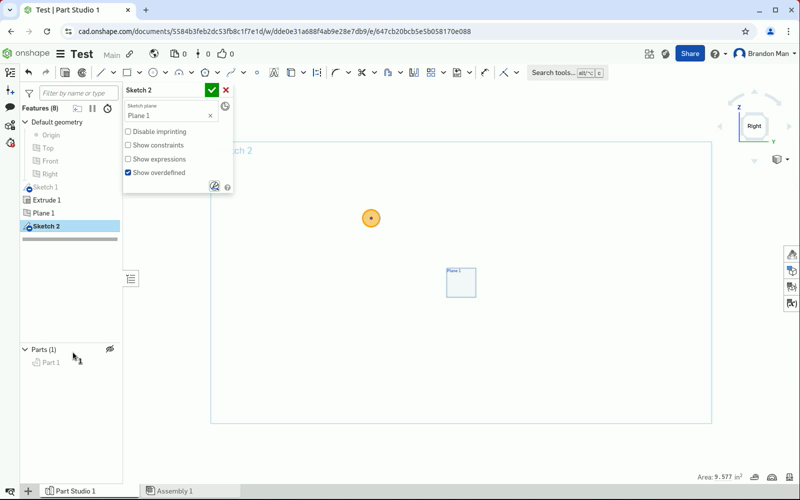
key(shift+y)
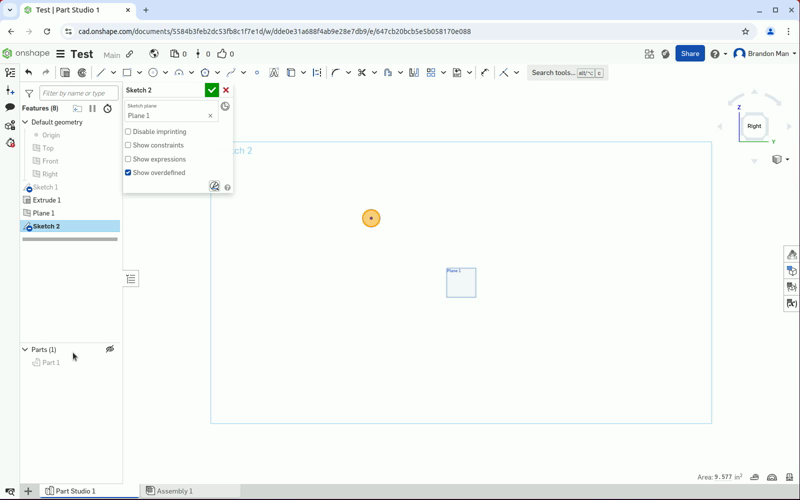
key(shift+e)
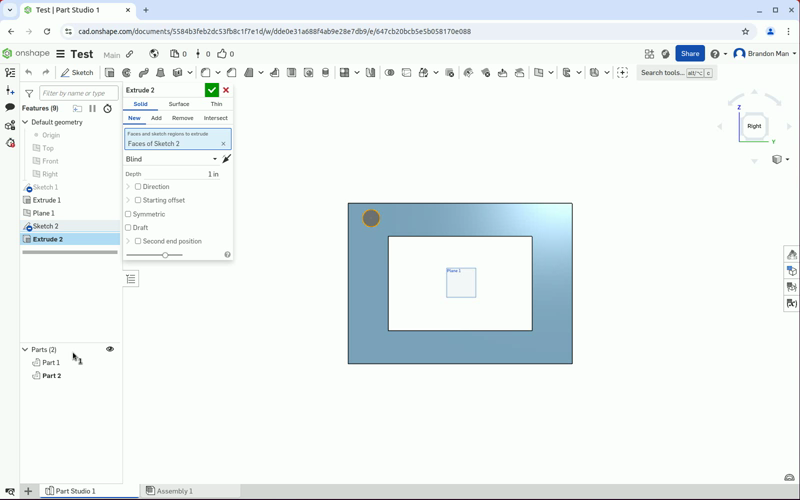
mouse_move(143, 106)
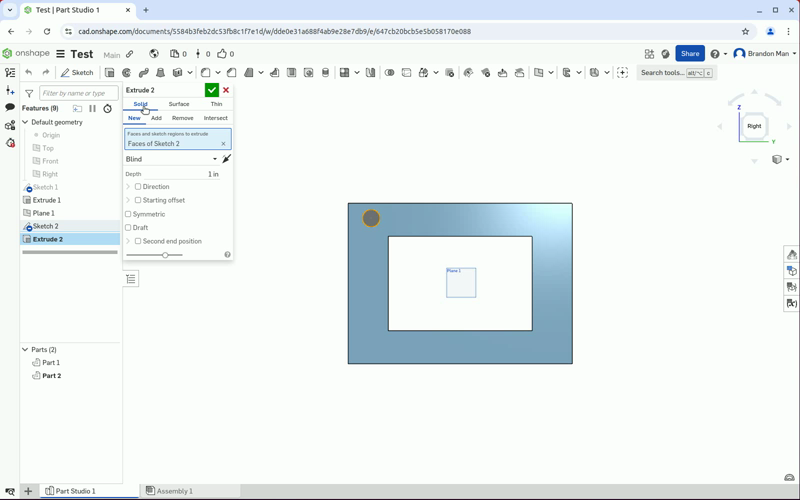
click(143, 106)
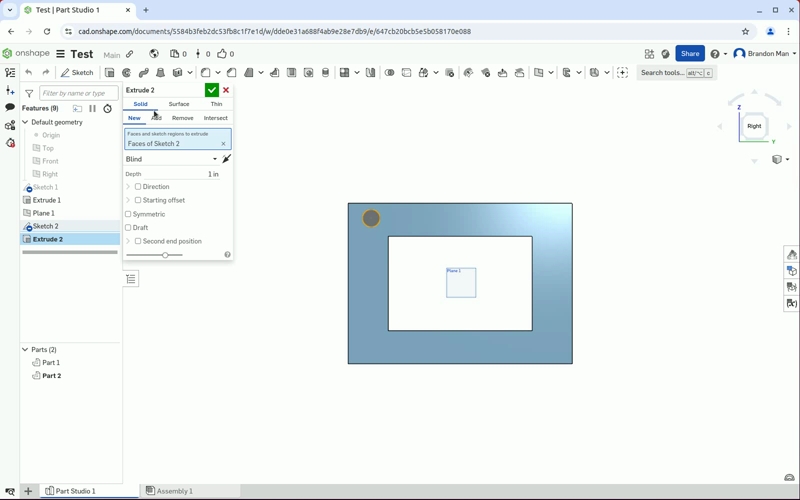
mouse_move(186, 120)
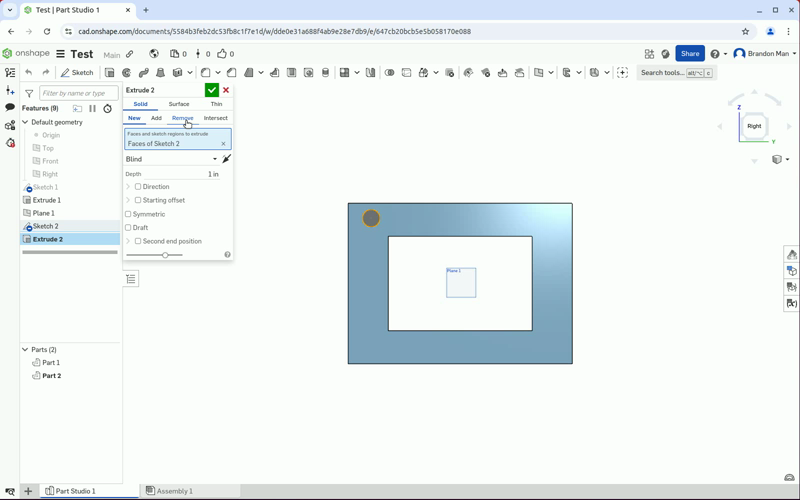
click(186, 120)
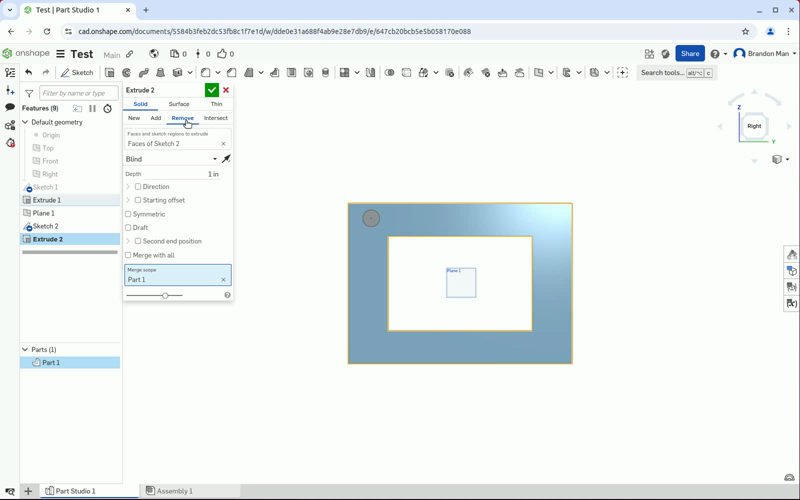
key(tab, 4)
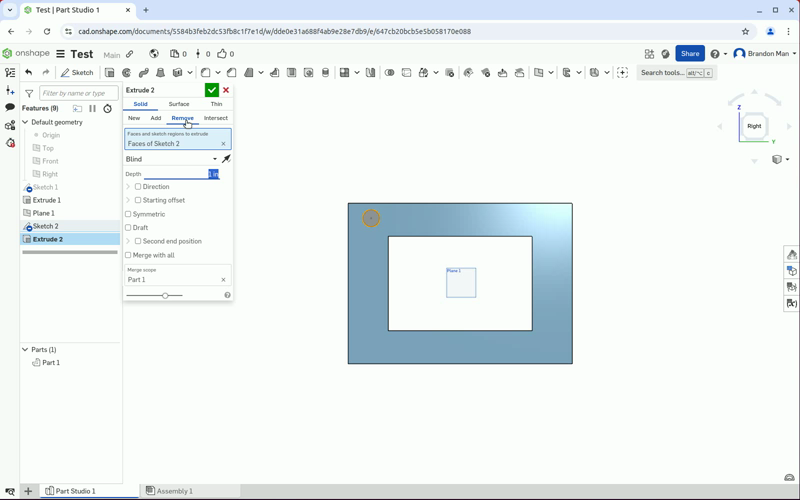
text(1.204)
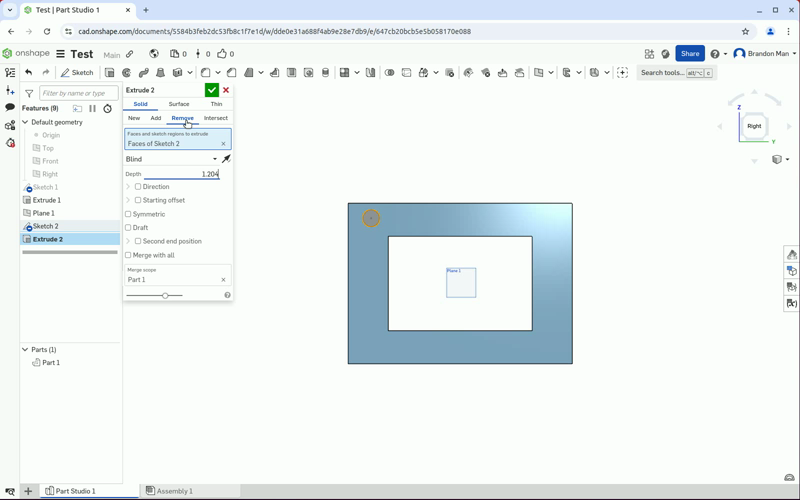
key(tab, 6)
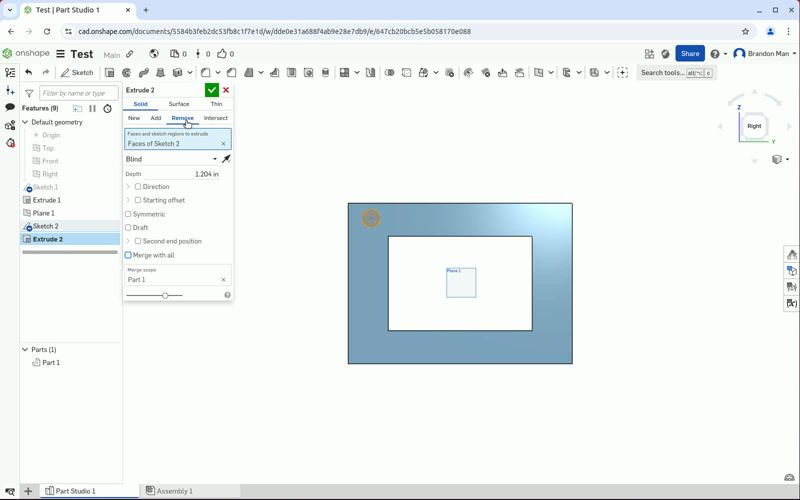
key(space)
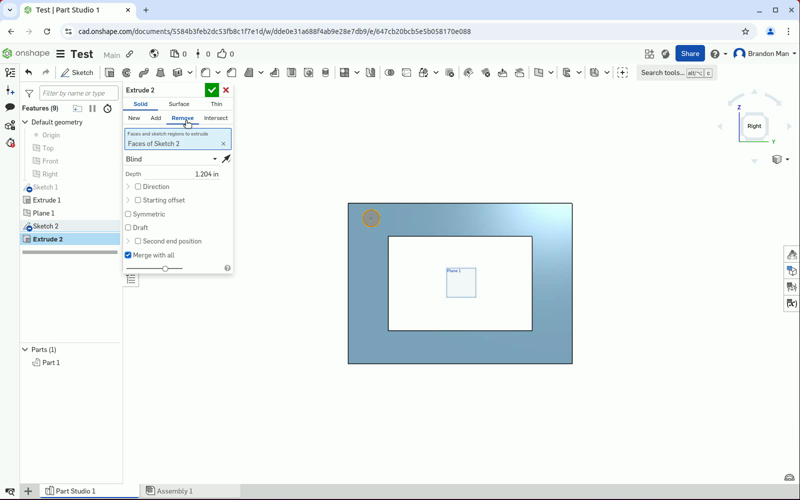
key(enter)
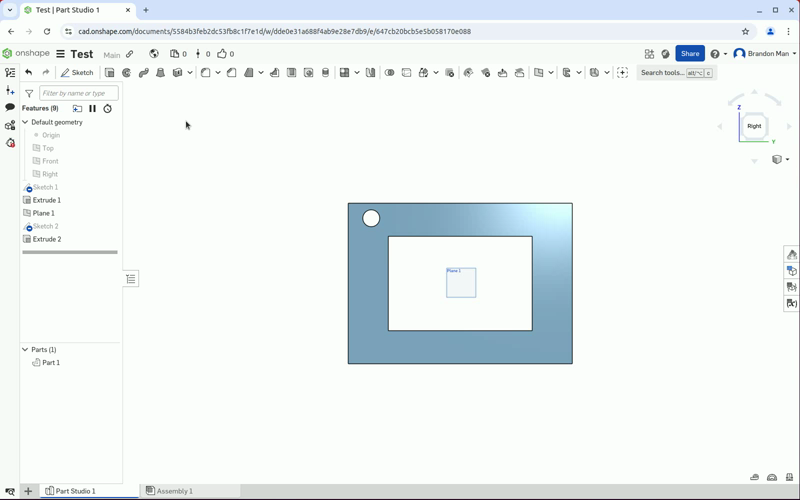
key(shift+h)
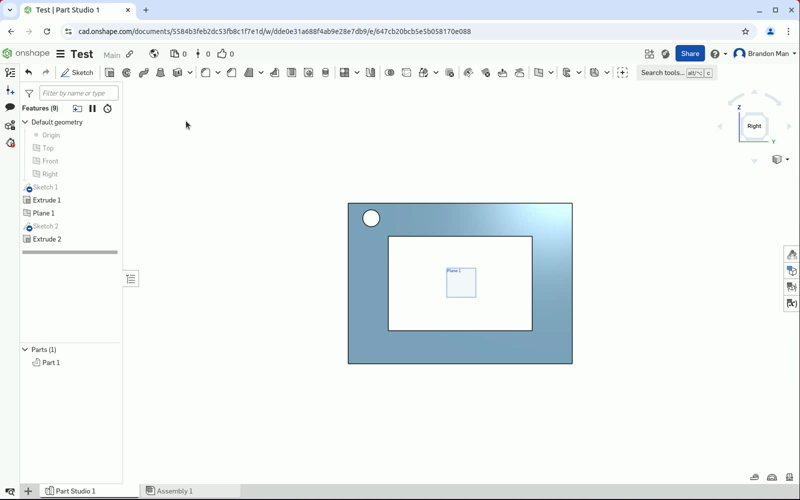
key(shift+h)
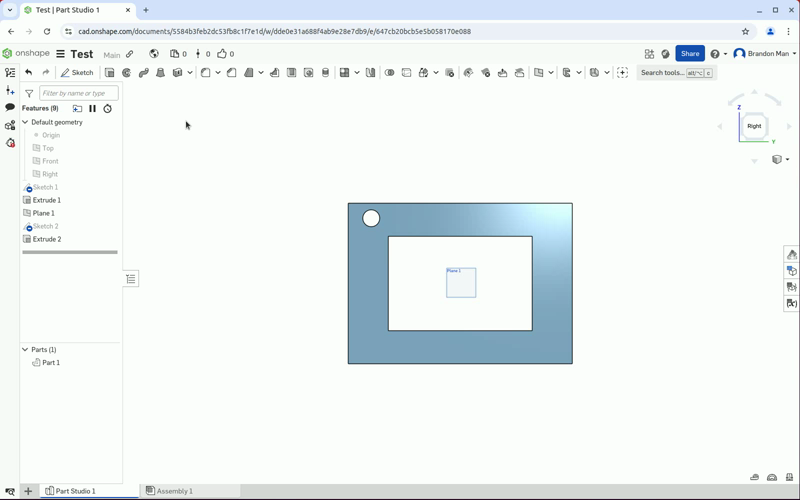
mouse_move(73, 189)
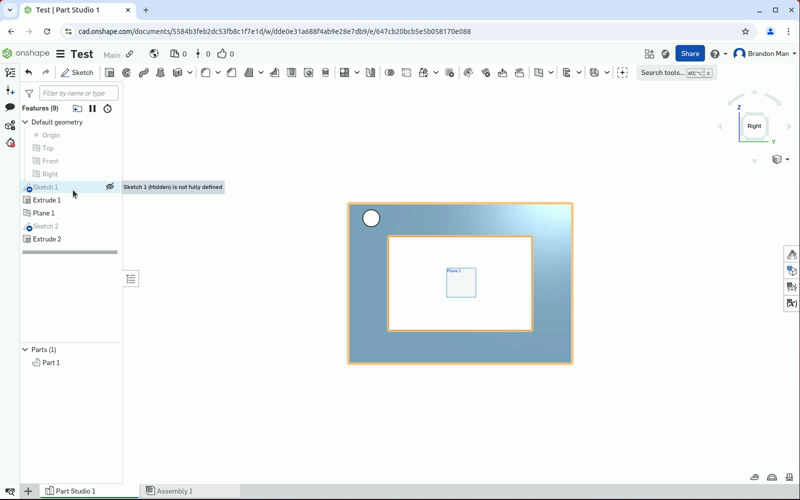
click(73, 189)
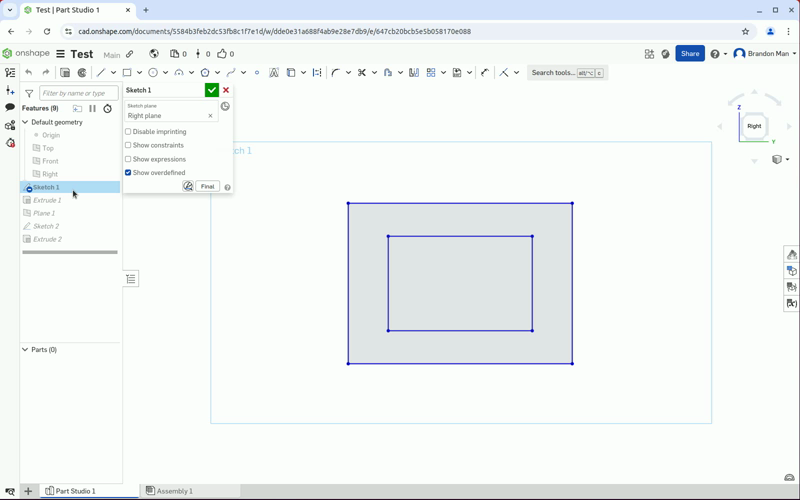
mouse_move(229, 92)
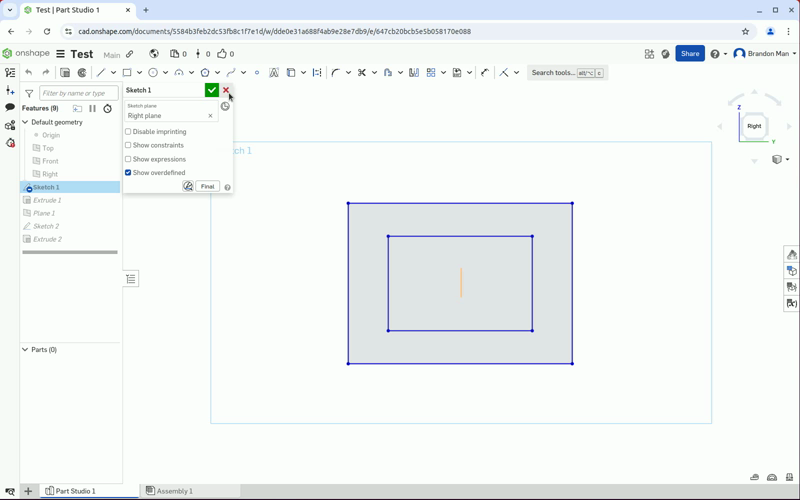
click(229, 92)
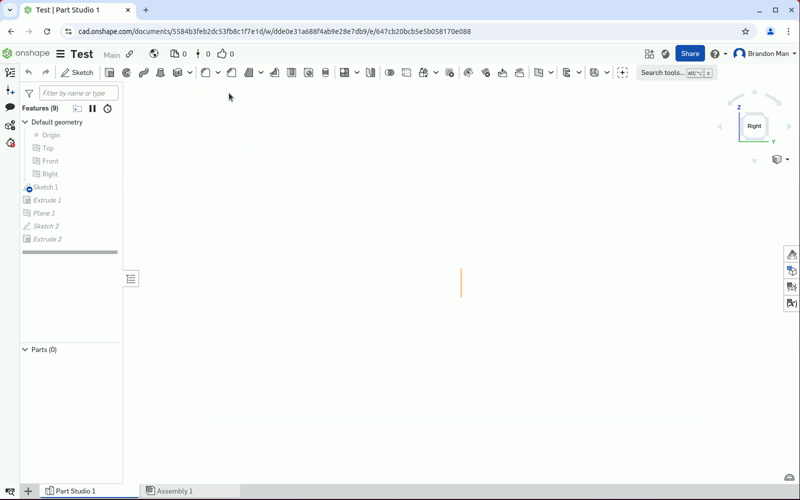
key(shift+s)
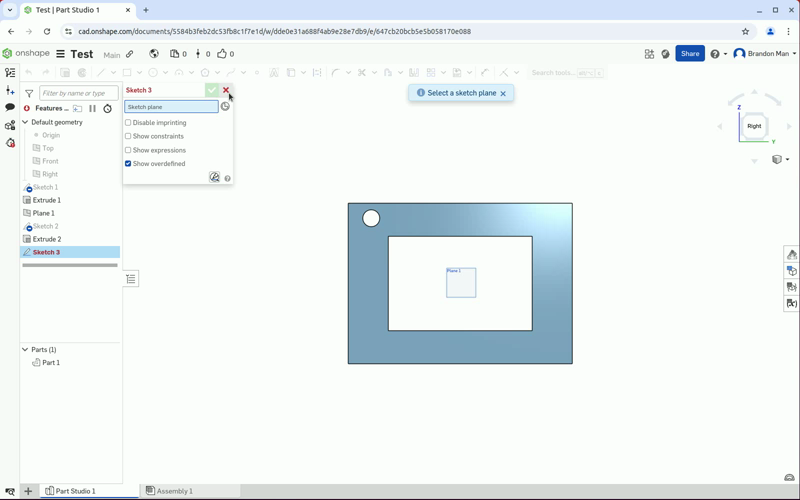
mouse_move(73, 215)
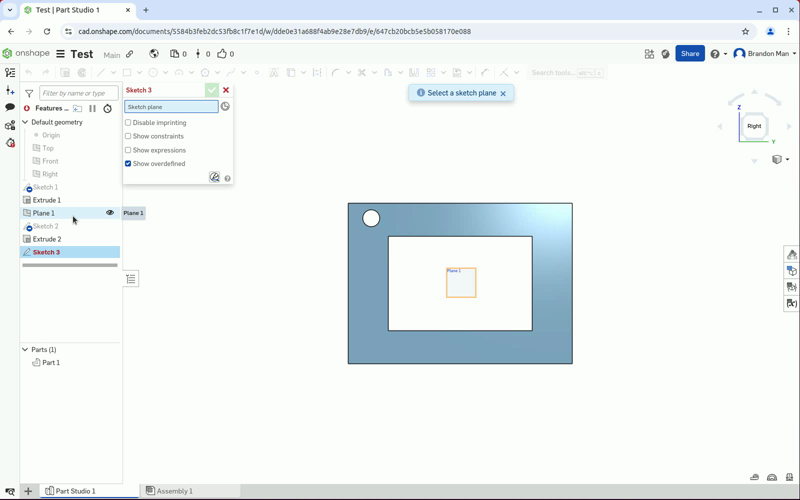
click(73, 215)
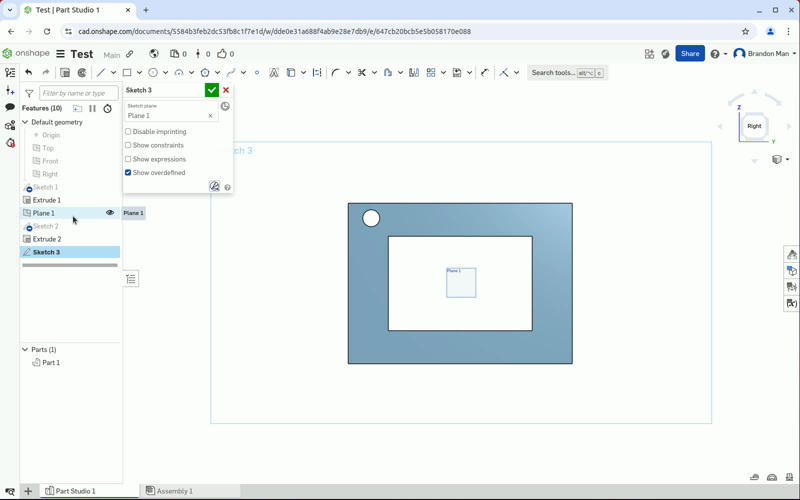
mouse_move(73, 352)
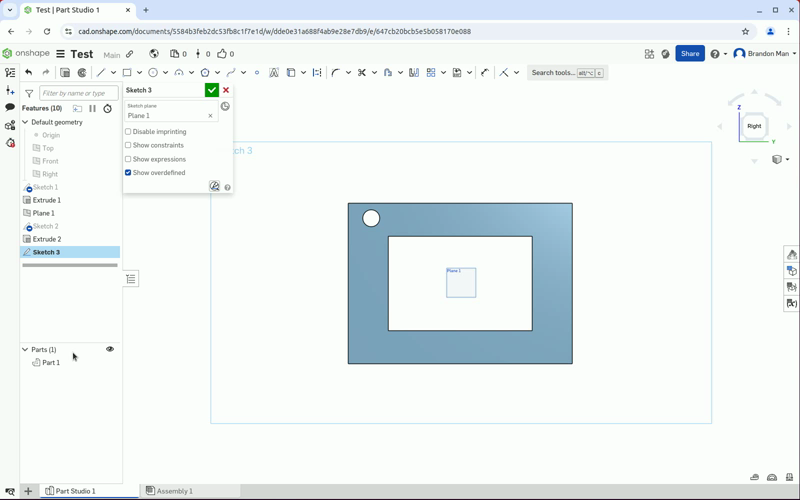
key(y)
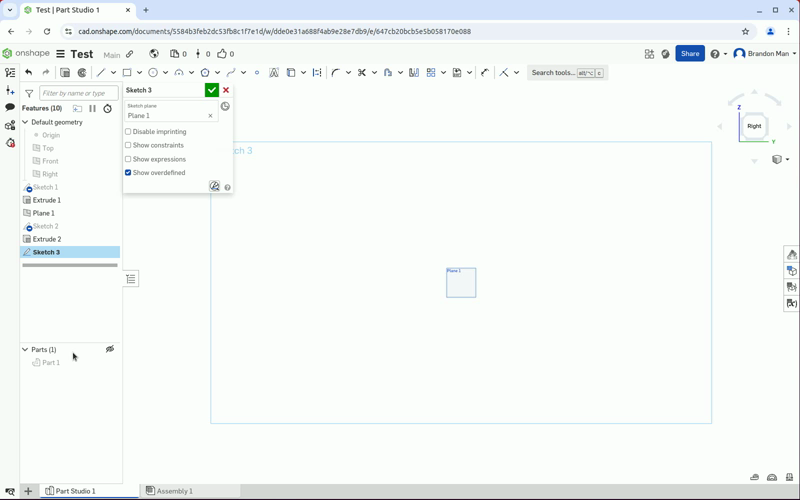
key(c)
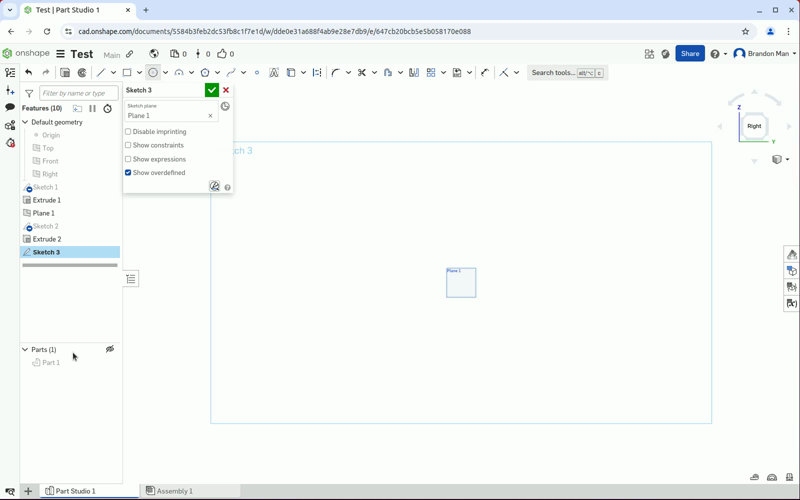
key_down(shift)
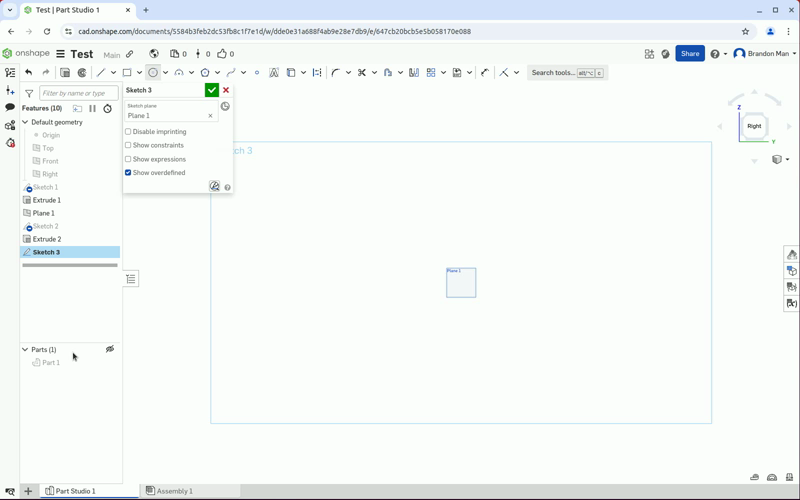
mouse_move(551, 218)
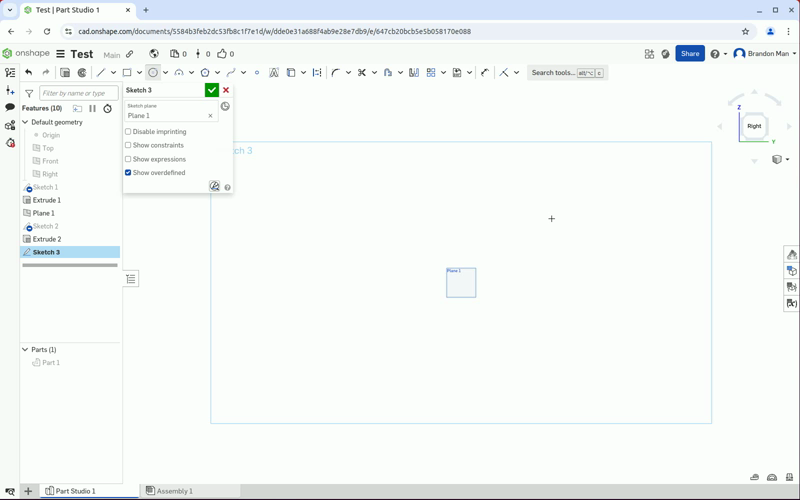
click(551, 218)
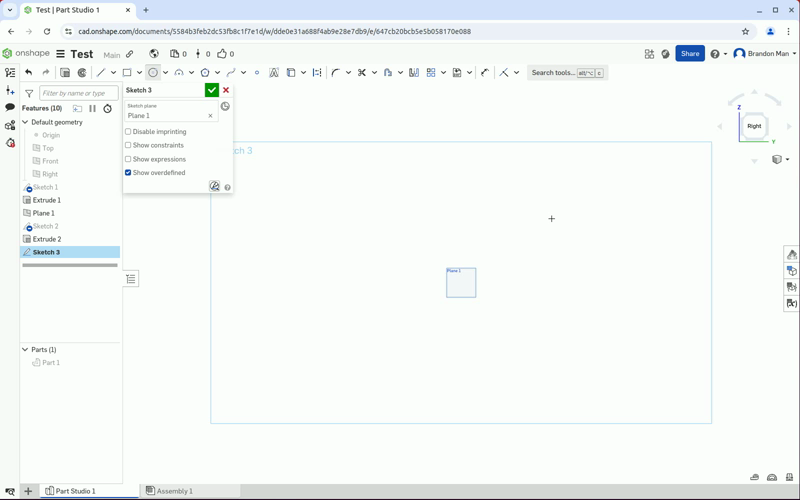
key_up(shift)
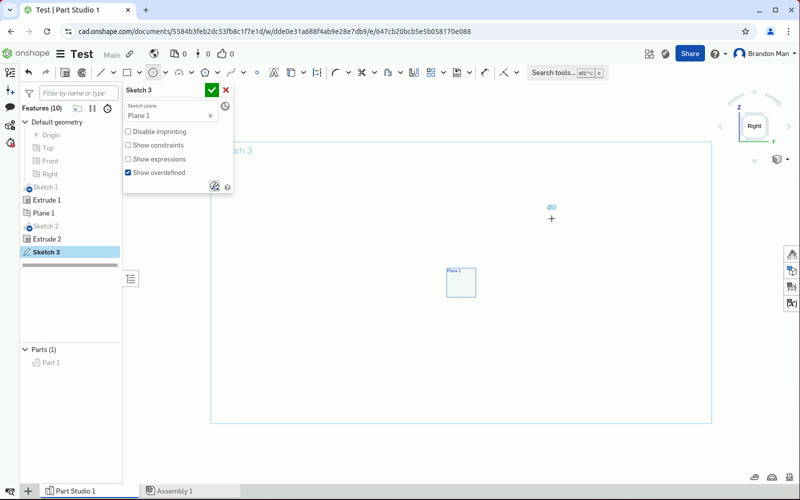
mouse_move(560, 218)
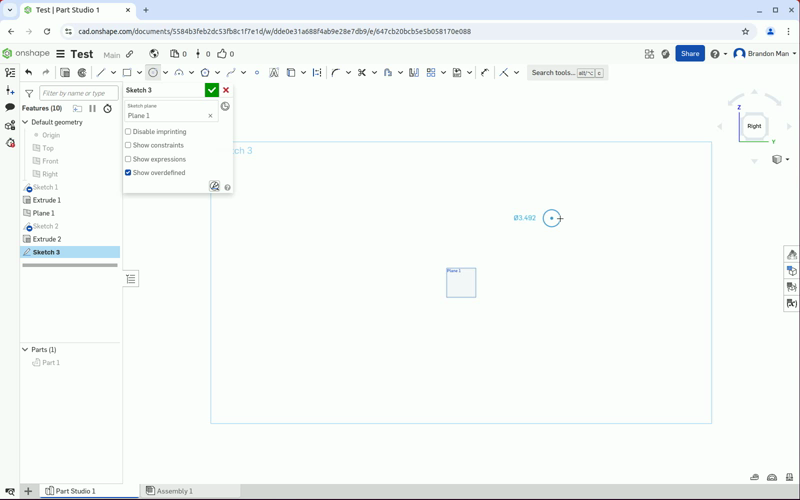
click(560, 218)
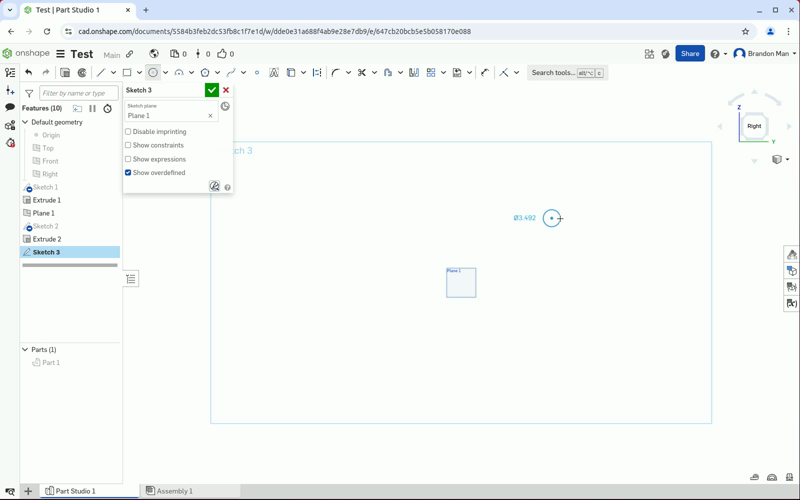
key(esc)
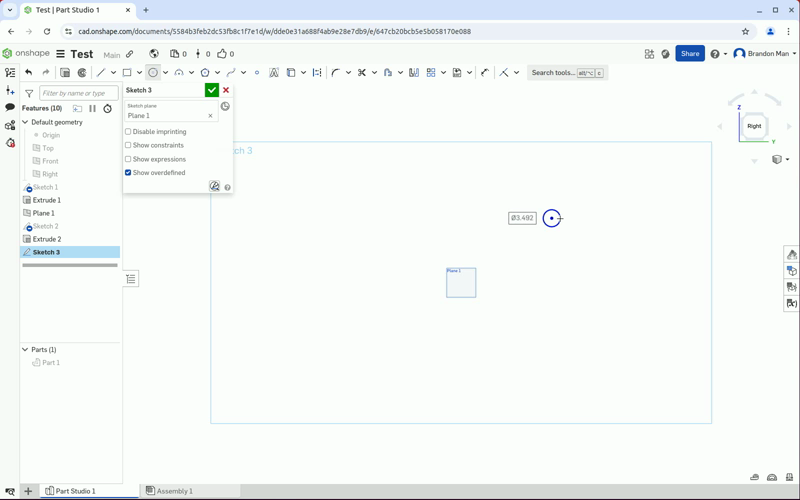
mouse_move(555, 212)
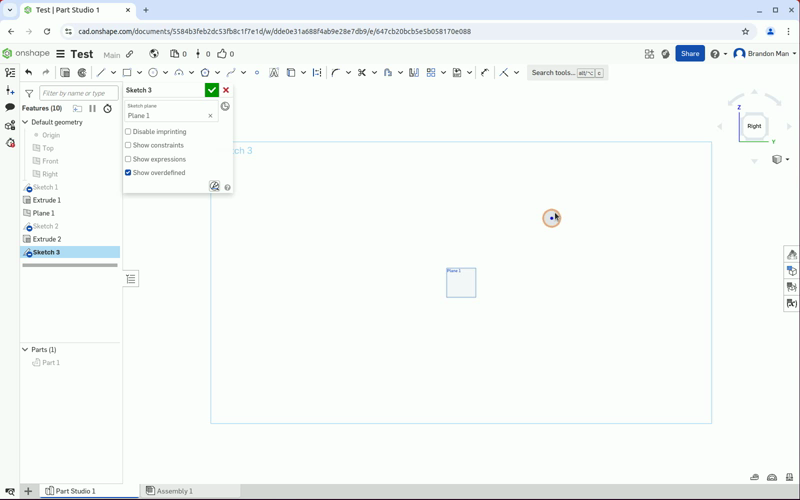
scroll(6)
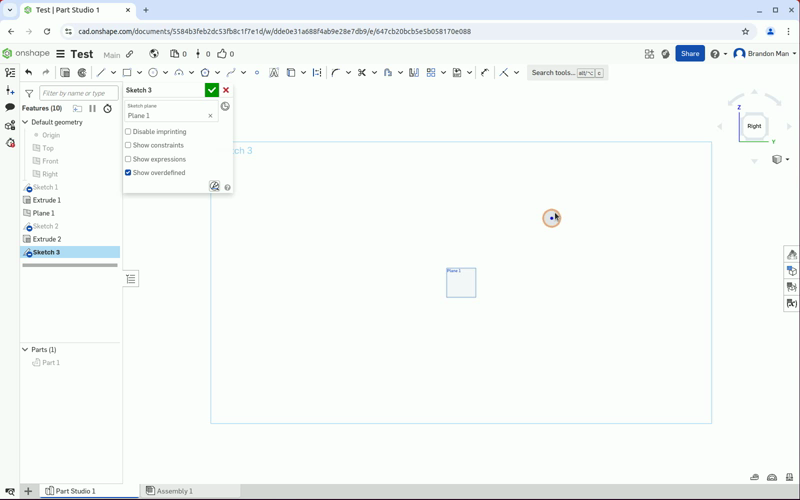
scroll(6)
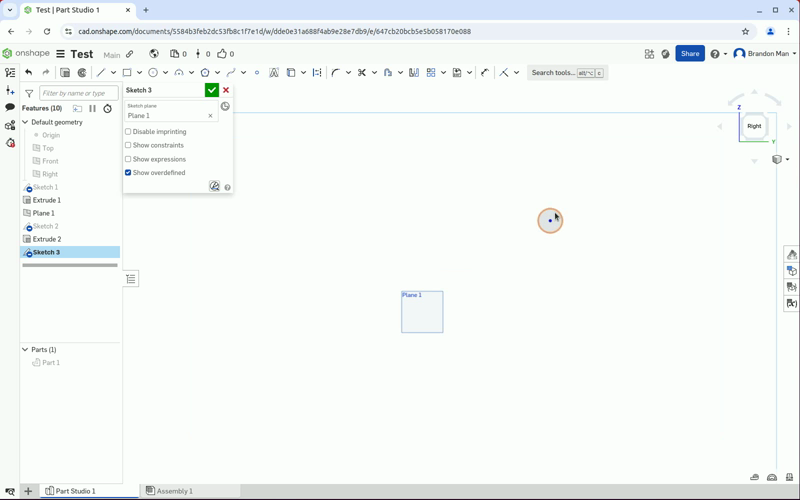
scroll(6)
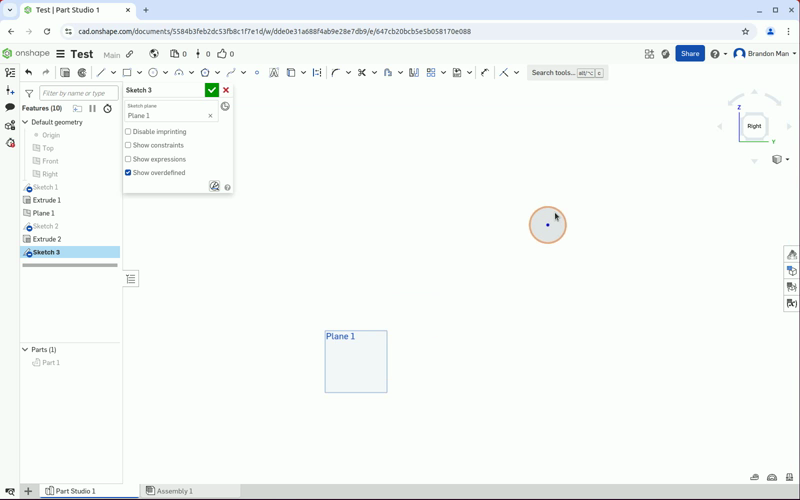
scroll(6)
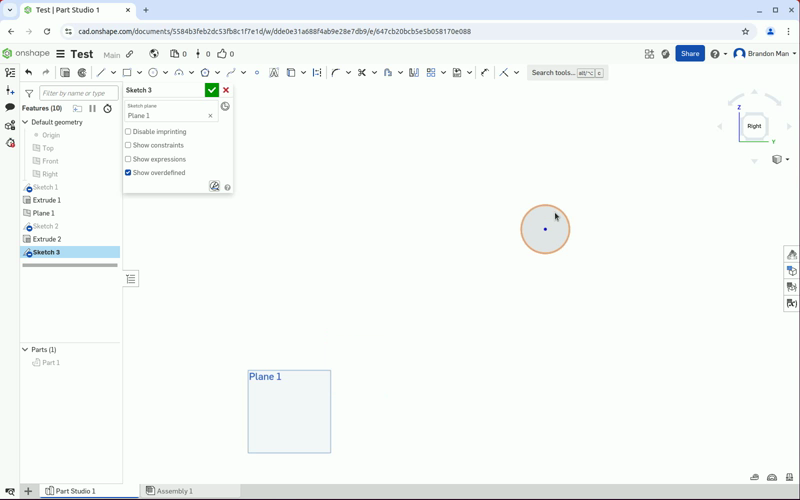
scroll(6)
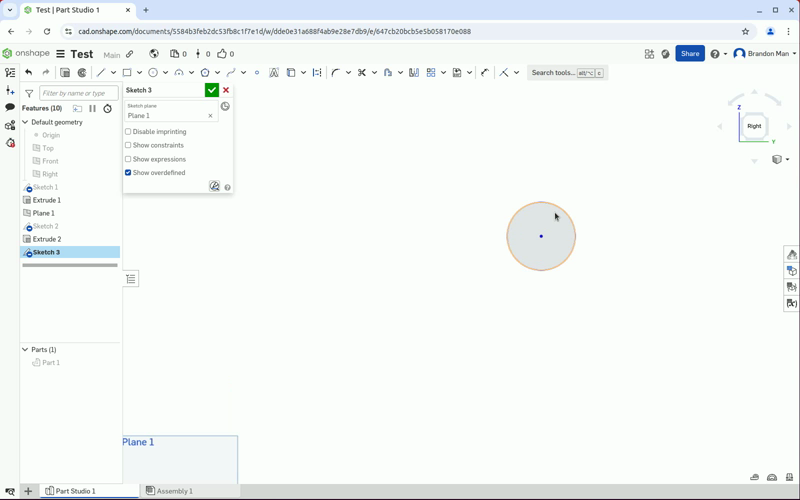
scroll(6)
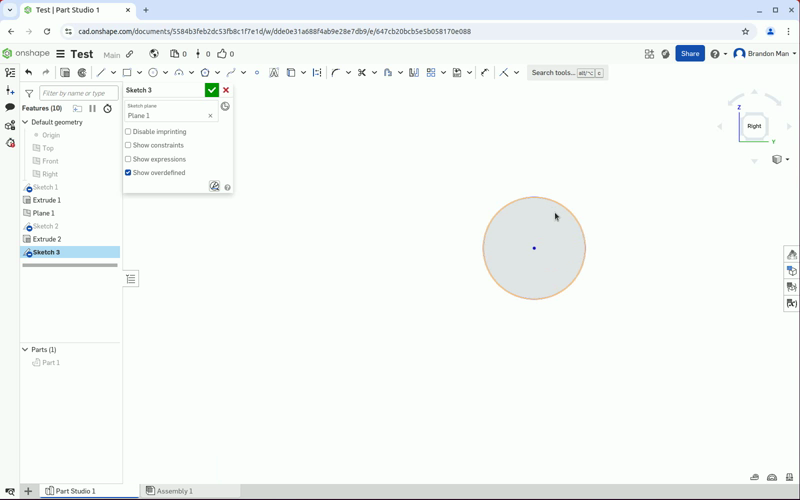
scroll(6)
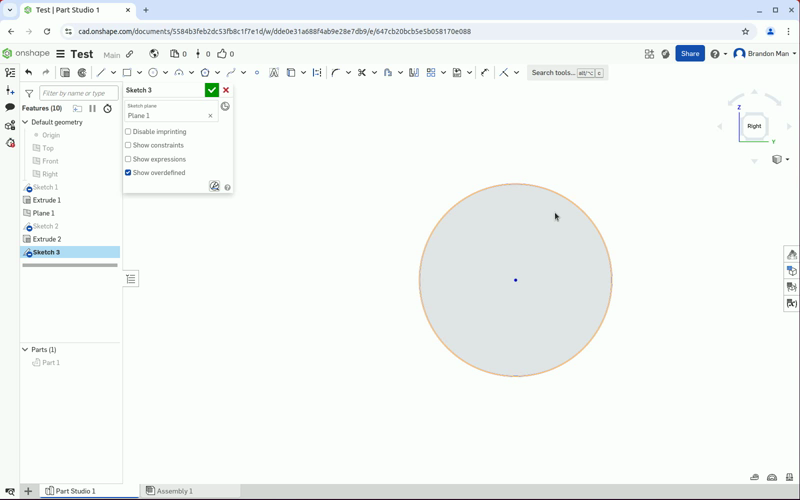
click(555, 212)
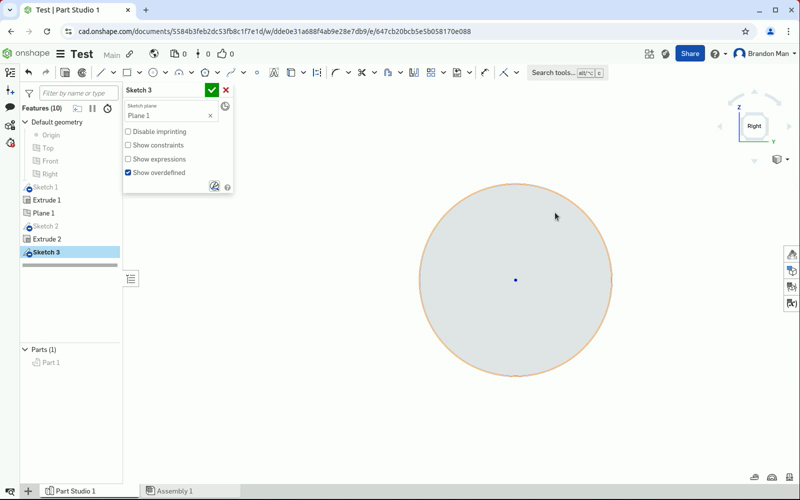
scroll(-6)
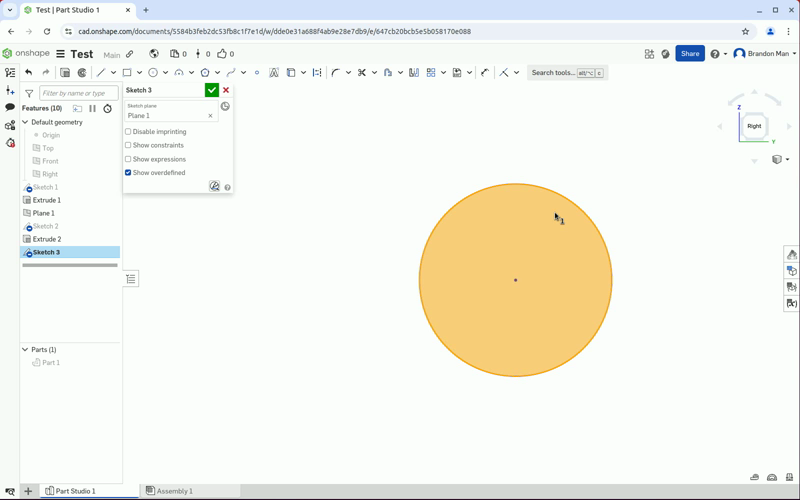
scroll(-6)
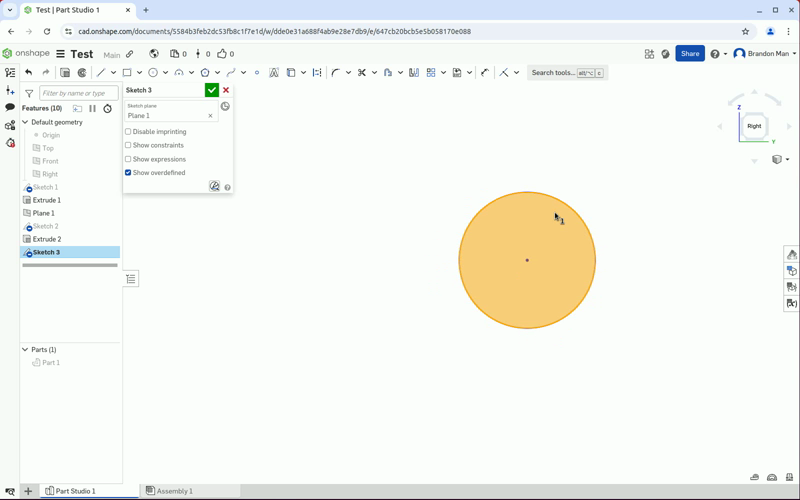
scroll(-6)
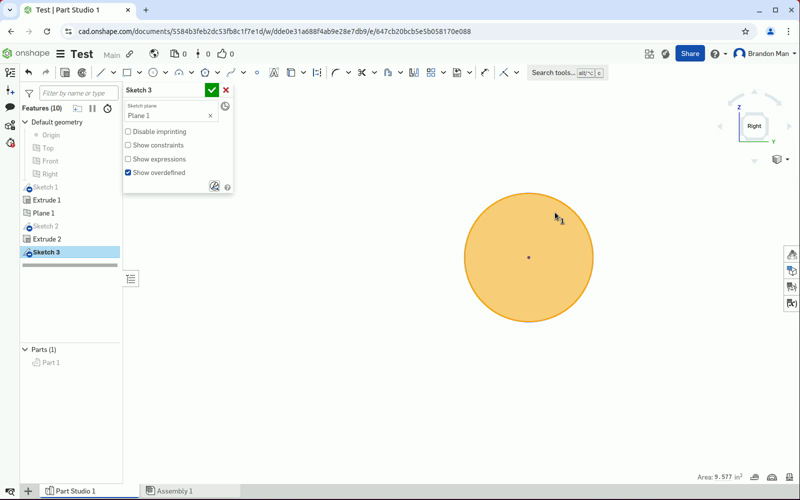
scroll(-6)
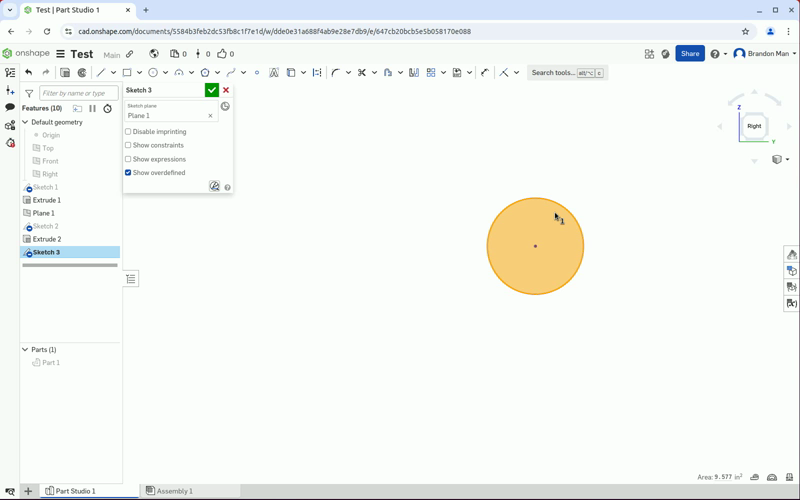
scroll(-6)
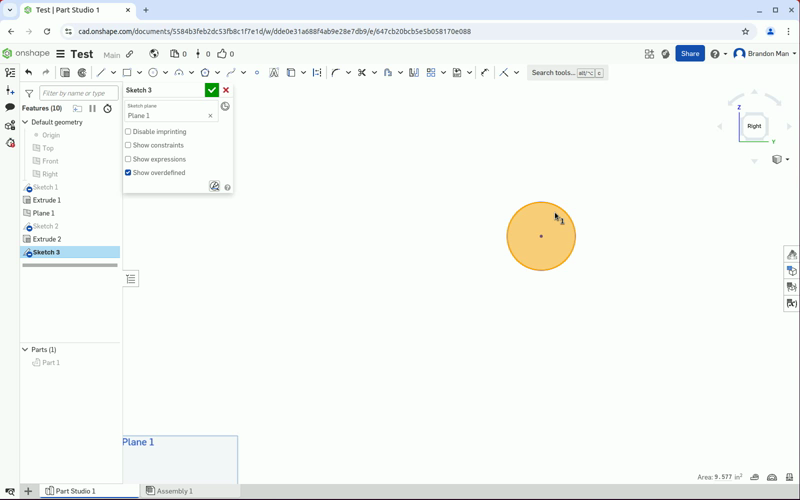
scroll(-6)
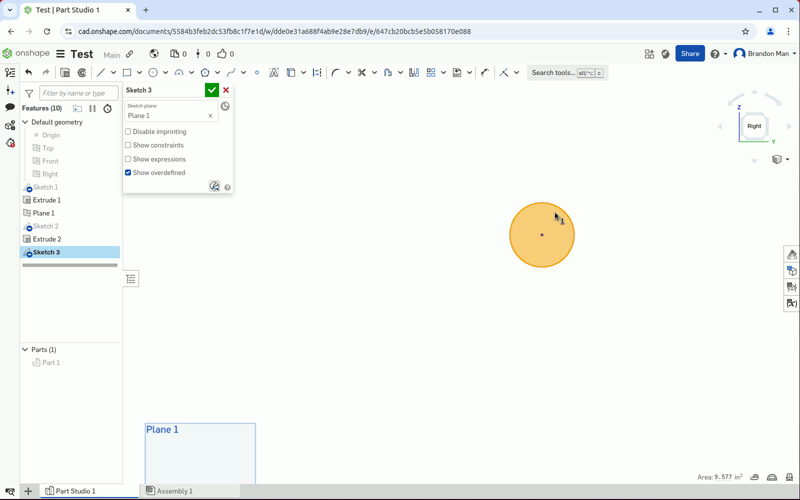
scroll(-6)
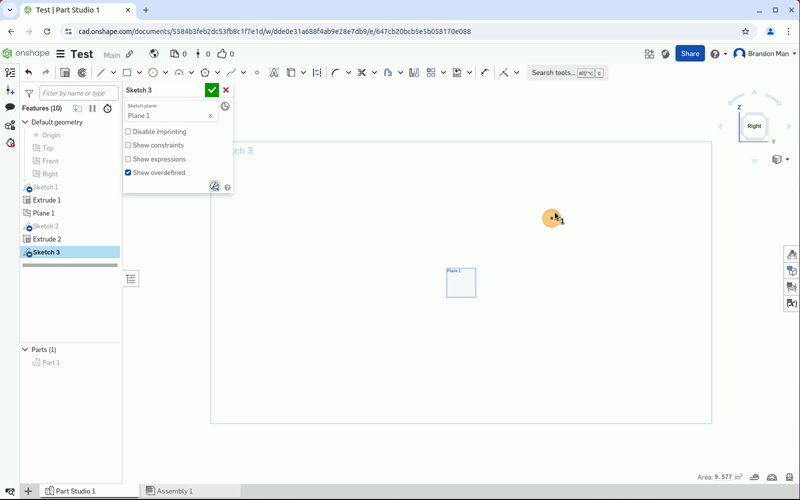
mouse_move(73, 352)
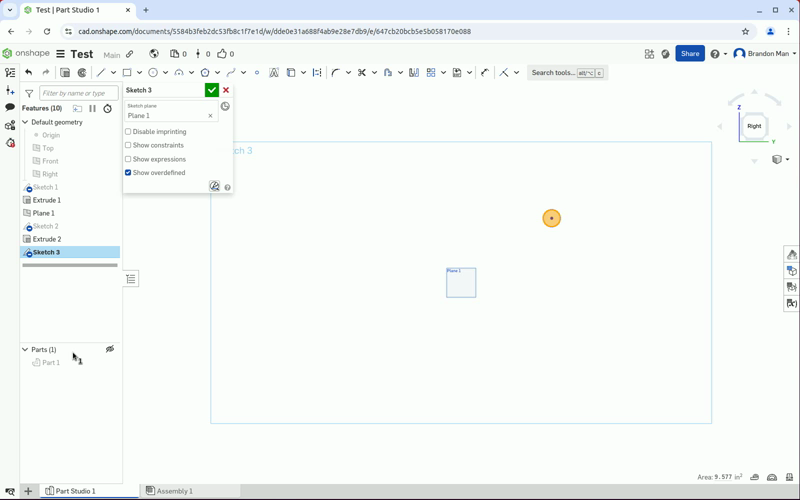
key(shift+y)
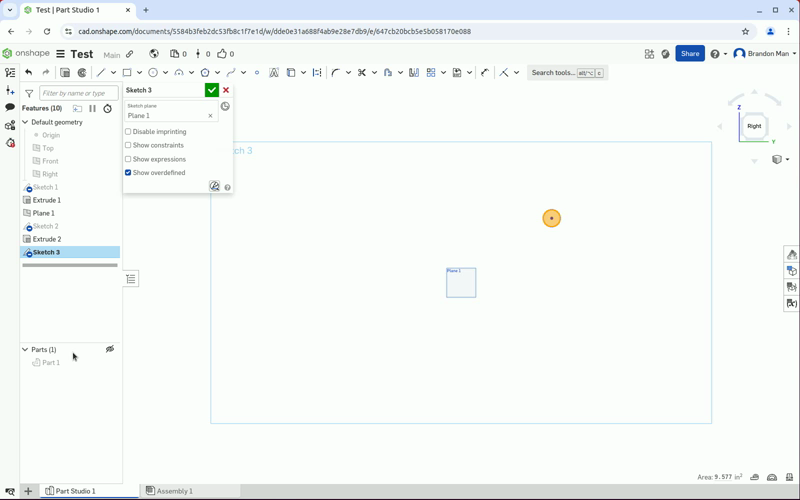
key(shift+e)
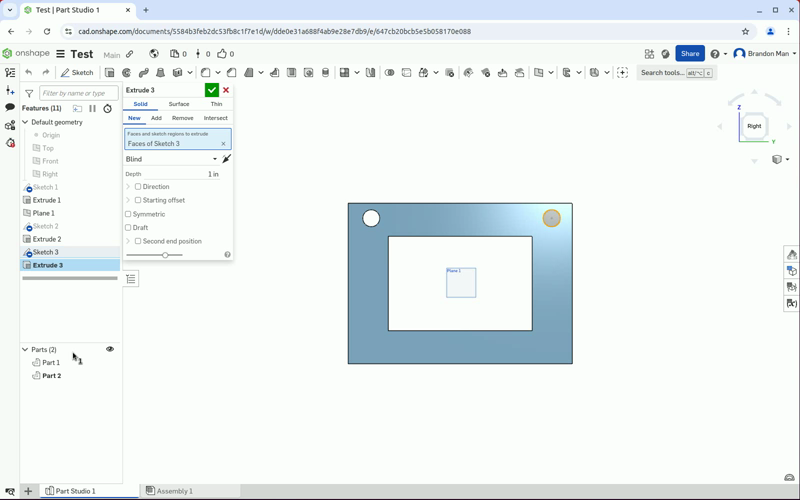
mouse_move(143, 106)
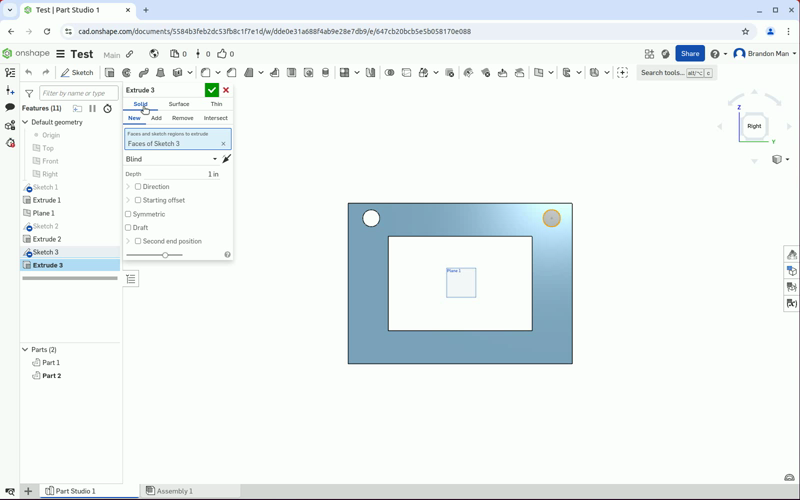
click(143, 106)
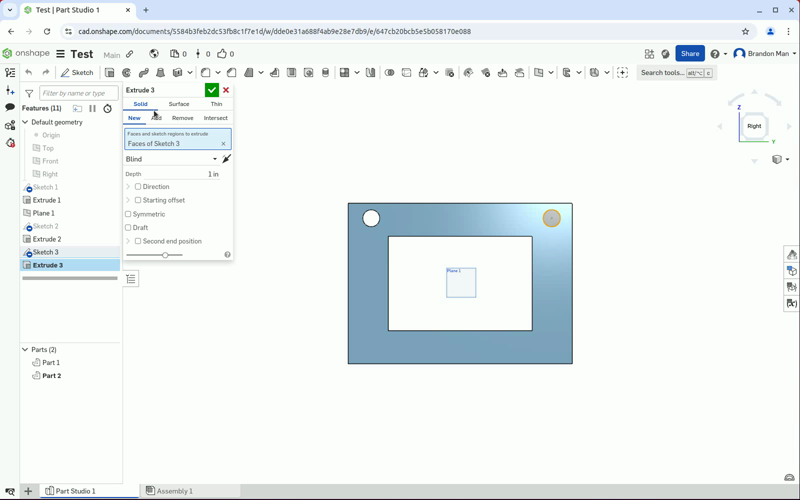
mouse_move(186, 120)
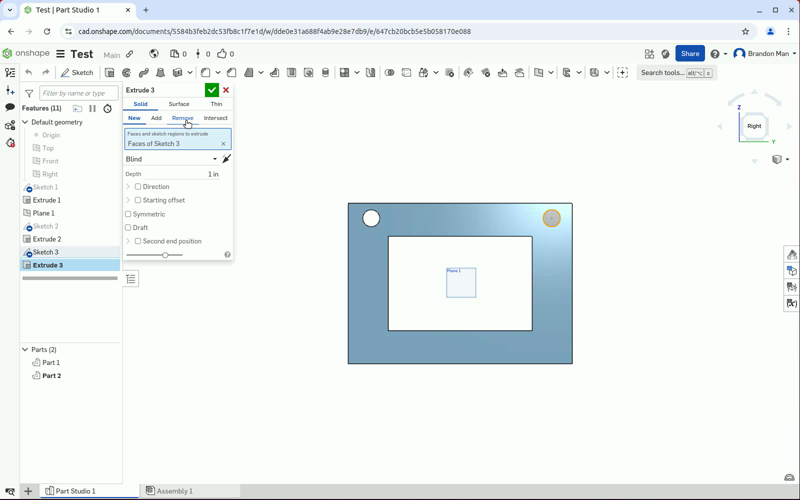
click(186, 120)
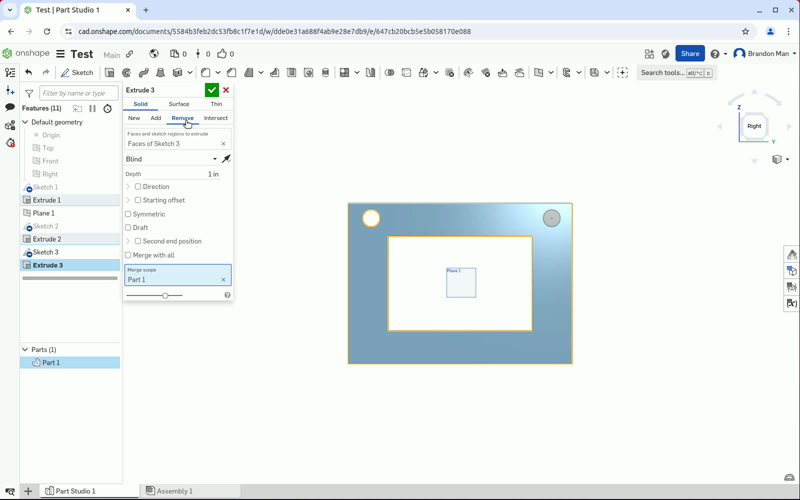
key(tab, 4)
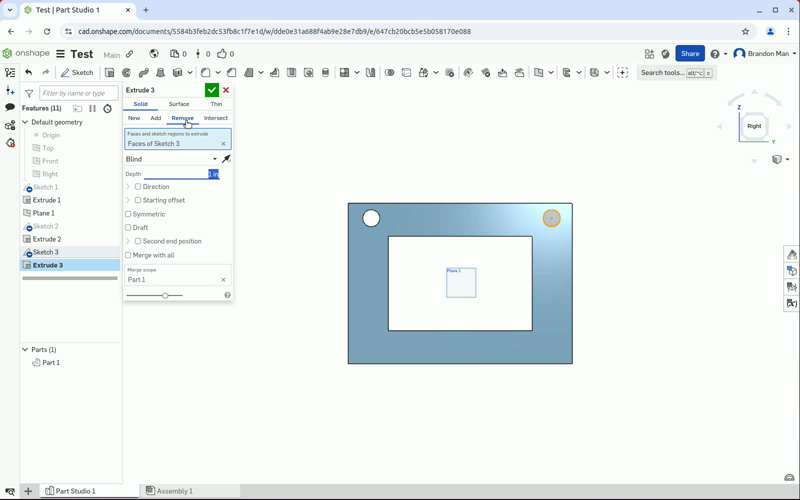
text(1.204)
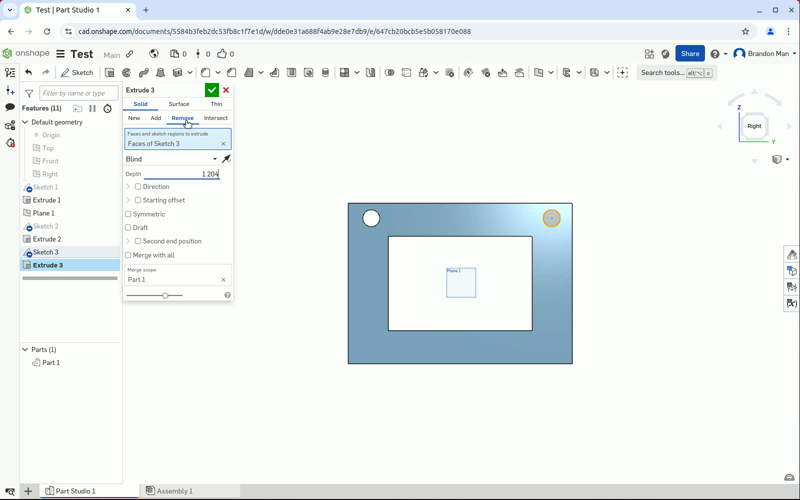
key(tab, 6)
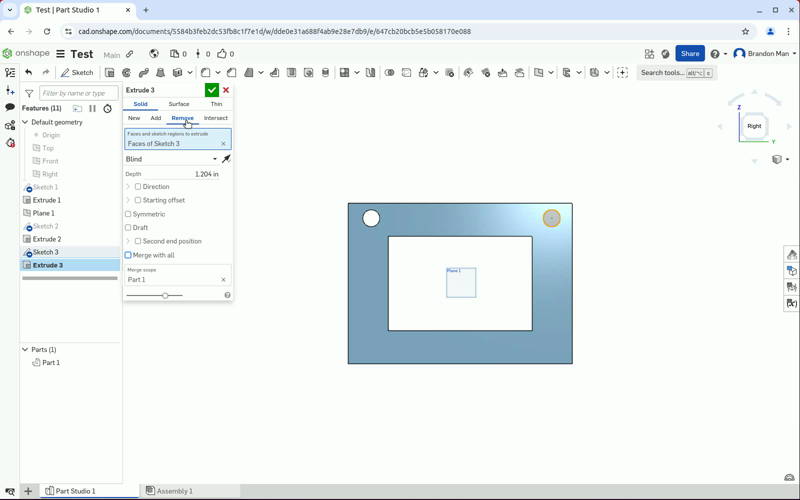
key(space)
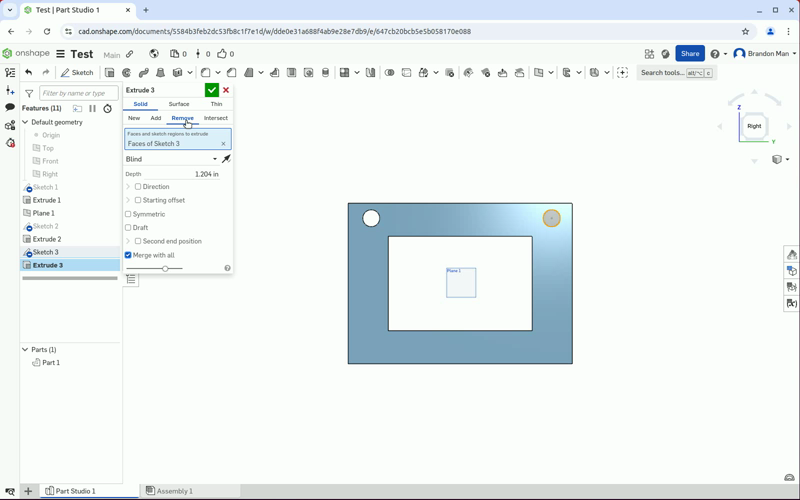
key(enter)
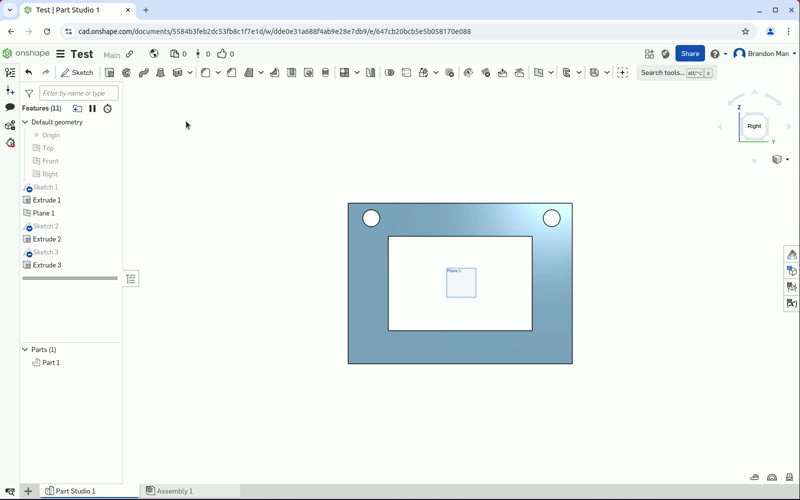
key(shift+h)
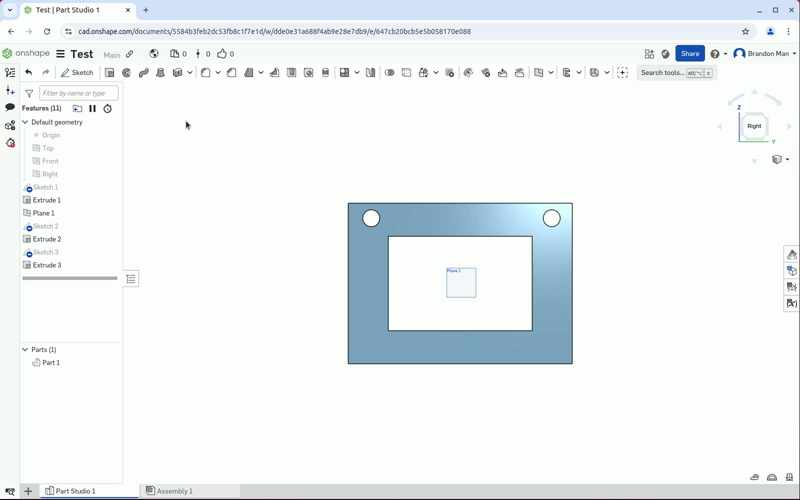
key(shift+h)
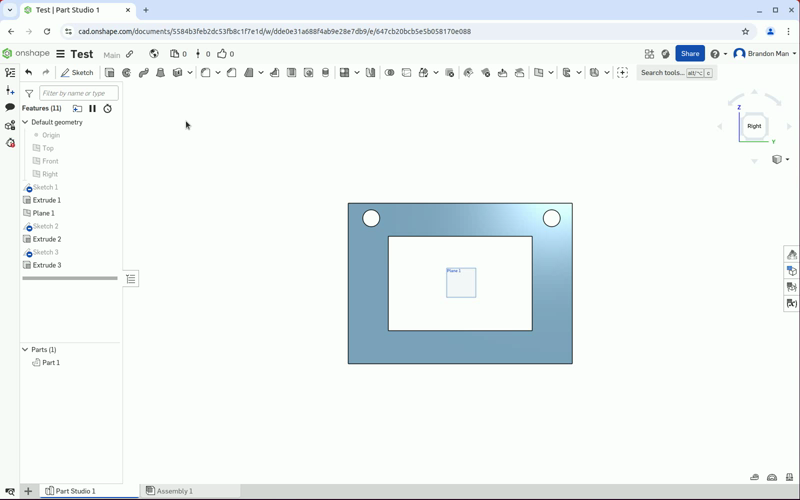
mouse_move(73, 189)
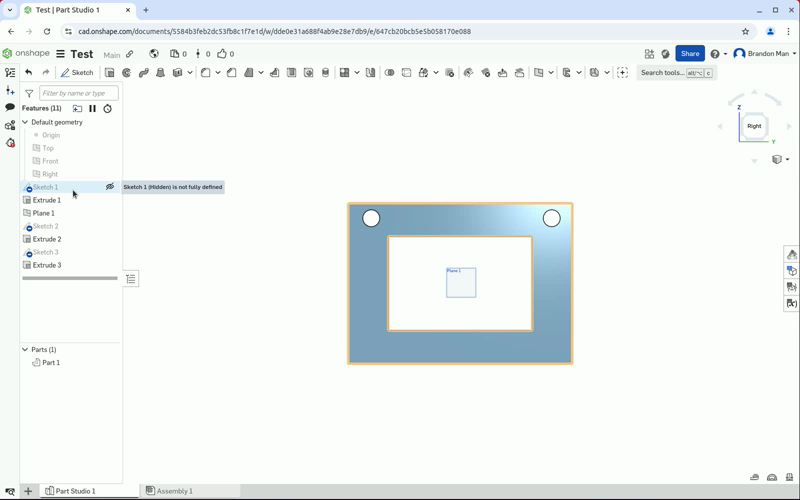
click(73, 189)
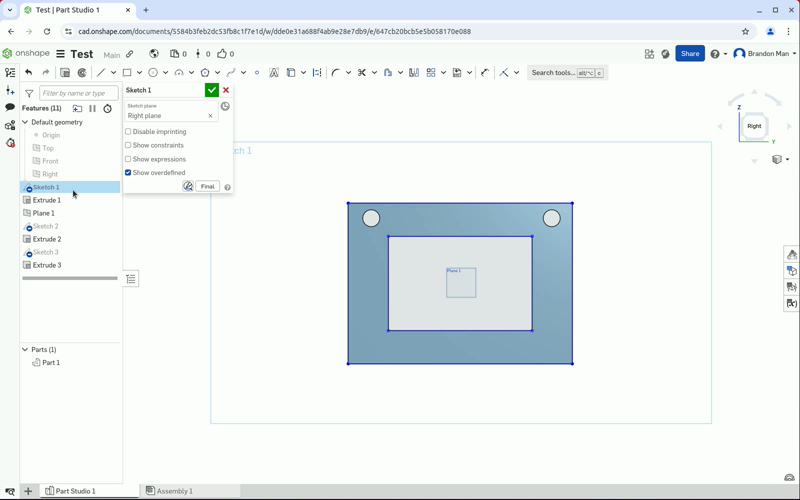
mouse_move(229, 92)
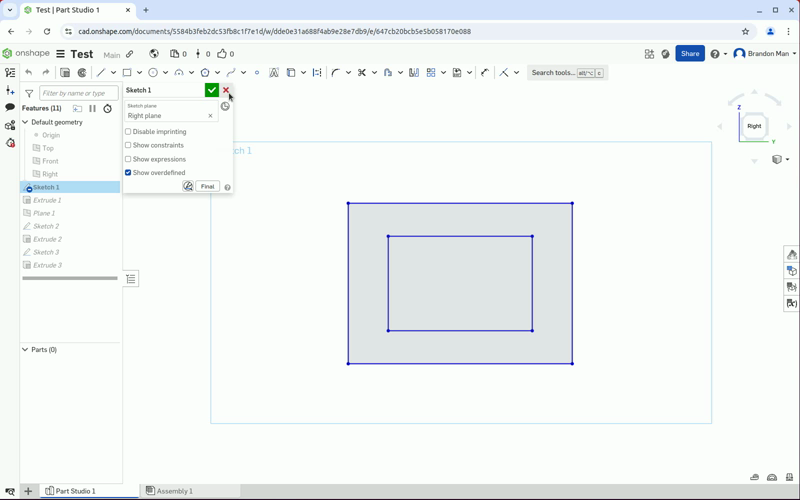
click(229, 92)
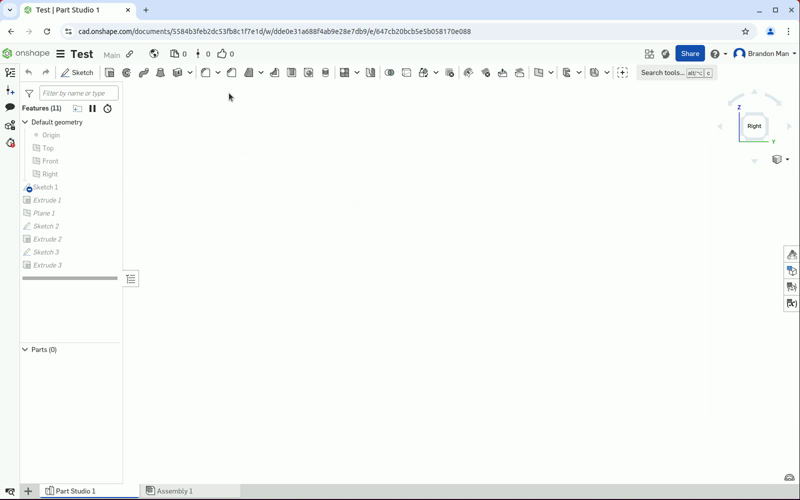
key(shift+s)
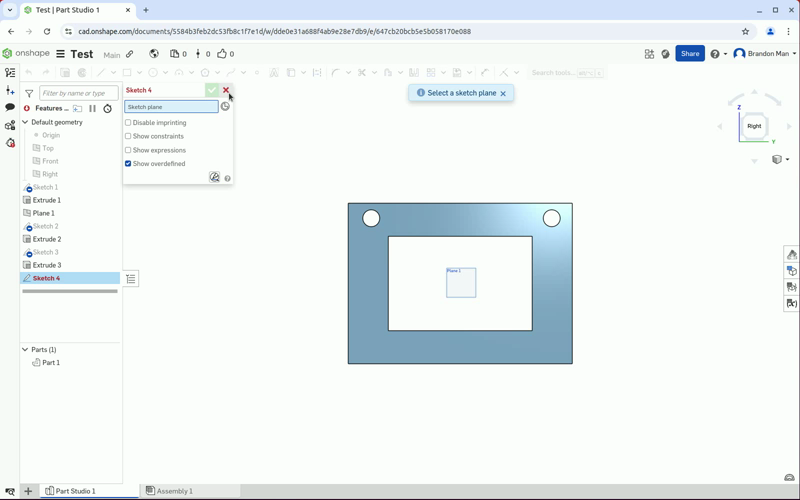
mouse_move(73, 215)
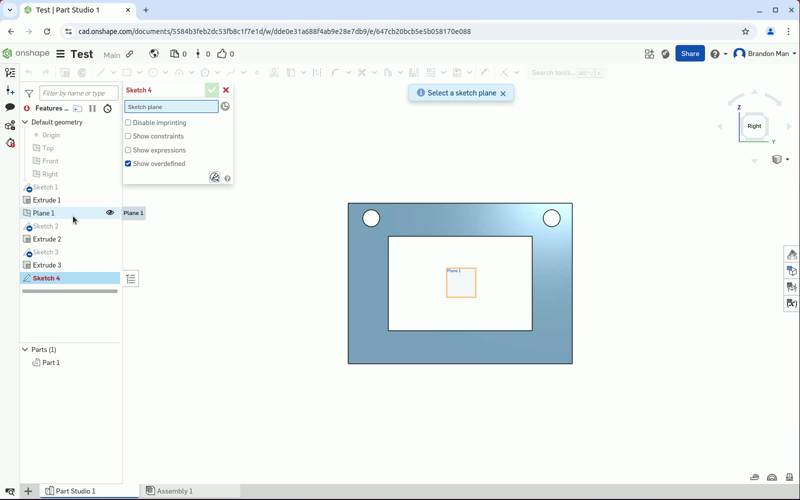
click(73, 215)
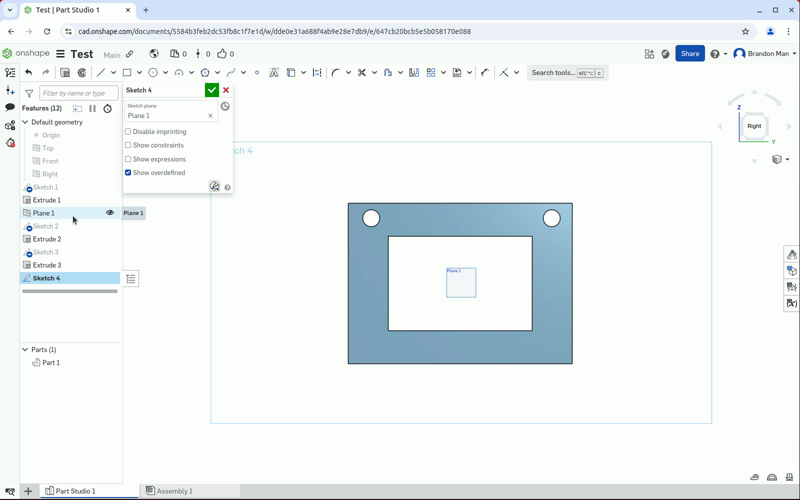
mouse_move(73, 352)
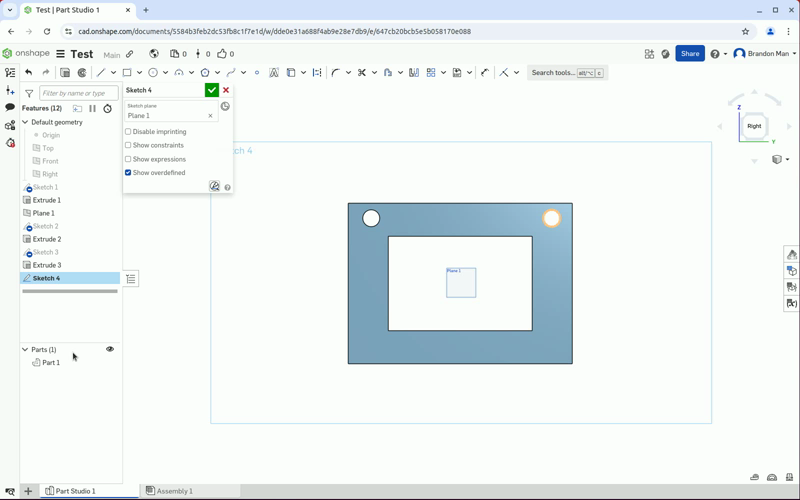
key(y)
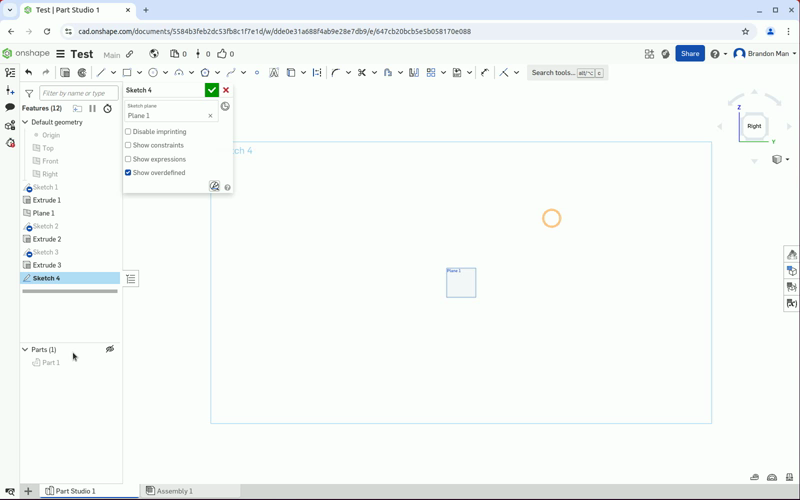
key(c)
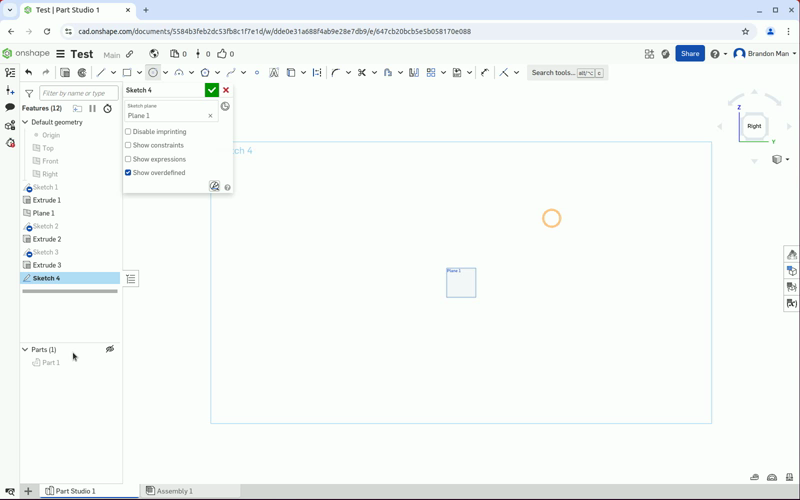
key_down(shift)
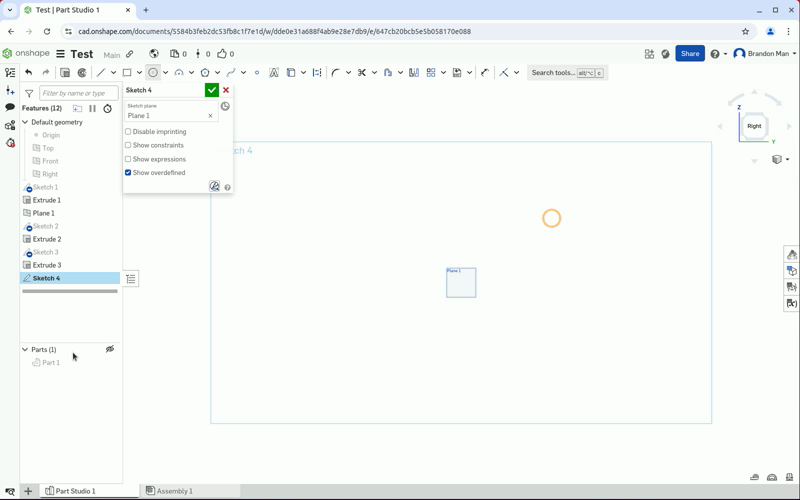
mouse_move(371, 347)
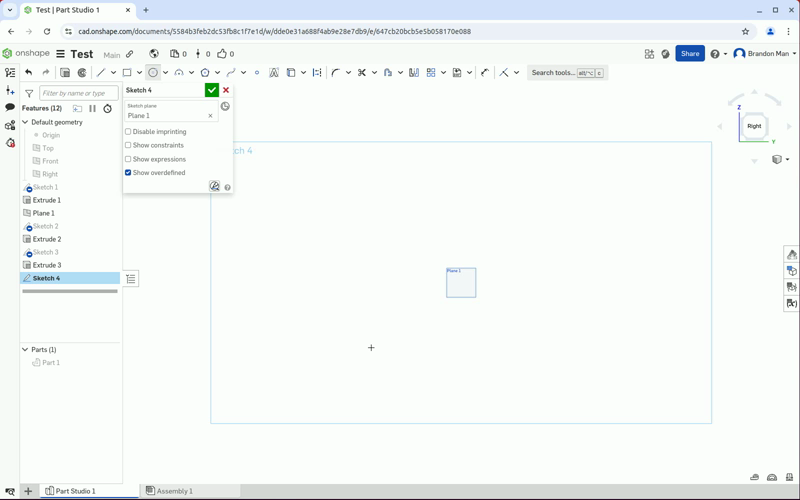
click(371, 347)
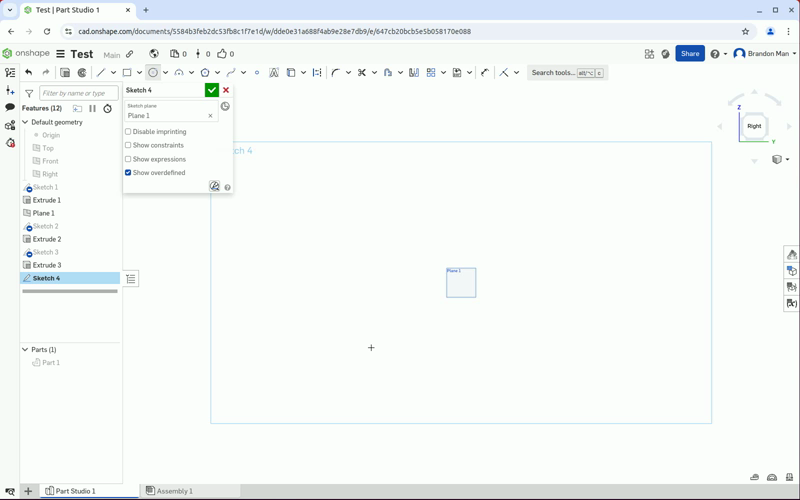
key_up(shift)
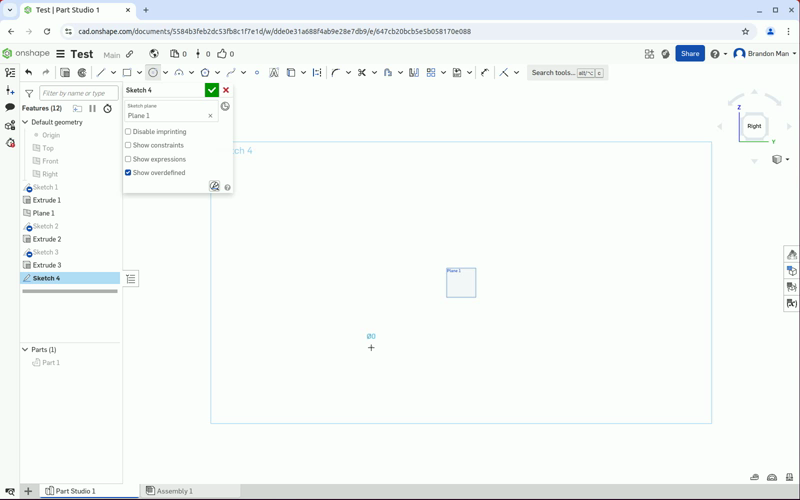
mouse_move(379, 347)
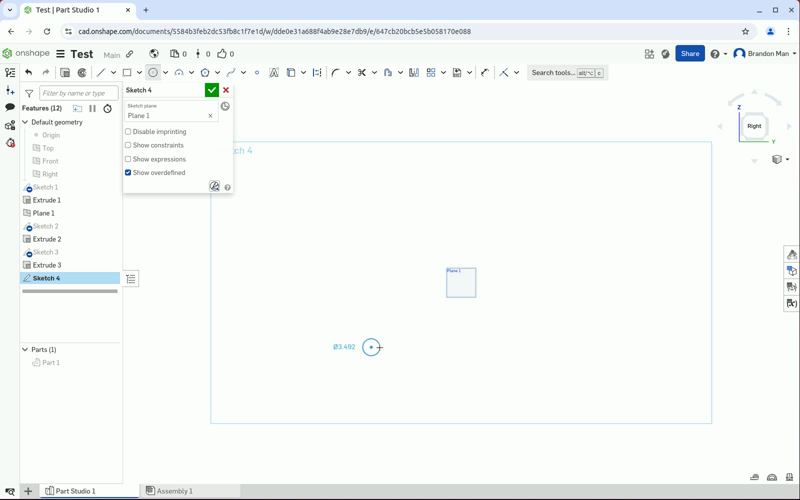
click(379, 347)
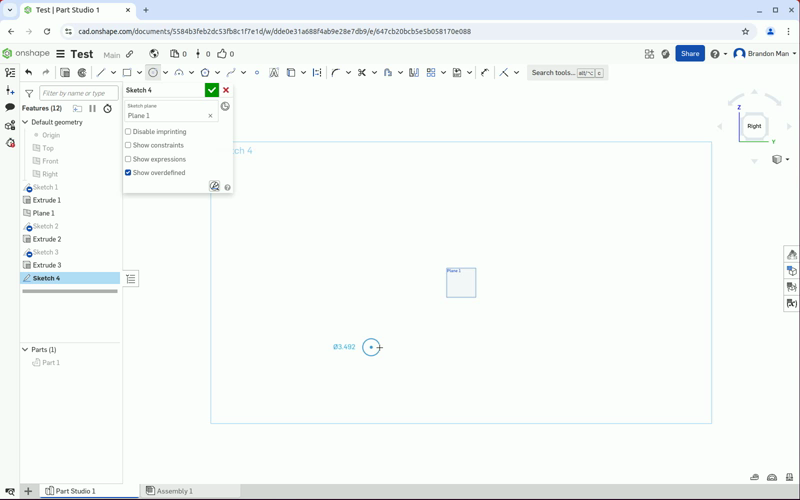
key(esc)
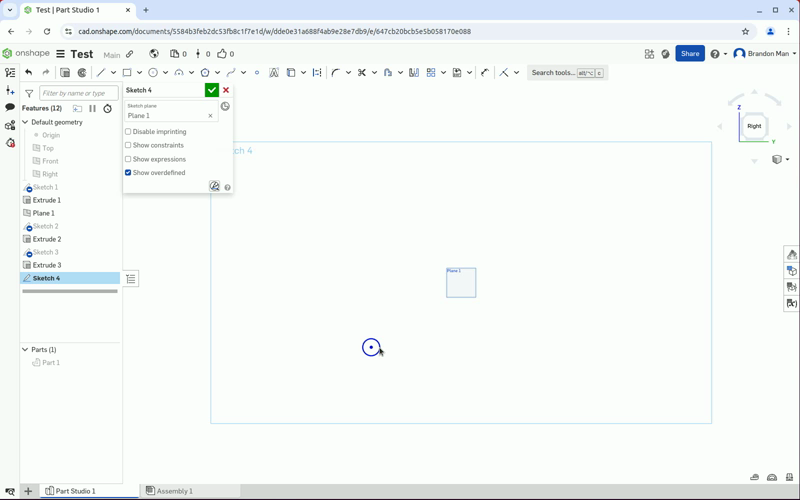
mouse_move(376, 350)
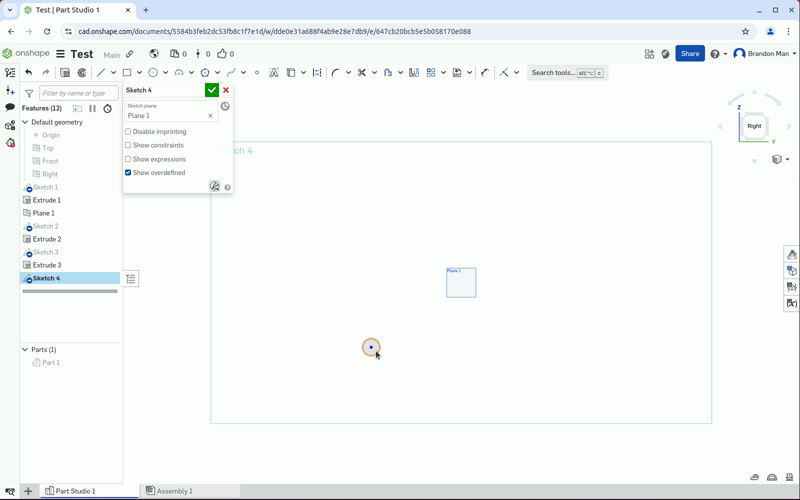
scroll(6)
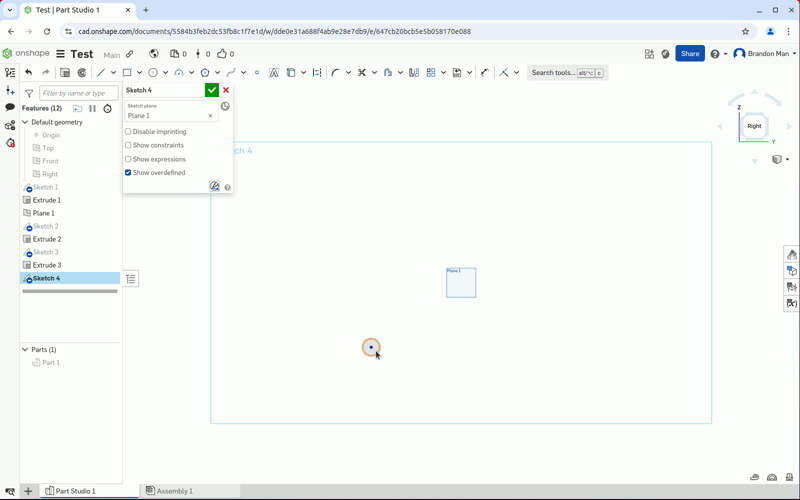
scroll(6)
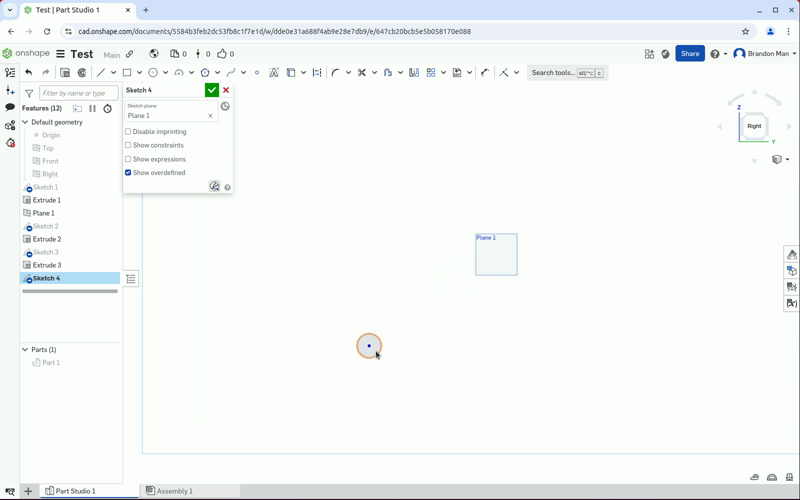
scroll(6)
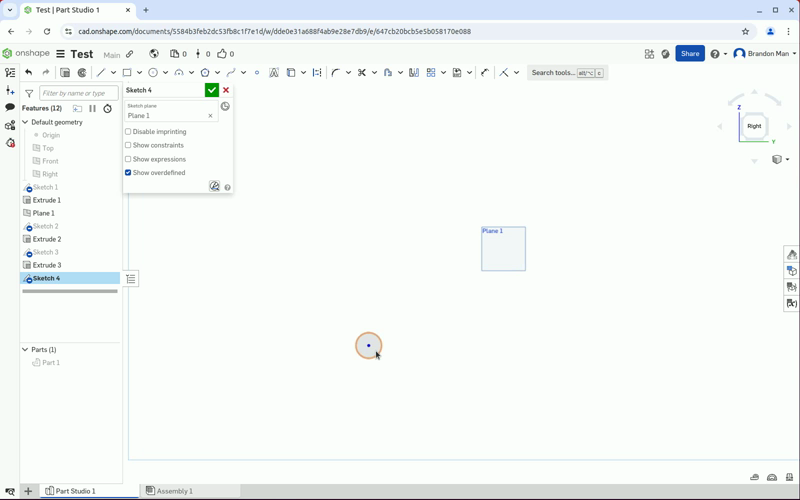
scroll(6)
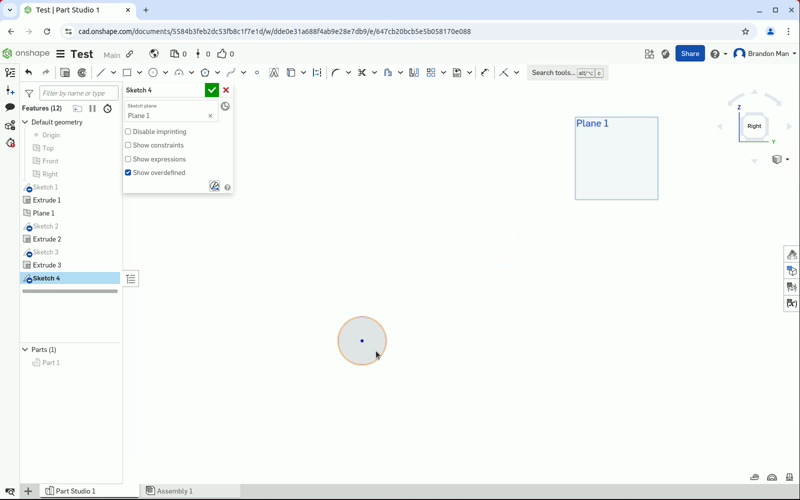
scroll(6)
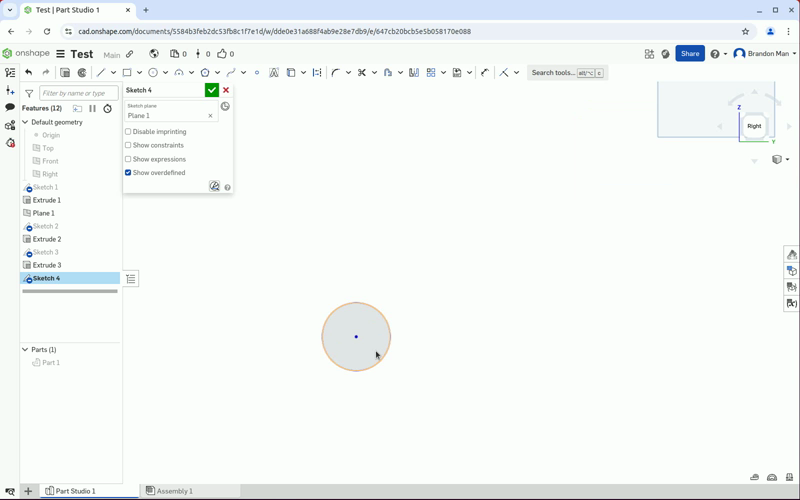
scroll(6)
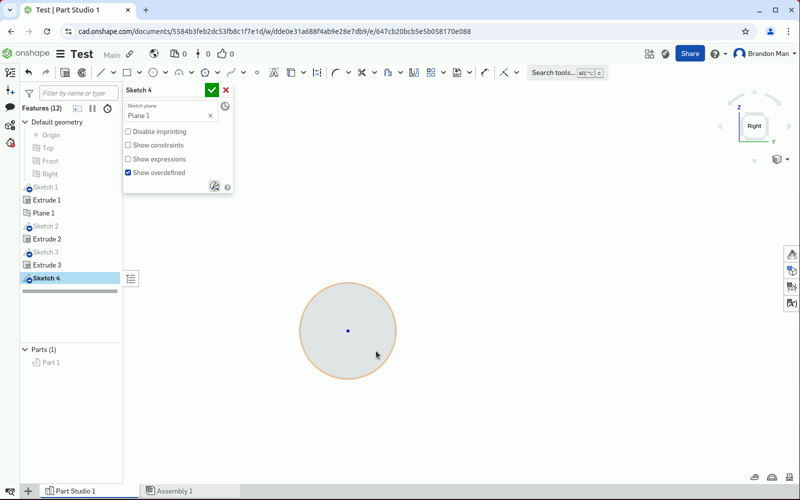
scroll(6)
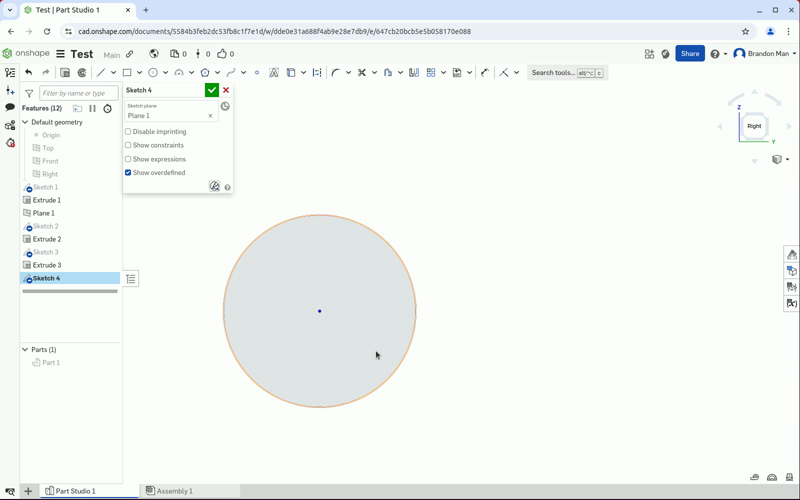
click(376, 350)
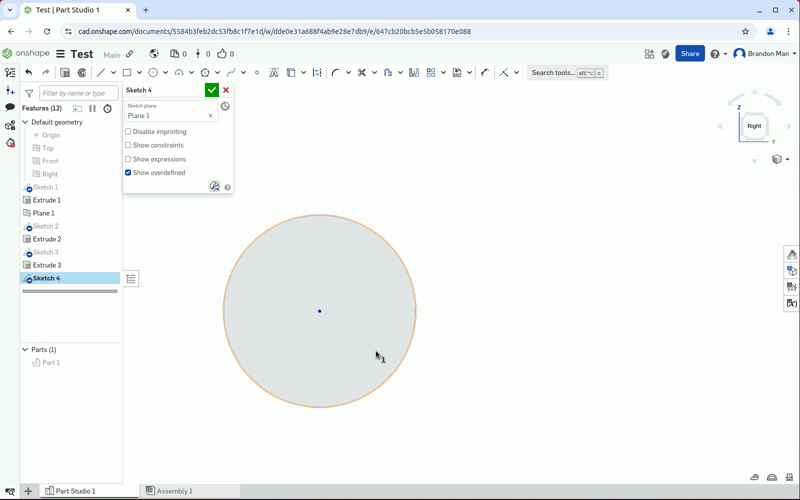
scroll(-6)
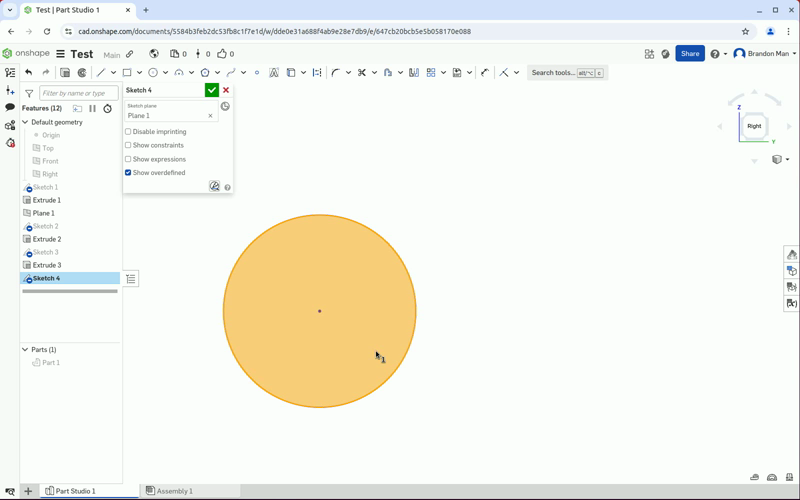
scroll(-6)
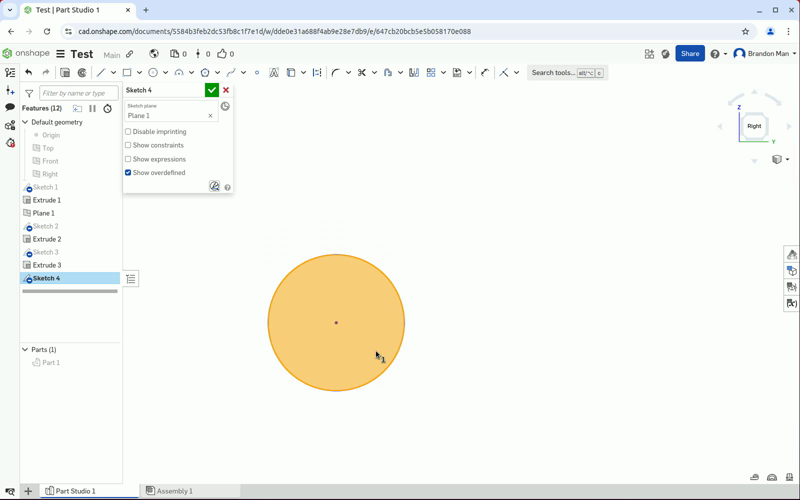
scroll(-6)
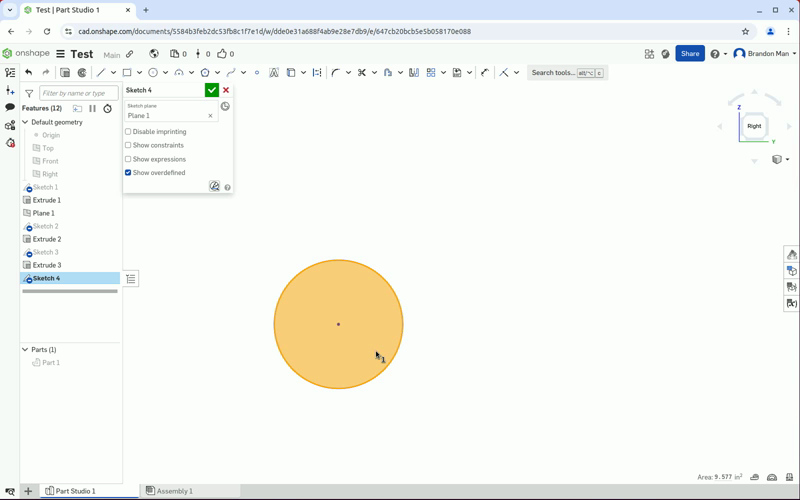
scroll(-6)
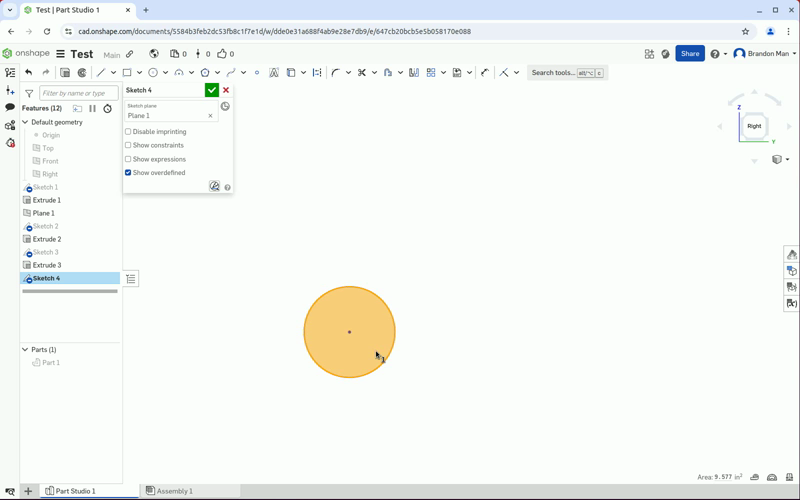
scroll(-6)
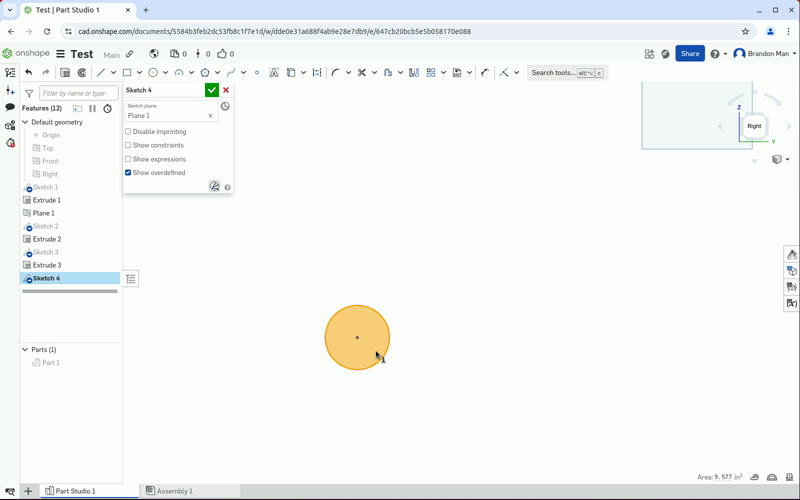
scroll(-6)
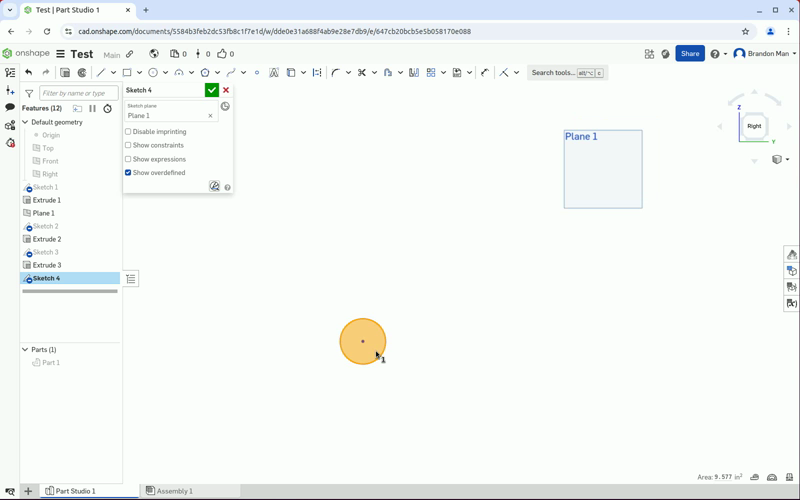
scroll(-6)
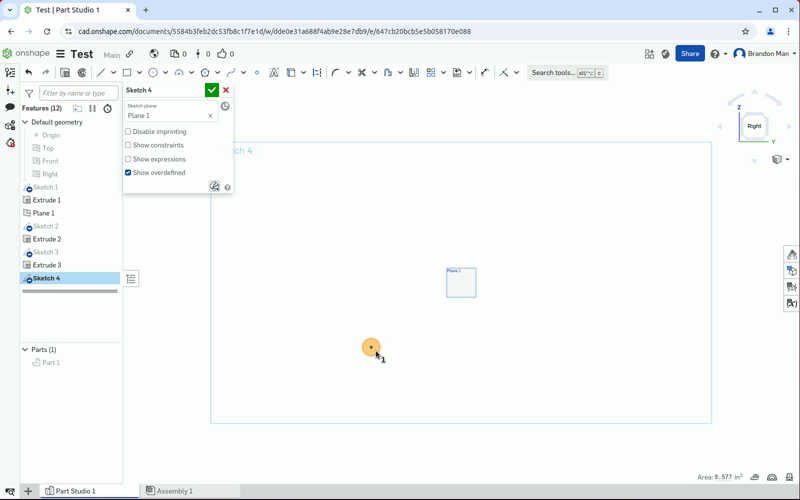
mouse_move(73, 352)
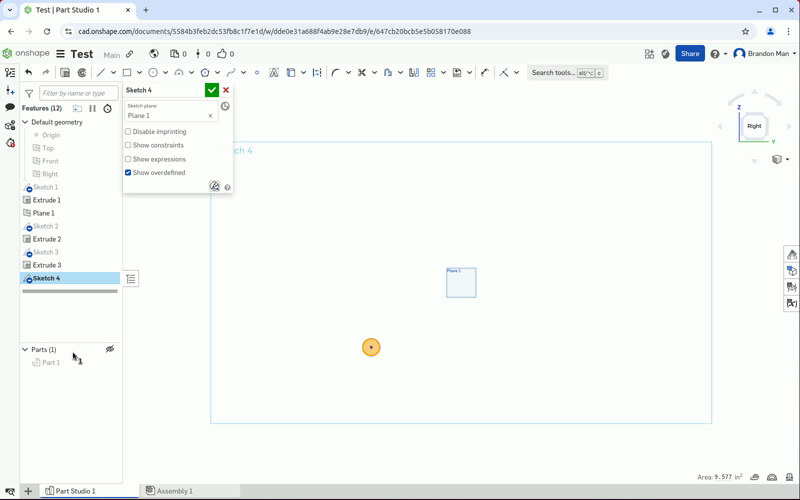
key(shift+y)
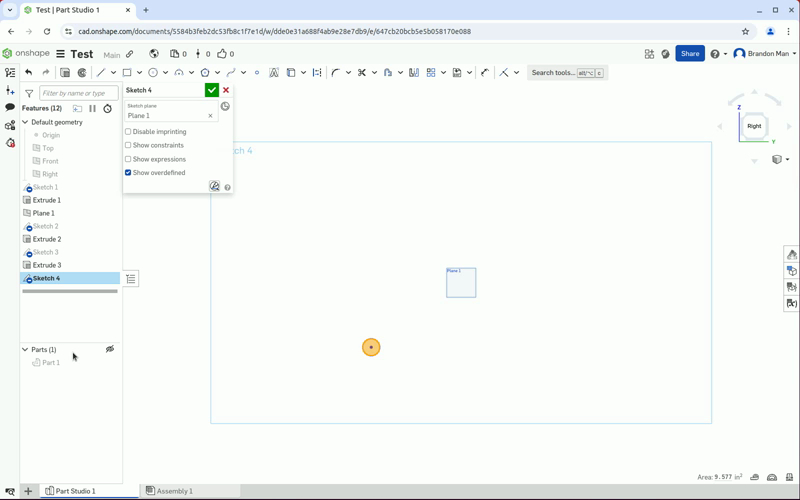
key(shift+e)
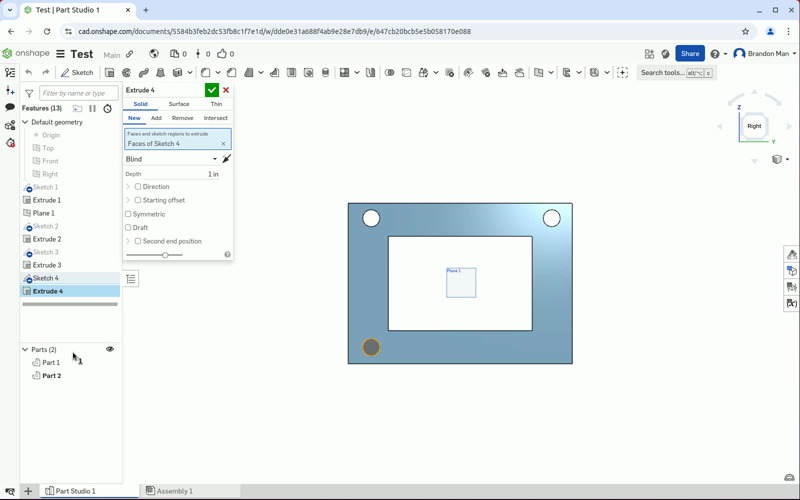
mouse_move(143, 106)
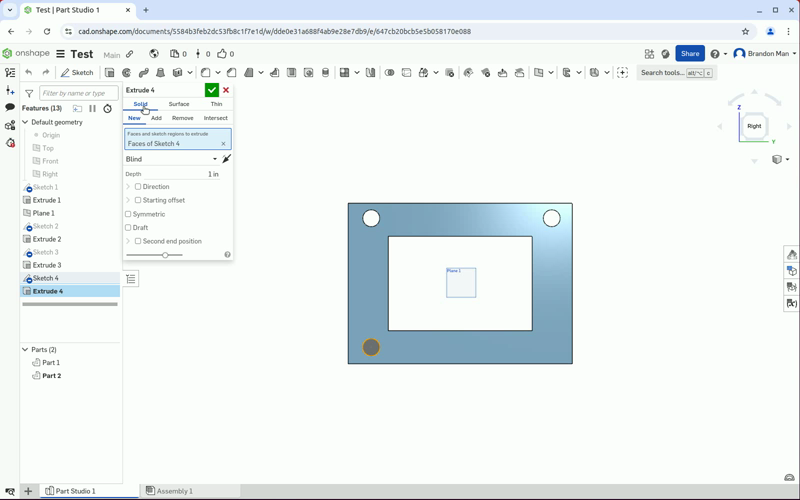
click(143, 106)
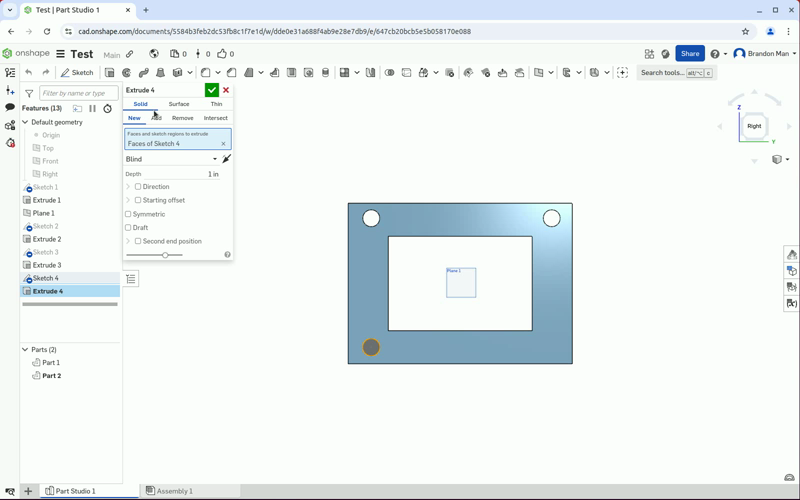
mouse_move(186, 120)
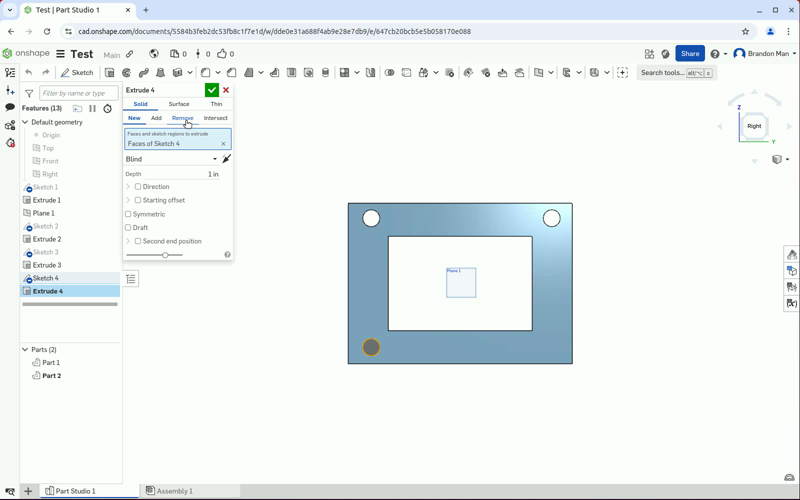
click(186, 120)
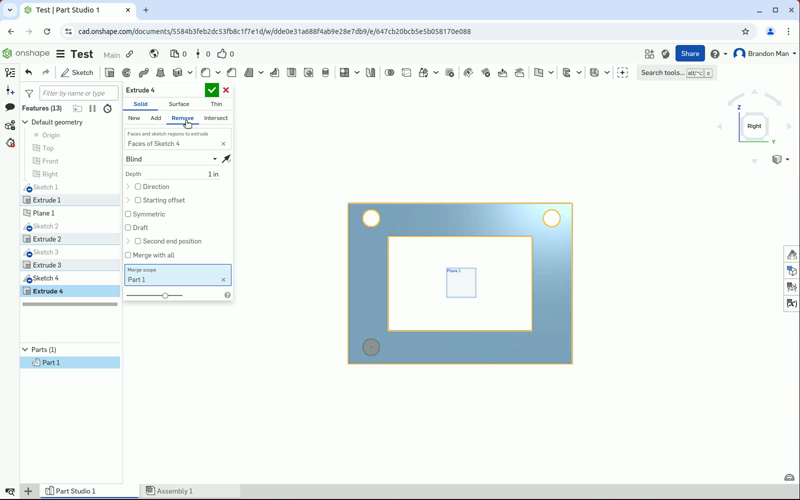
key(tab, 4)
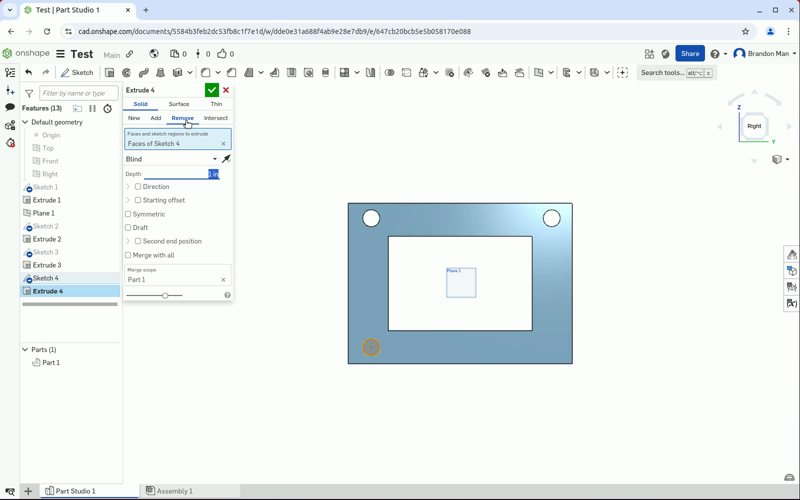
text(1.204)
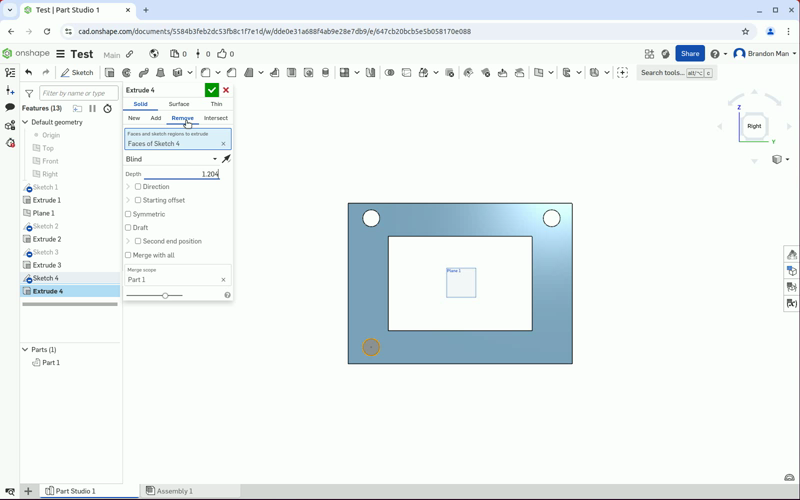
key(tab, 6)
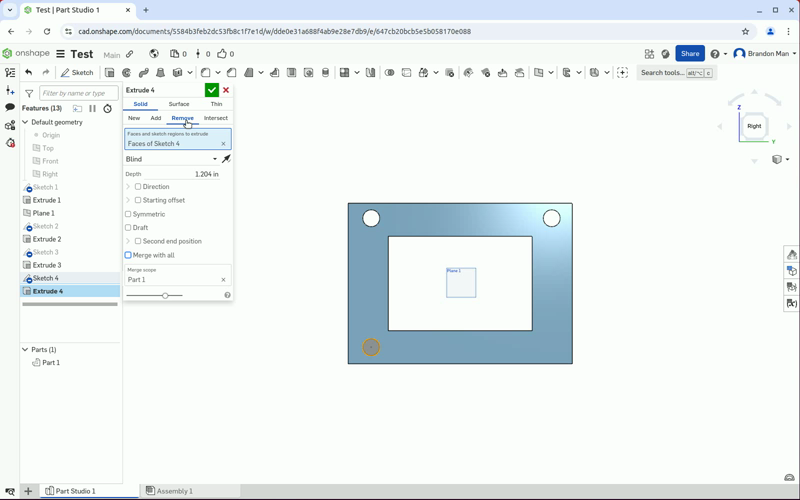
key(space)
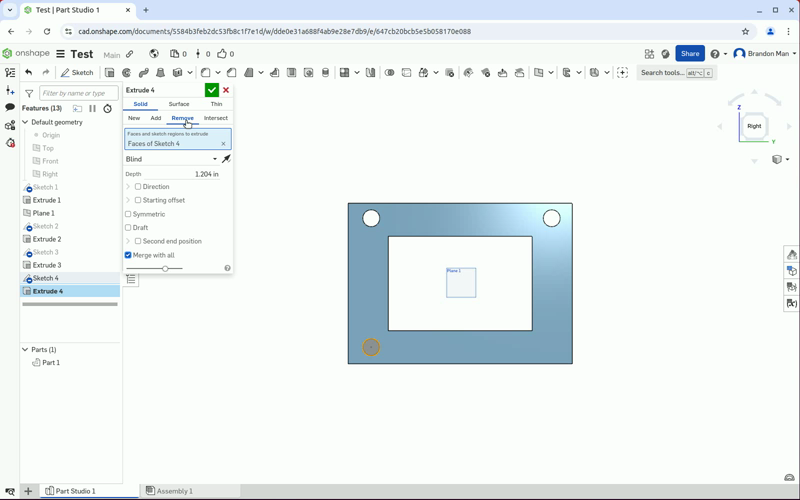
key(enter)
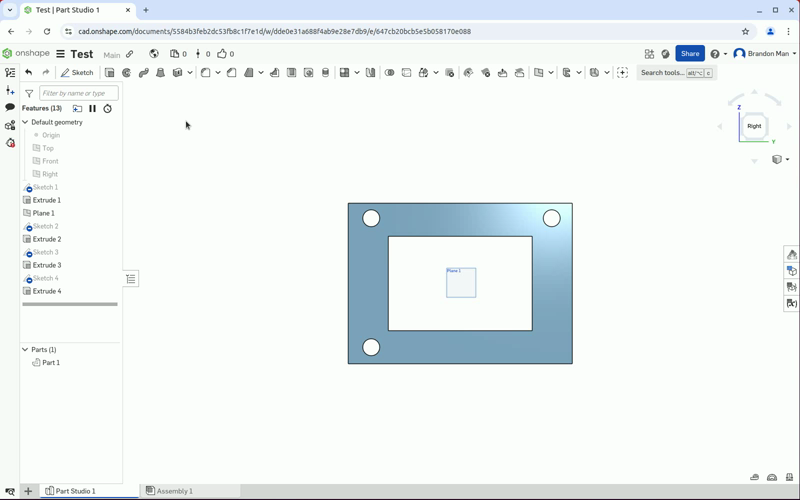
key(shift+h)
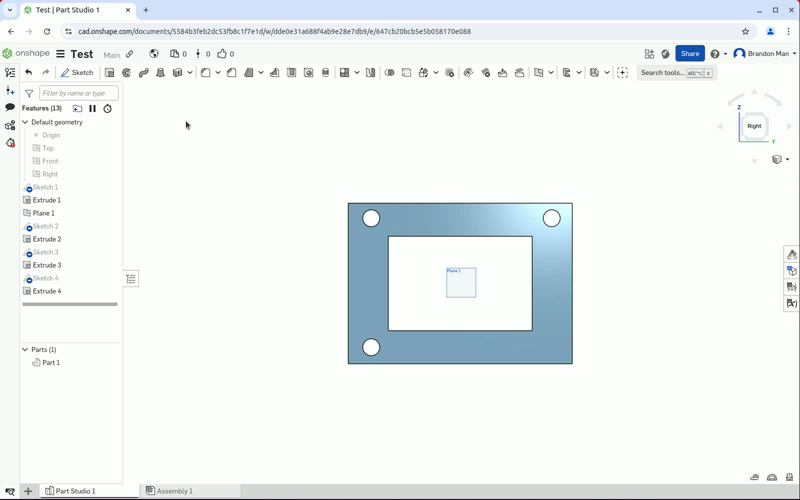
key(shift+h)
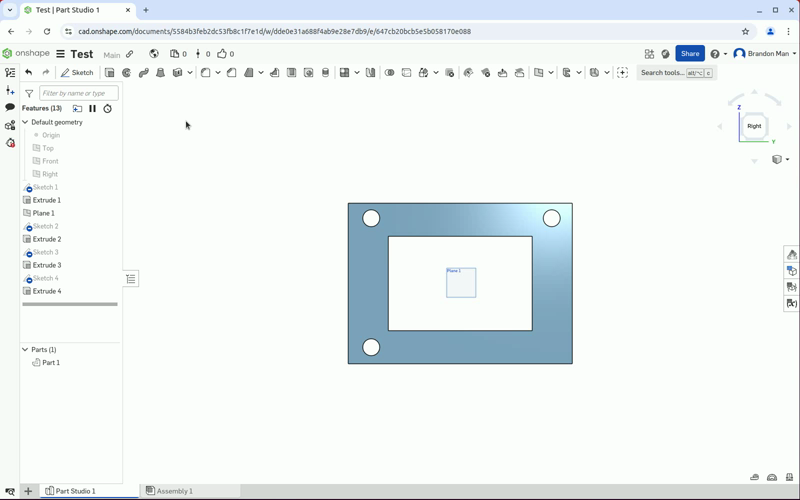
mouse_move(73, 189)
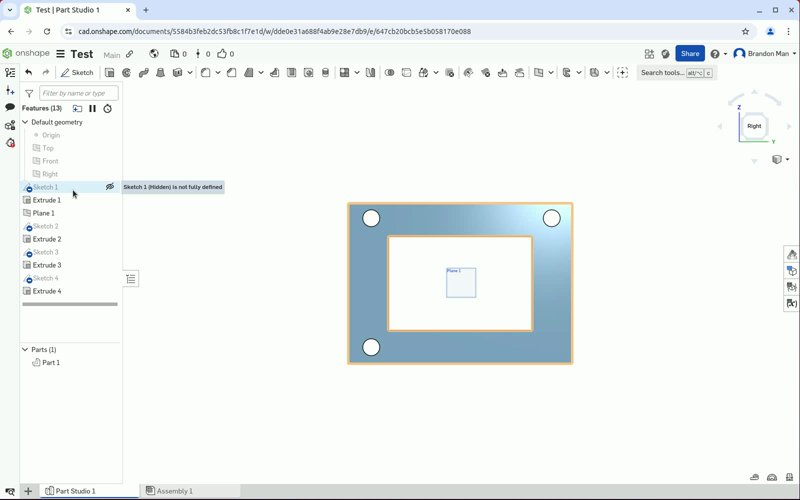
click(73, 189)
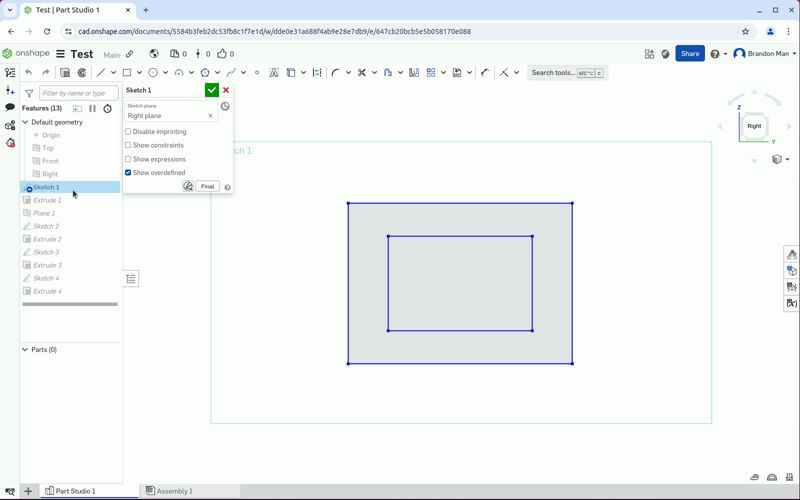
mouse_move(229, 92)
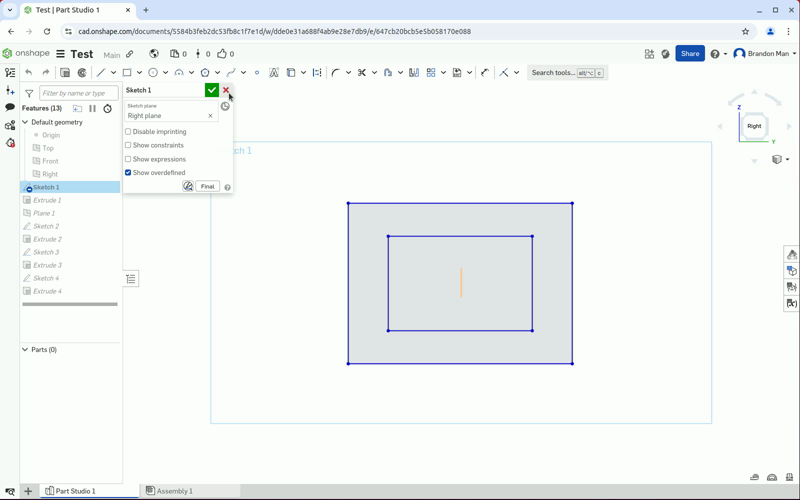
click(229, 92)
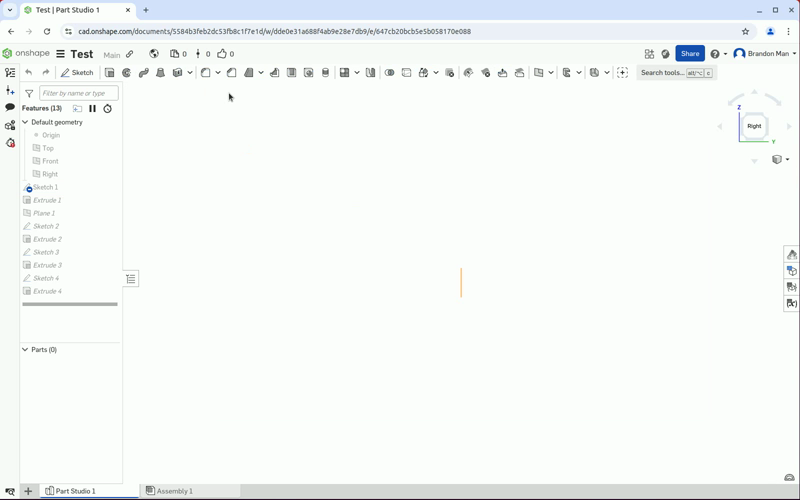
key(shift+s)
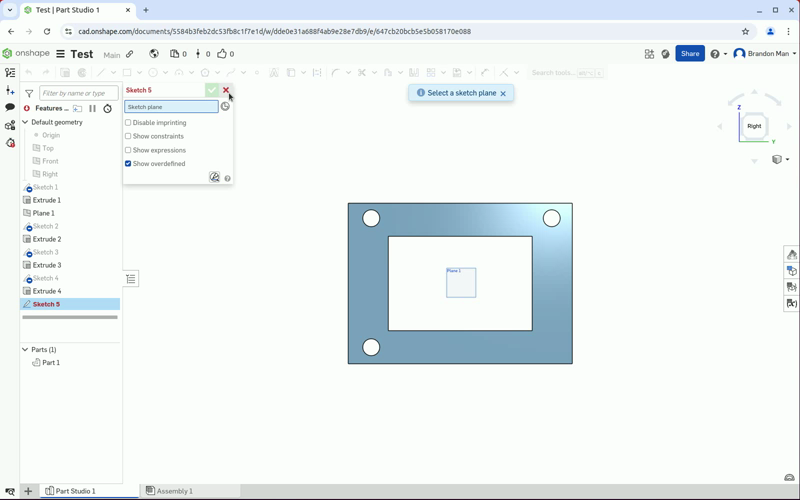
mouse_move(73, 215)
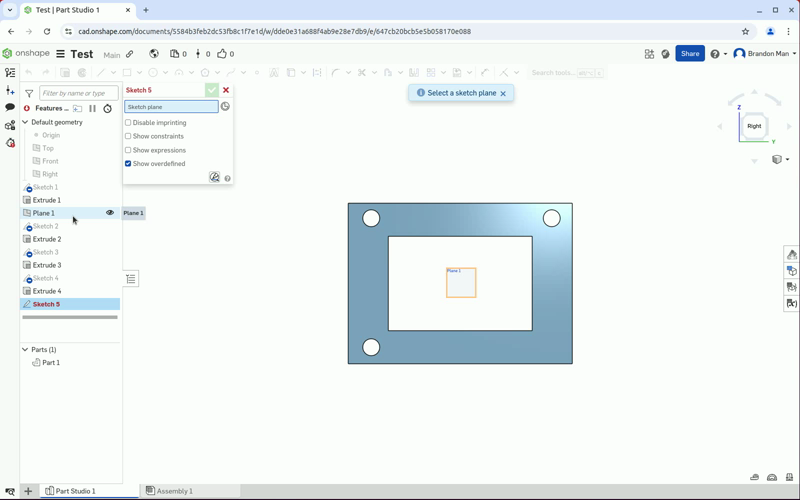
click(73, 215)
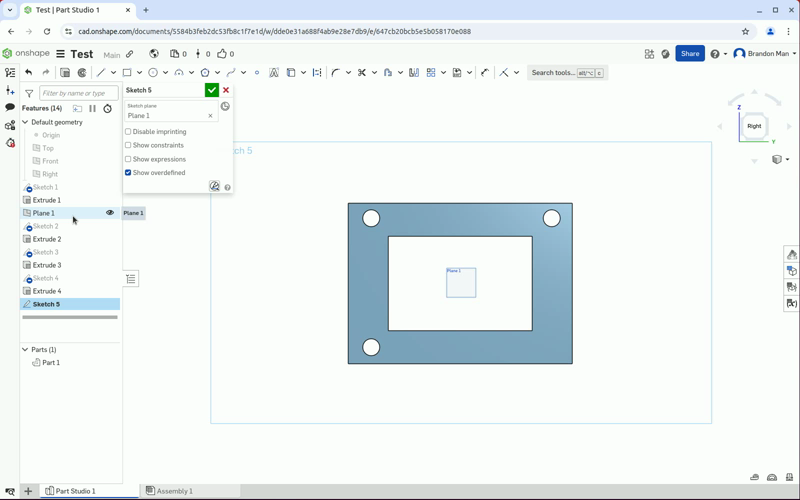
mouse_move(73, 352)
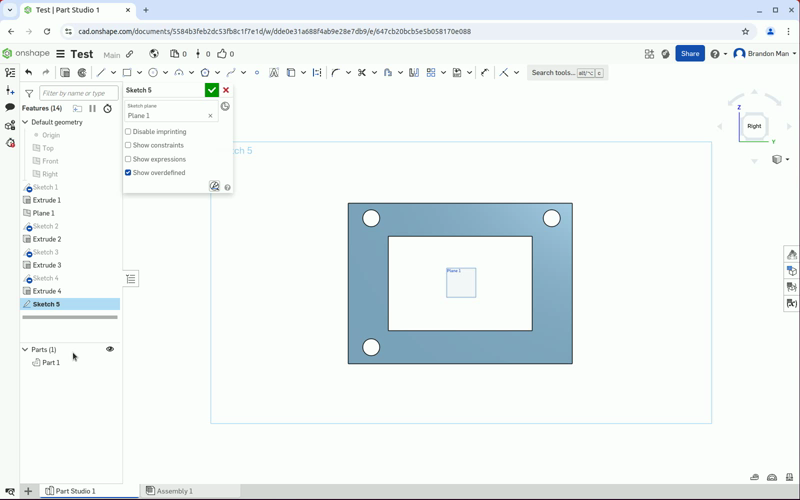
key(y)
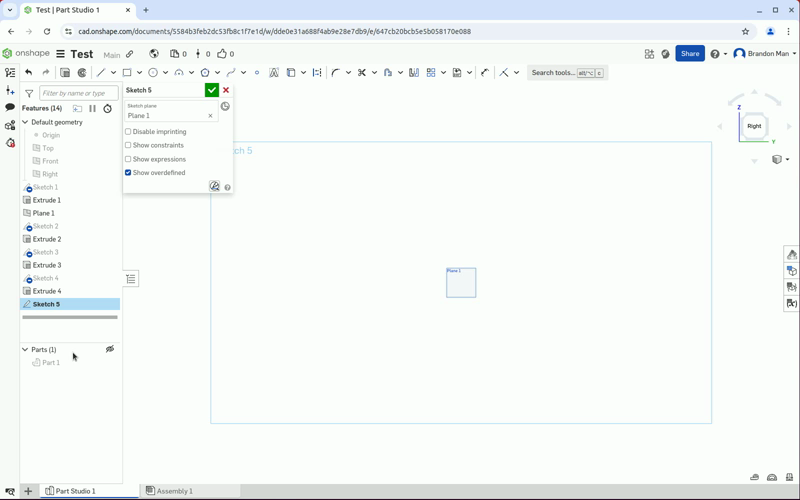
key(c)
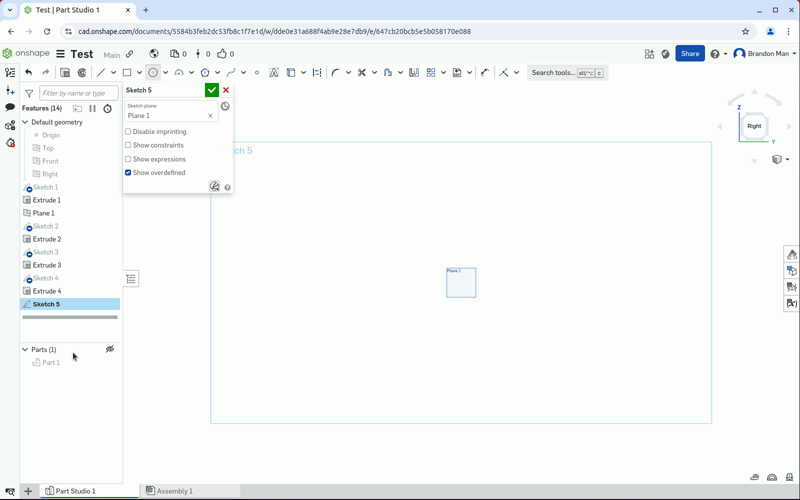
key_down(shift)
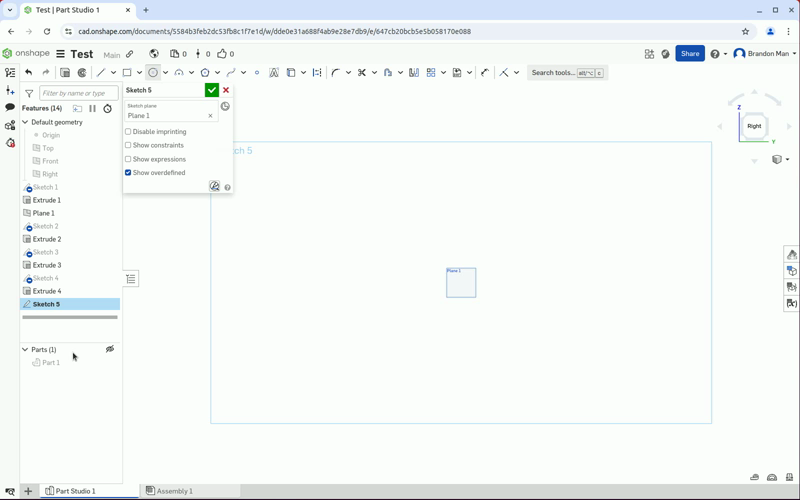
mouse_move(551, 347)
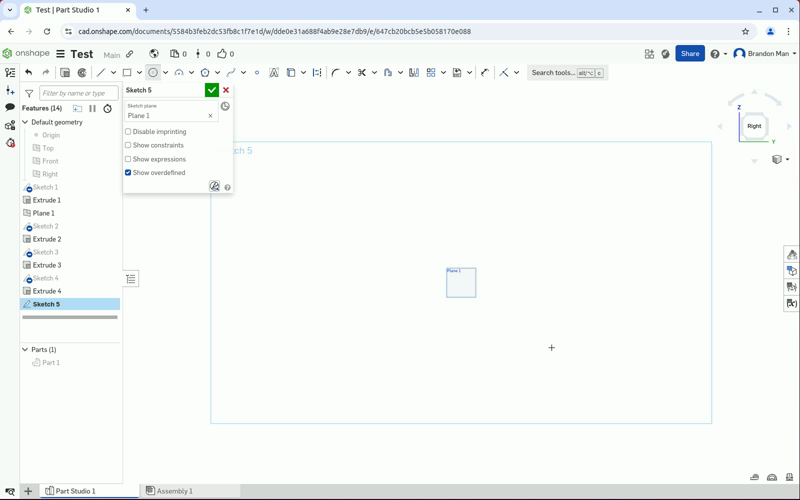
click(551, 347)
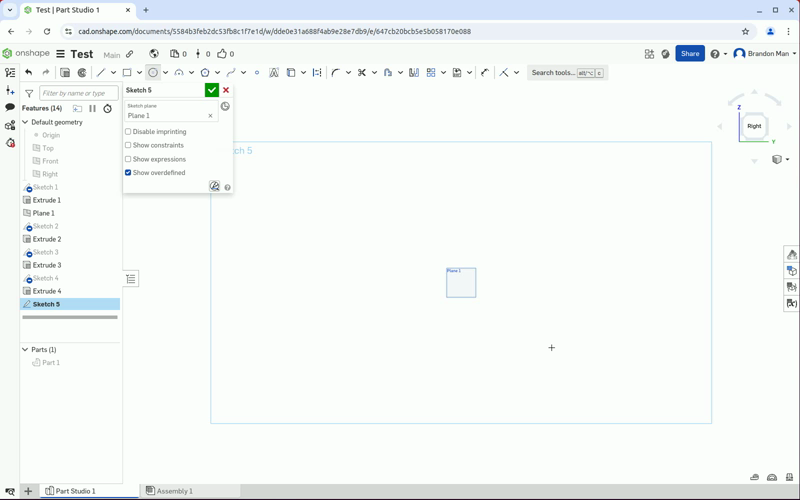
key_up(shift)
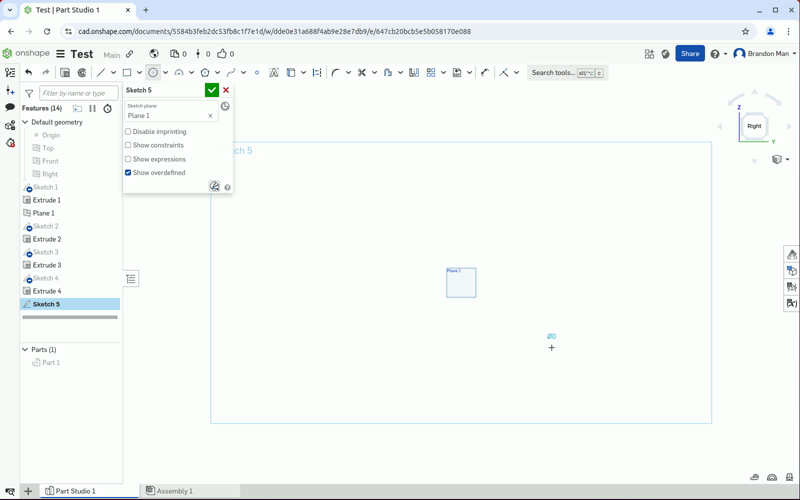
mouse_move(560, 347)
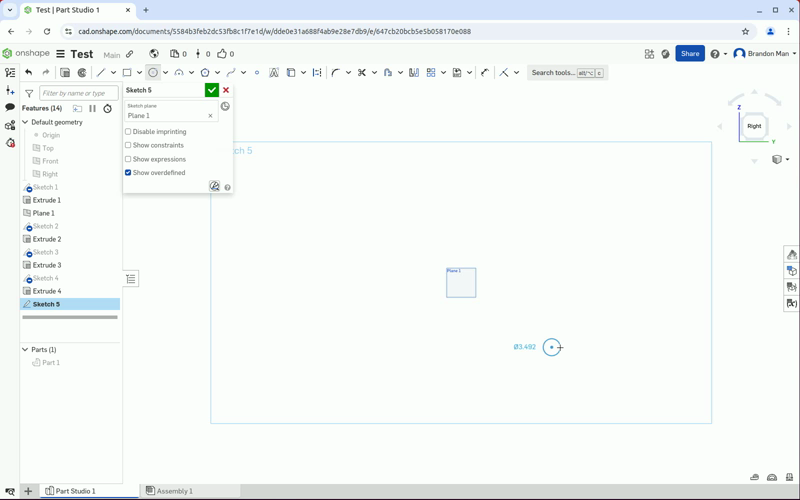
click(560, 347)
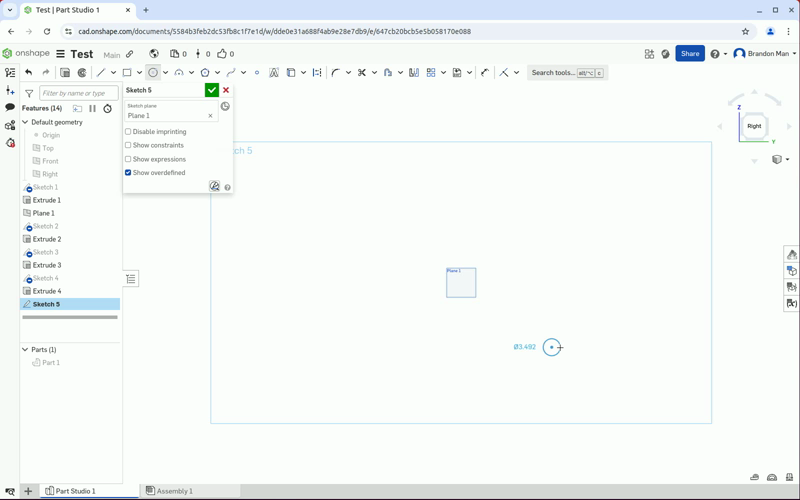
key(esc)
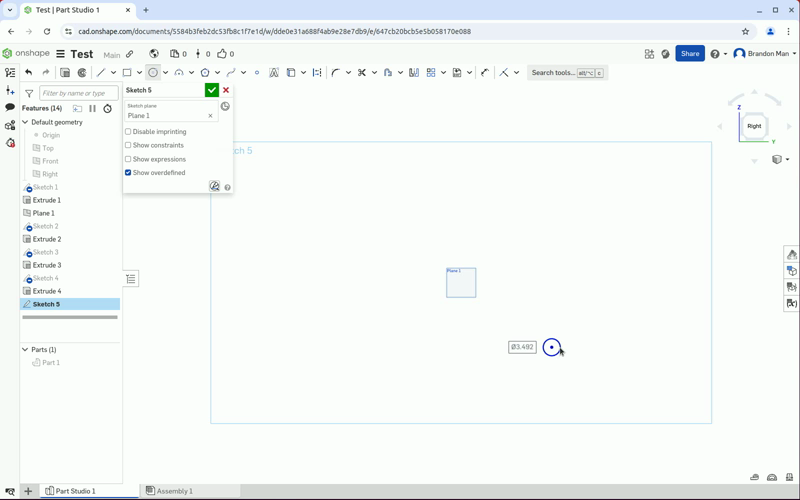
mouse_move(552, 355)
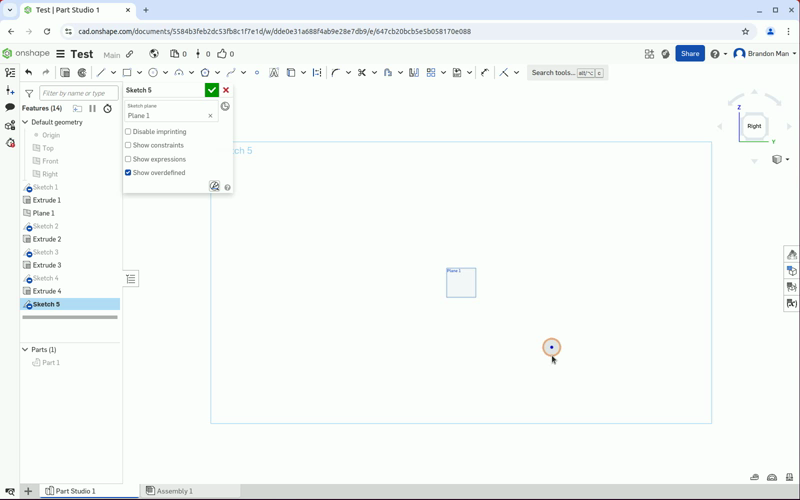
scroll(6)
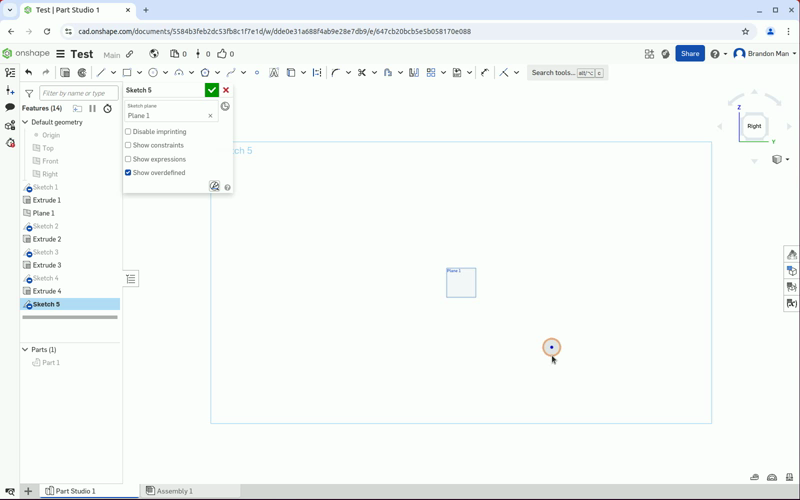
scroll(6)
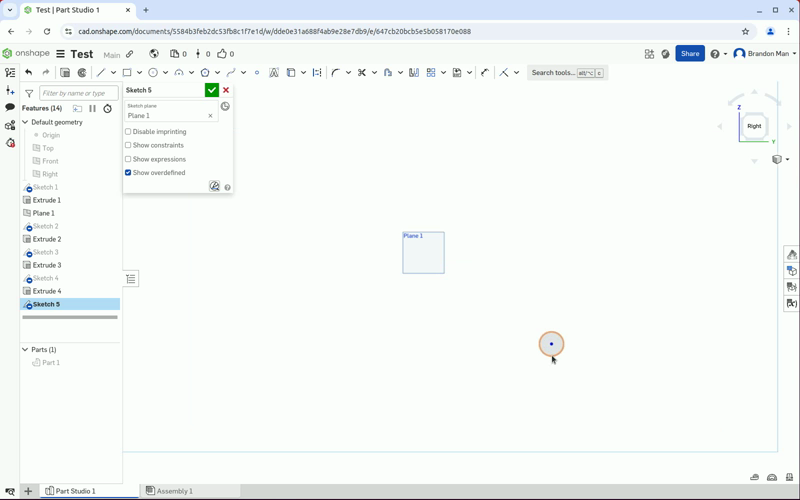
scroll(6)
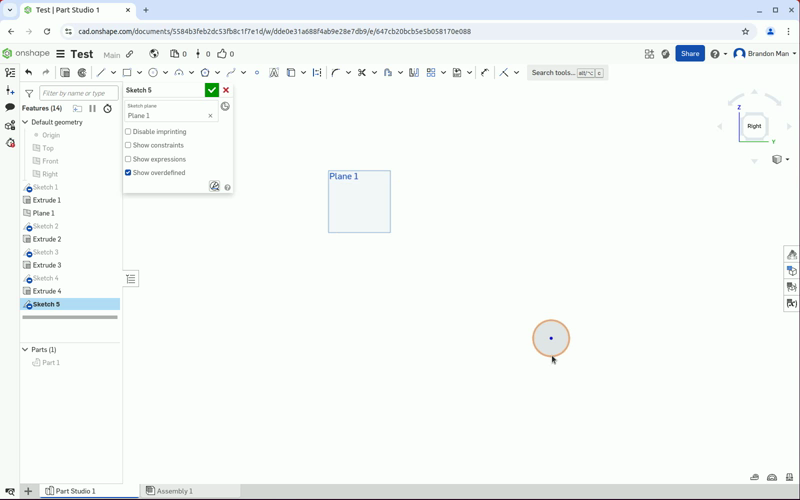
scroll(6)
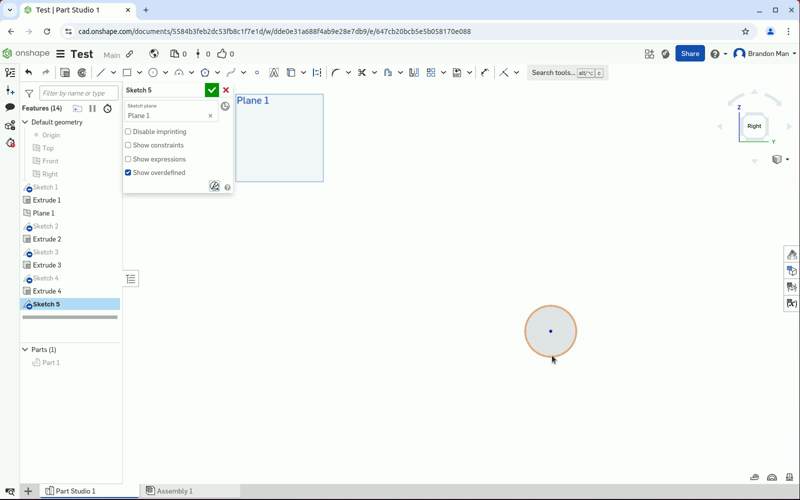
scroll(6)
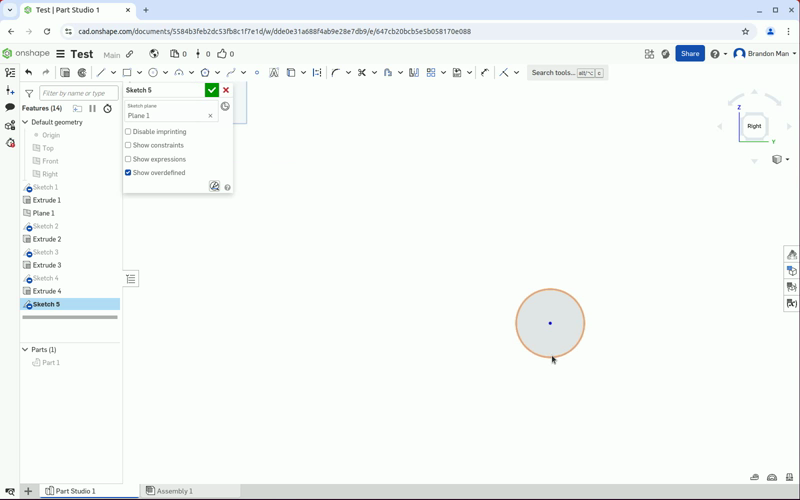
scroll(6)
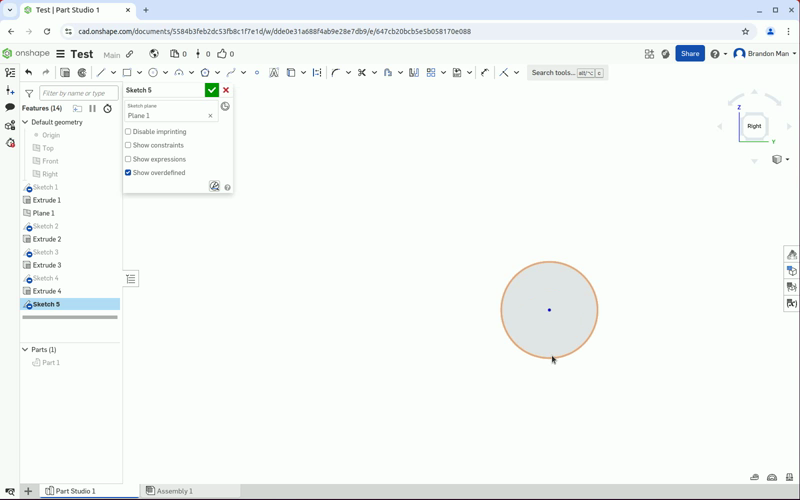
scroll(6)
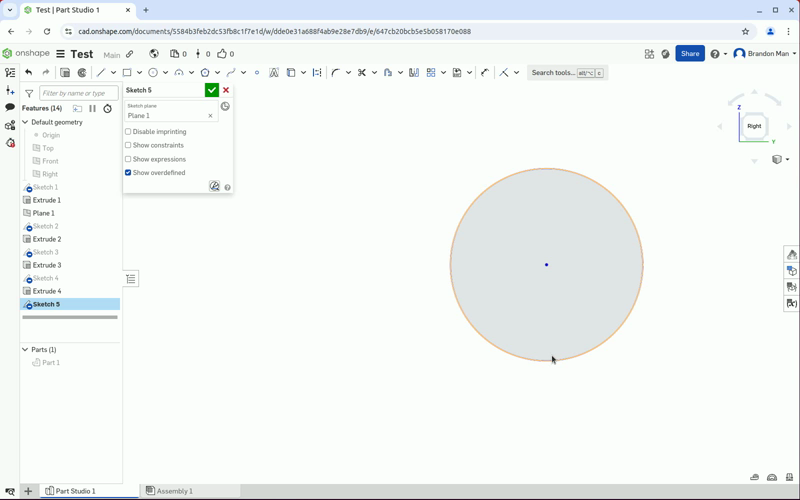
click(552, 355)
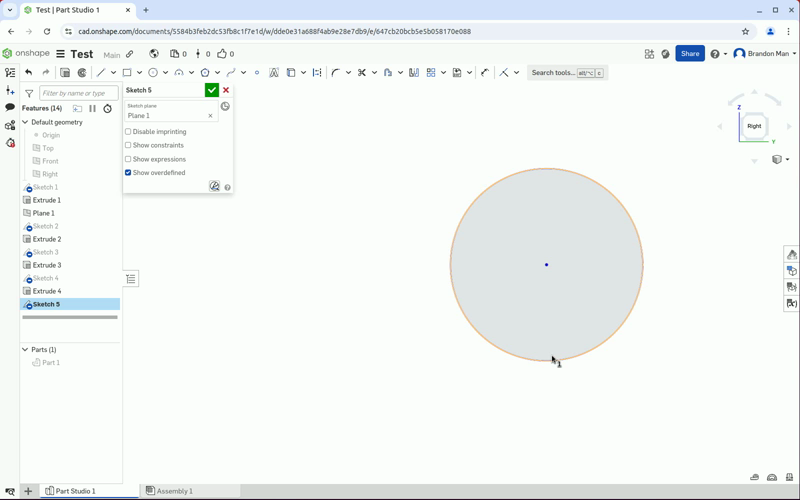
scroll(-6)
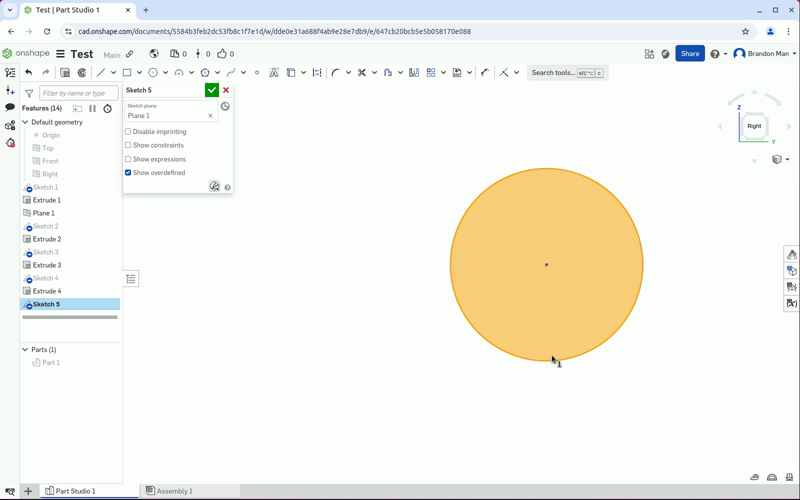
scroll(-6)
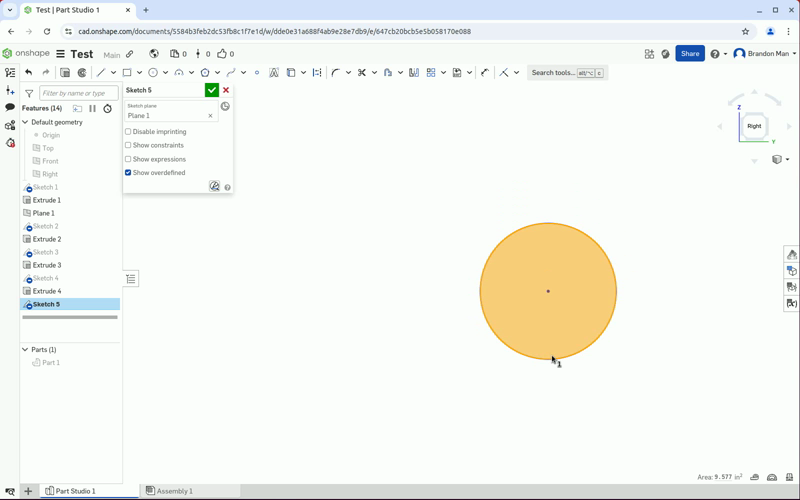
scroll(-6)
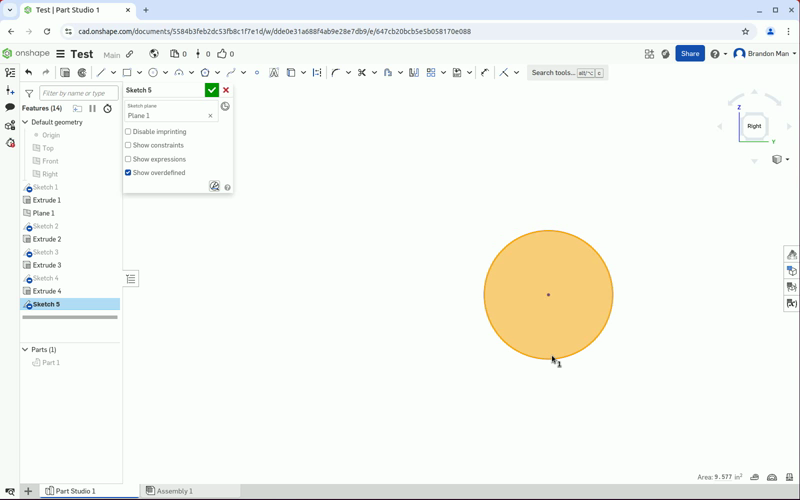
scroll(-6)
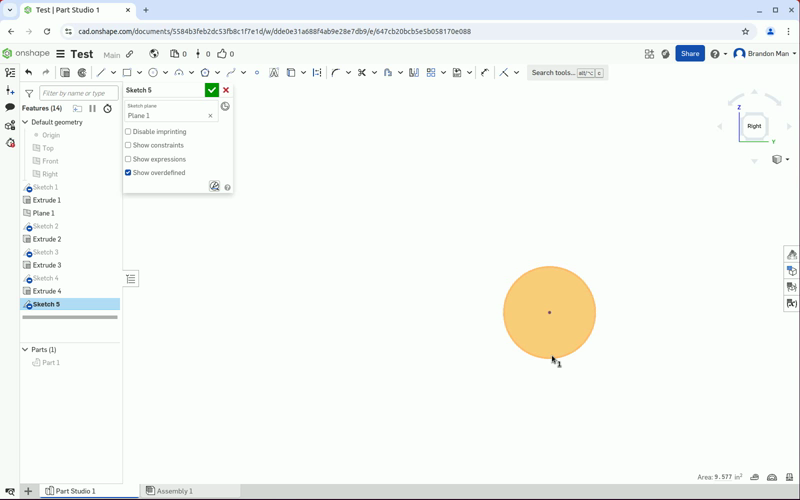
scroll(-6)
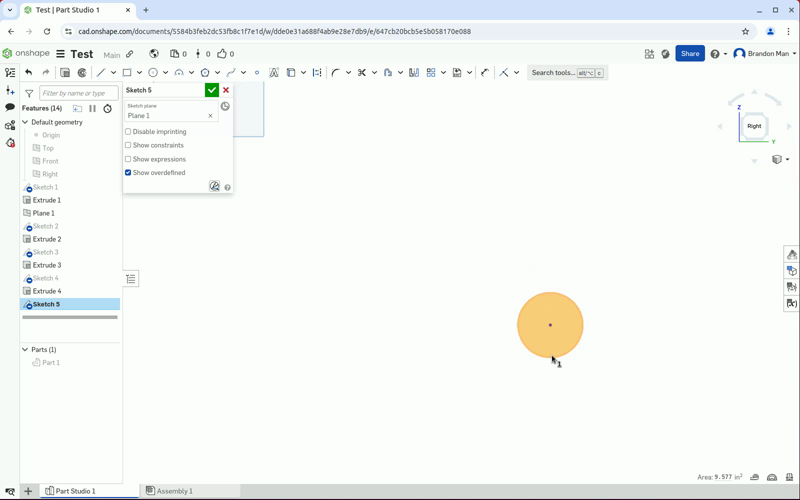
scroll(-6)
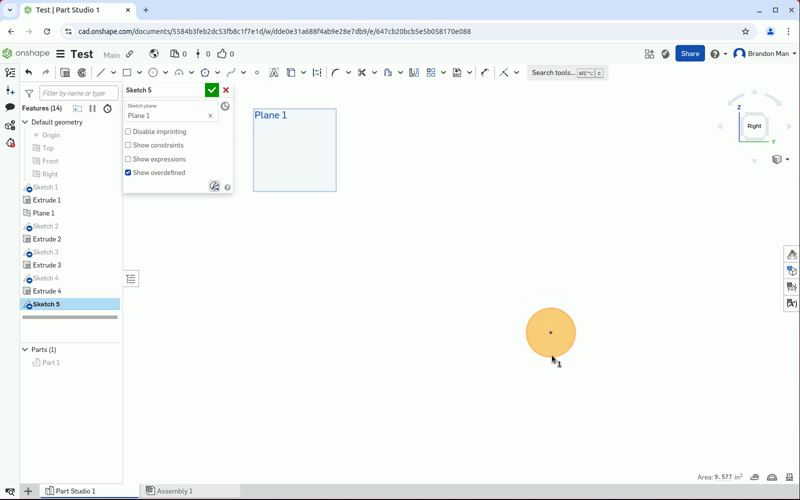
scroll(-6)
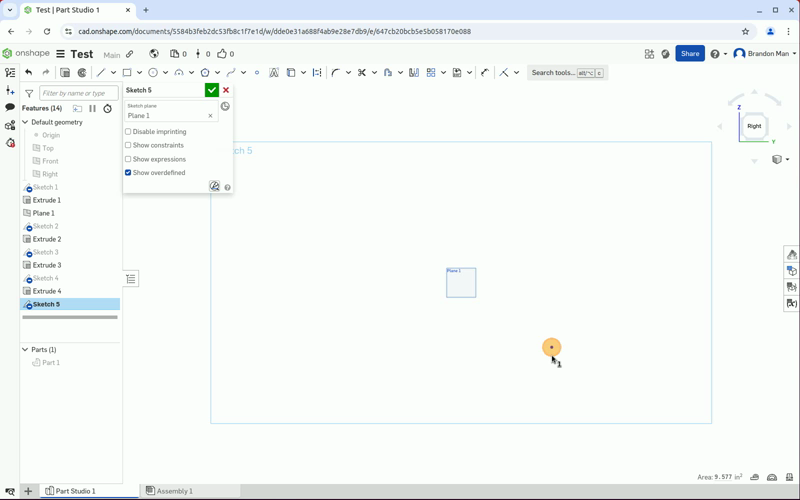
mouse_move(73, 352)
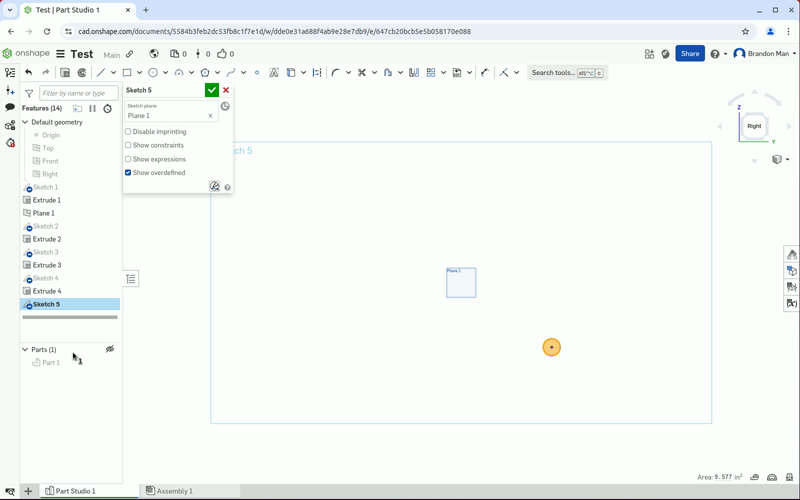
key(shift+y)
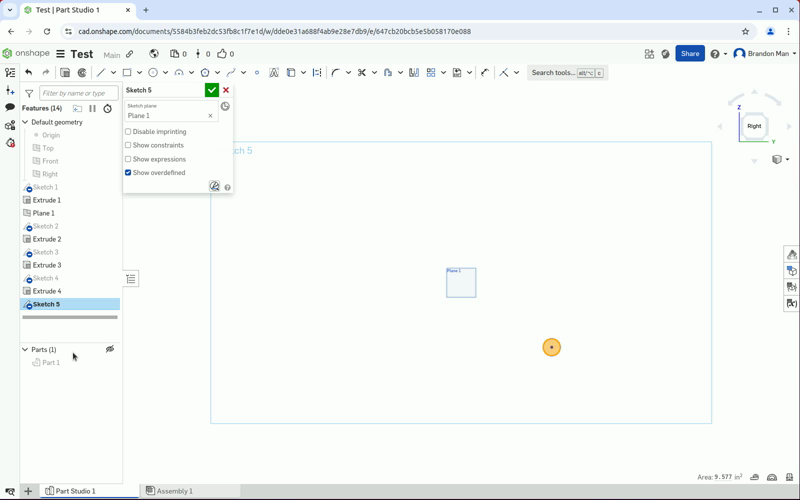
key(shift+e)
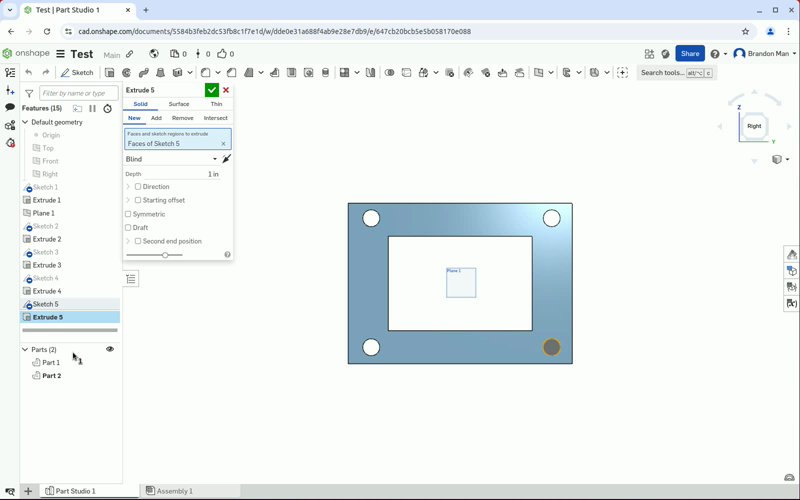
mouse_move(143, 106)
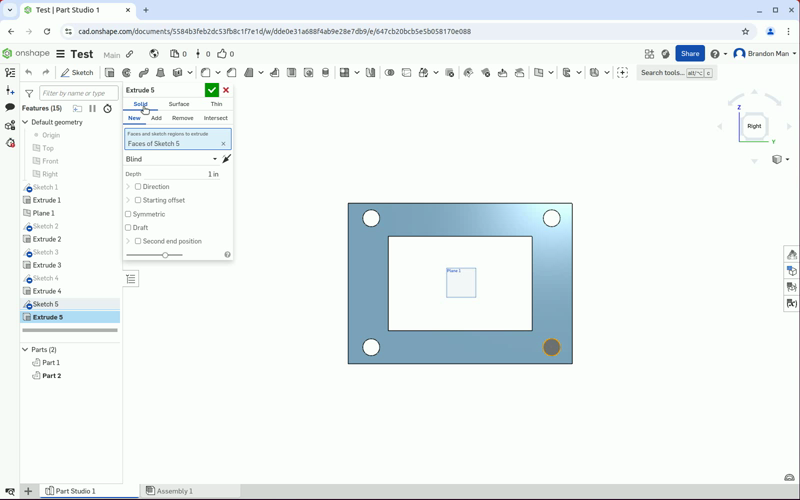
click(143, 106)
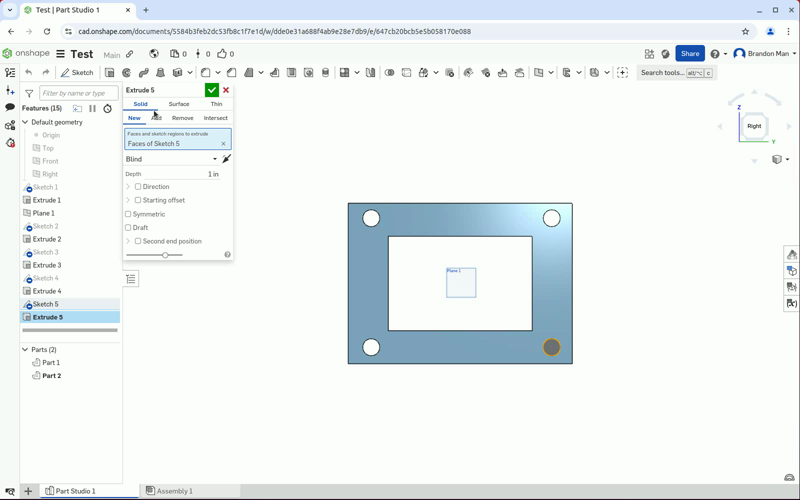
mouse_move(186, 120)
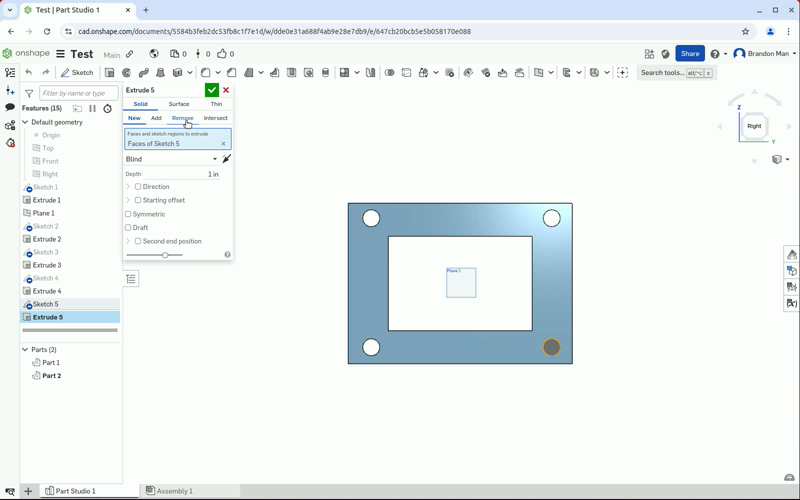
click(186, 120)
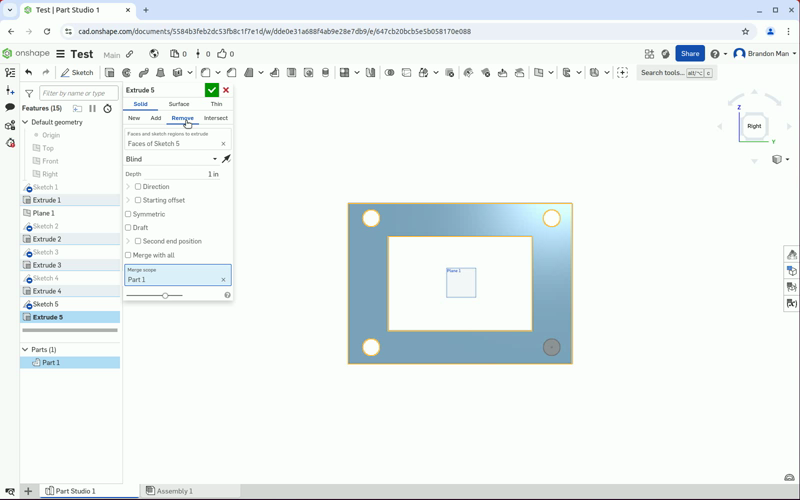
key(tab, 4)
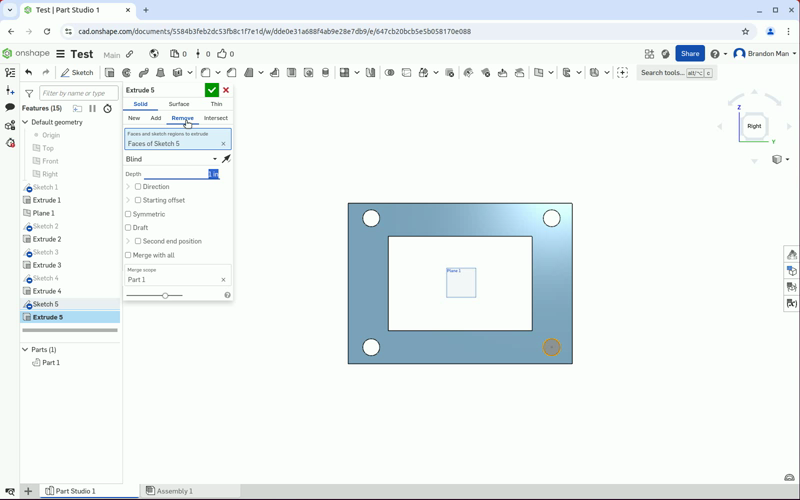
text(1.204)
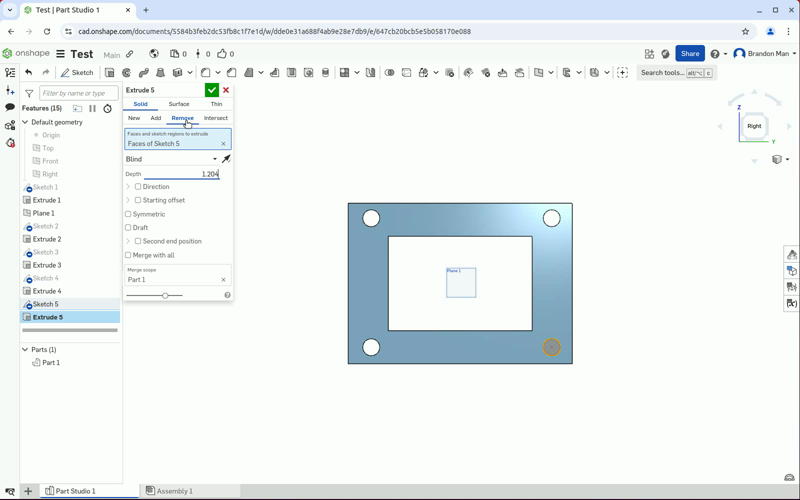
key(tab, 6)
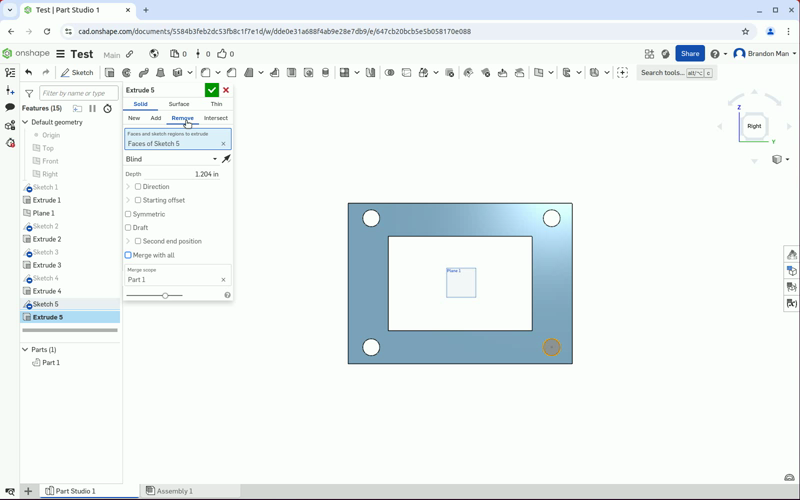
key(space)
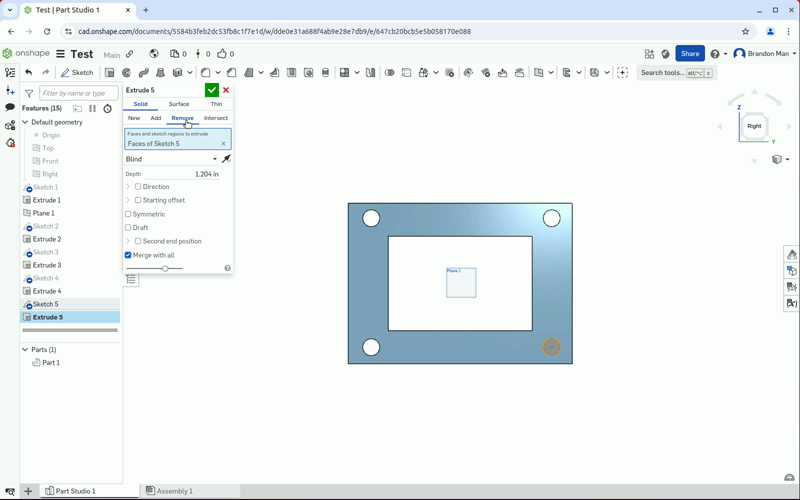
key(enter)
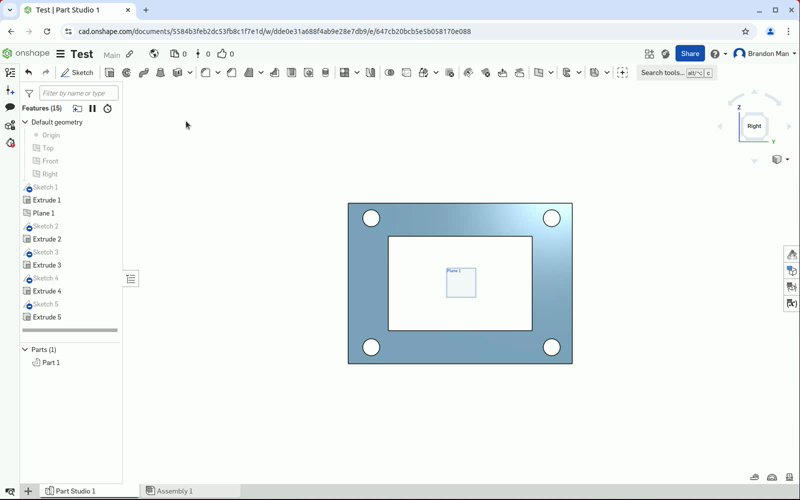
key(shift+h)
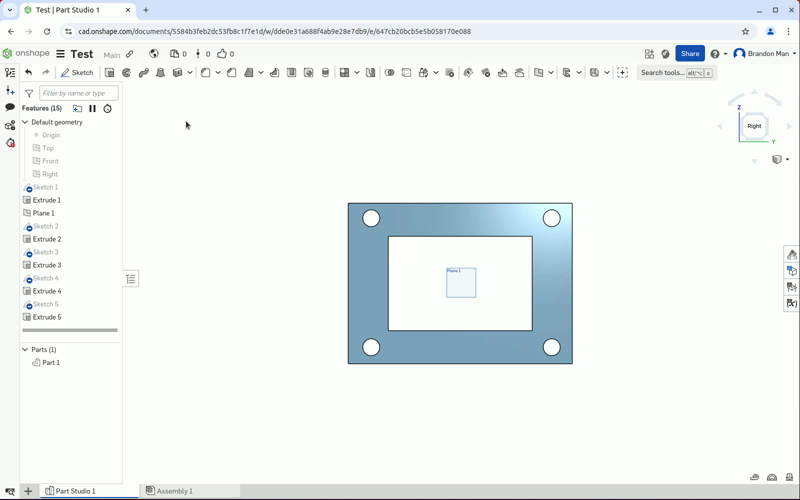
key(shift+h)
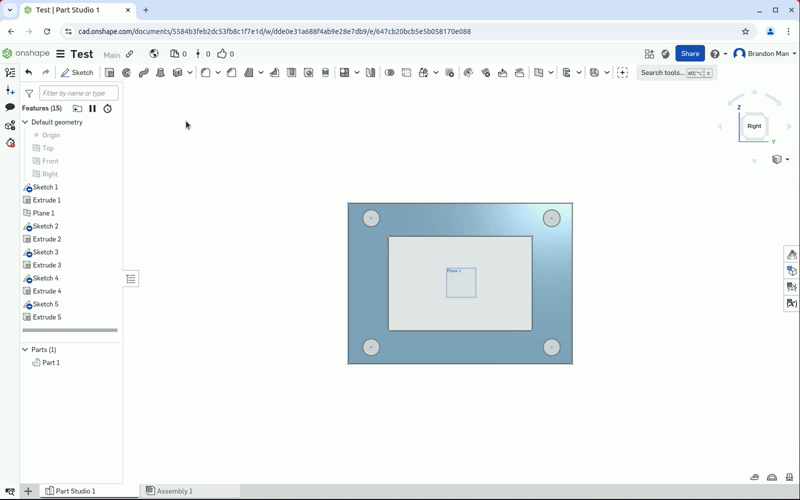
key(shift+7)
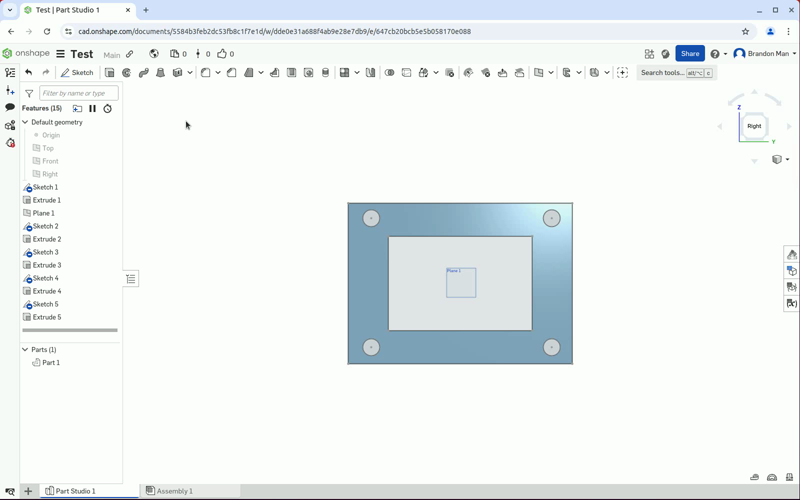
key(right, 2)
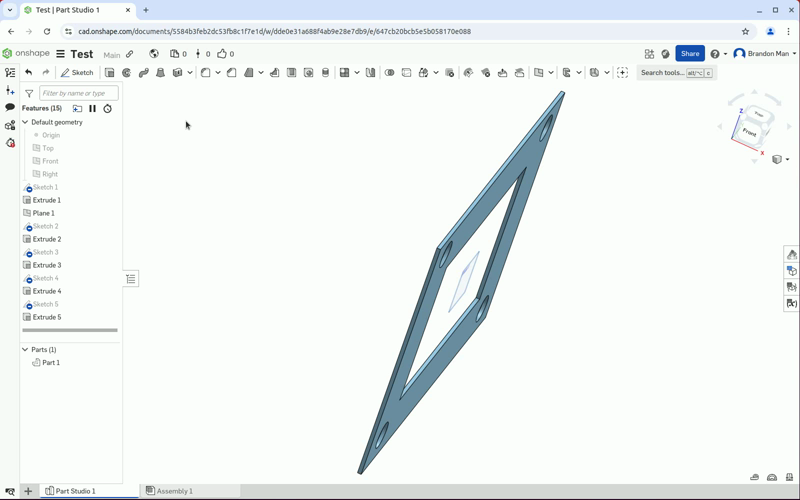
key(down, 2)
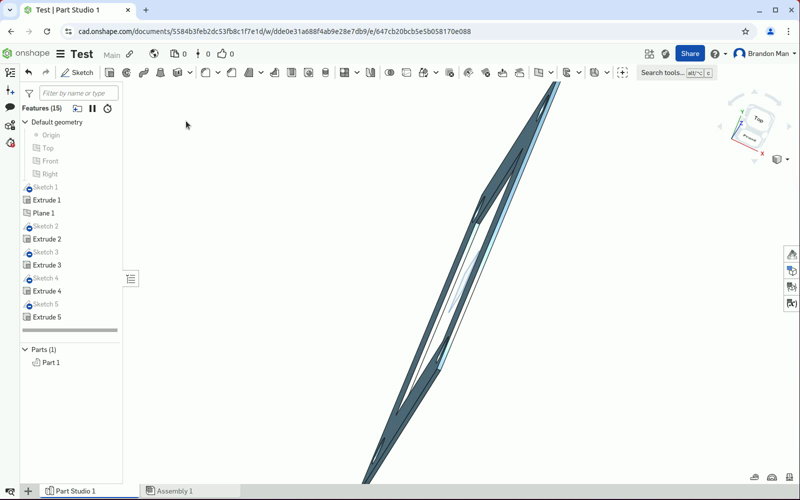
key(up, 2)
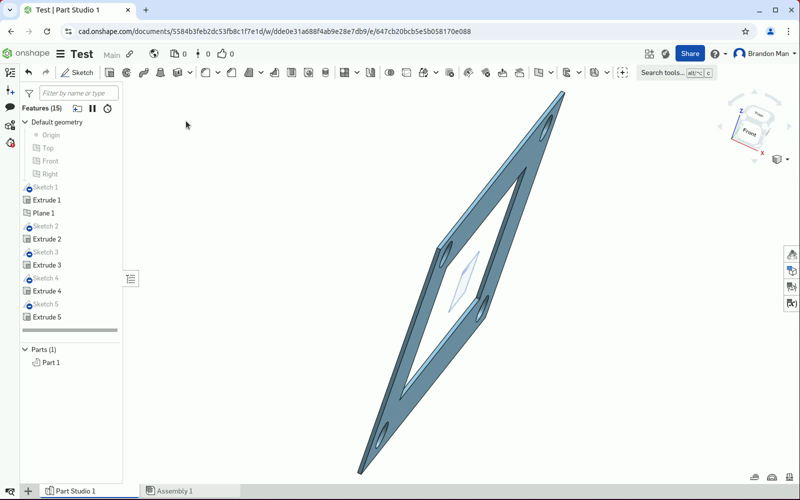
key(left, 2)
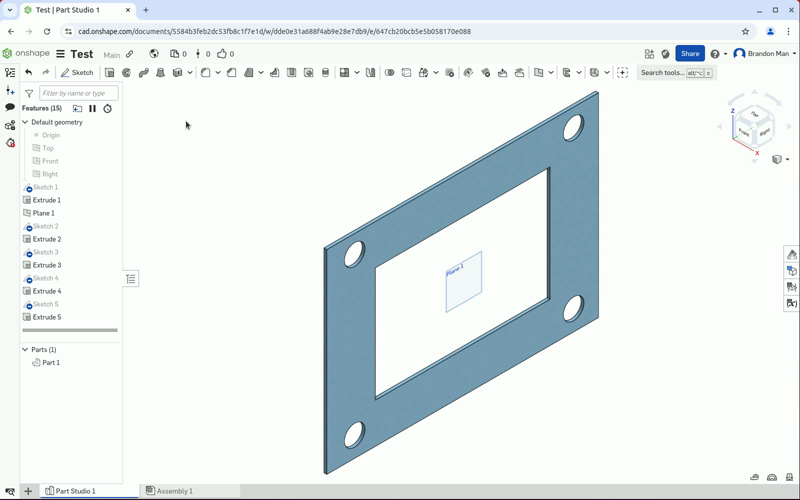
mouse_move(73, 189)
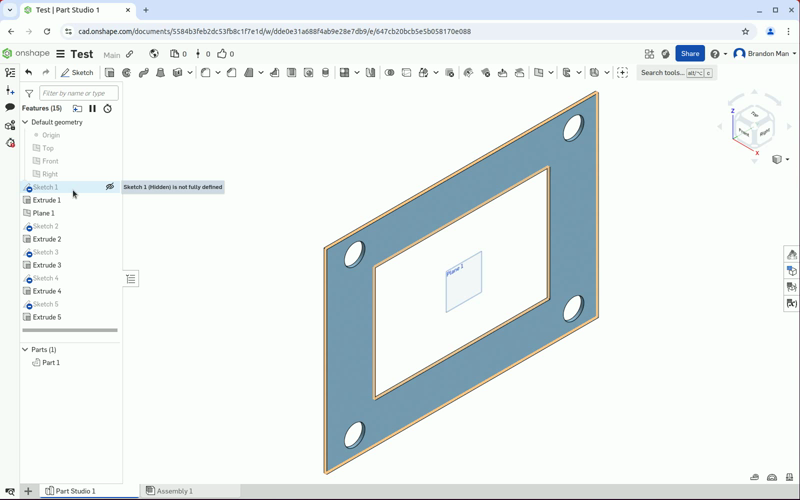
click(73, 189)